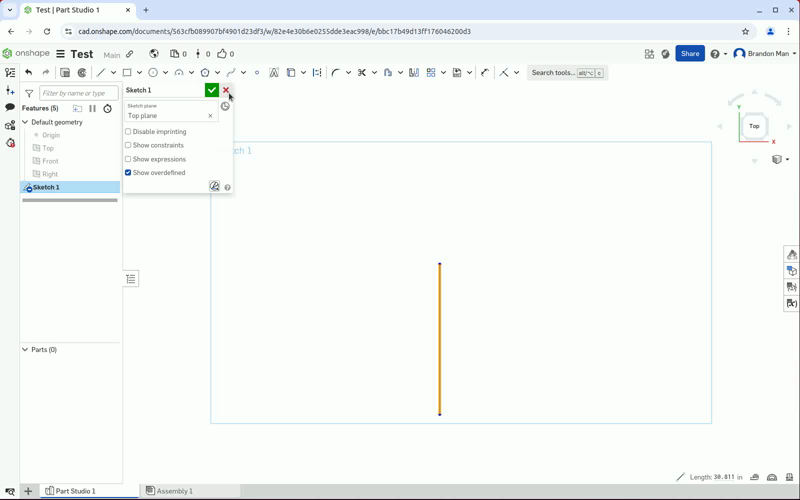
key(shift+h)
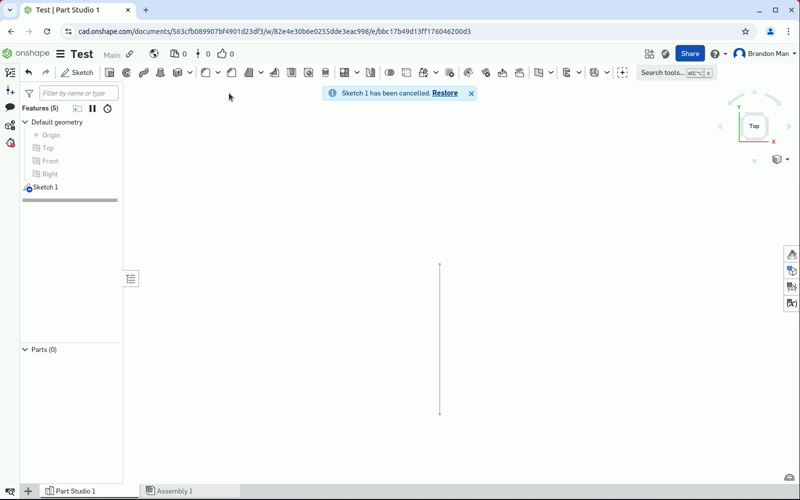
mouse_move(73, 352)
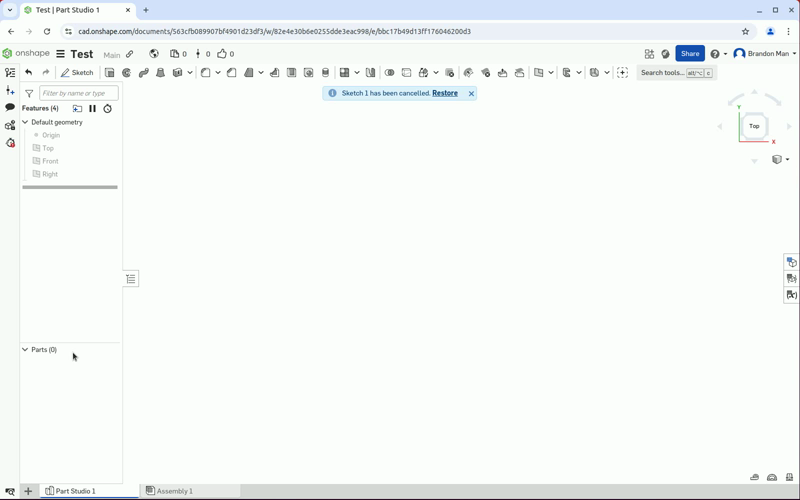
key(y)
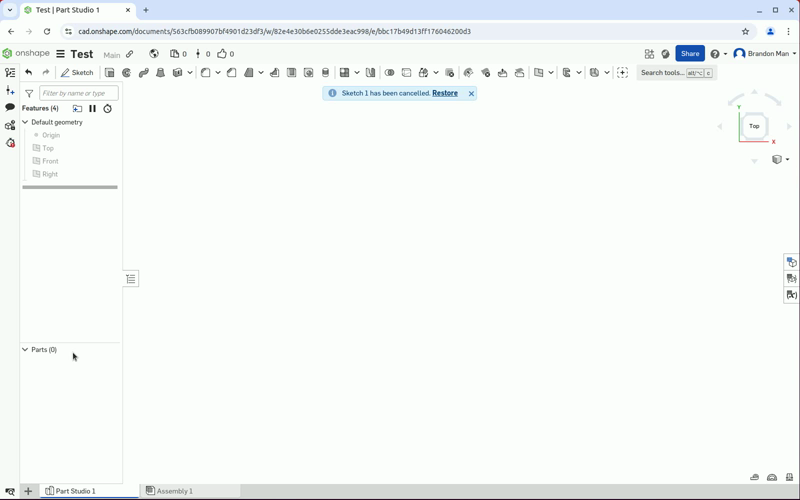
key(shift+p)
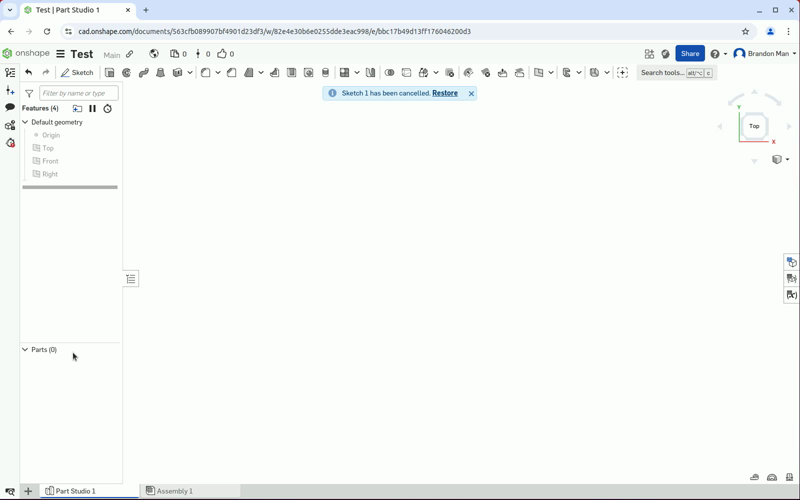
key(space)
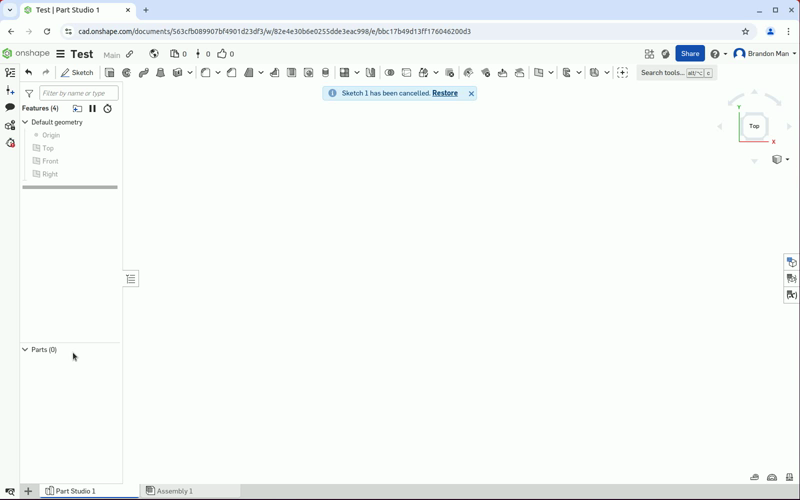
key_down(shift)
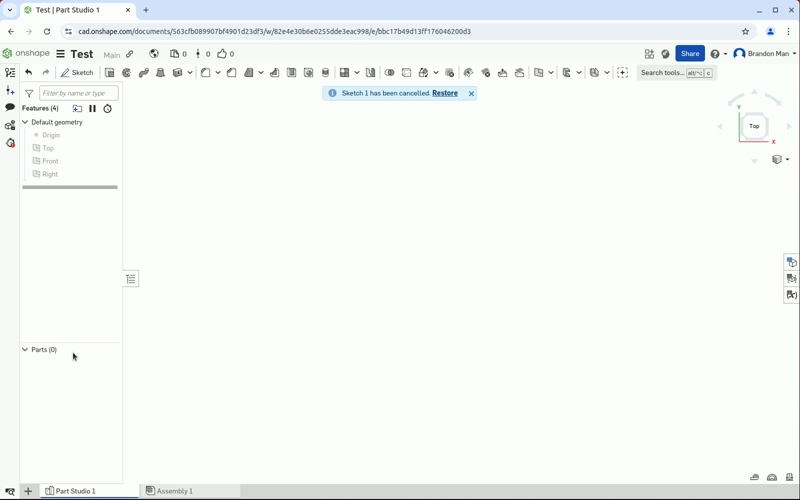
key(up)
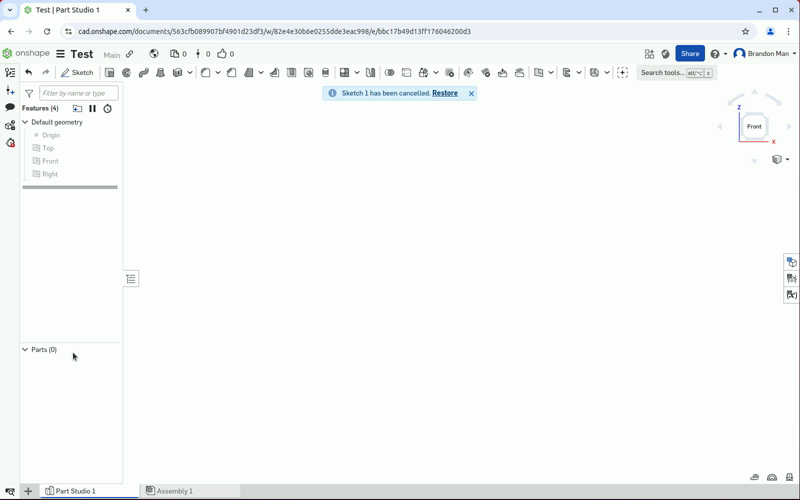
key_up(shift)
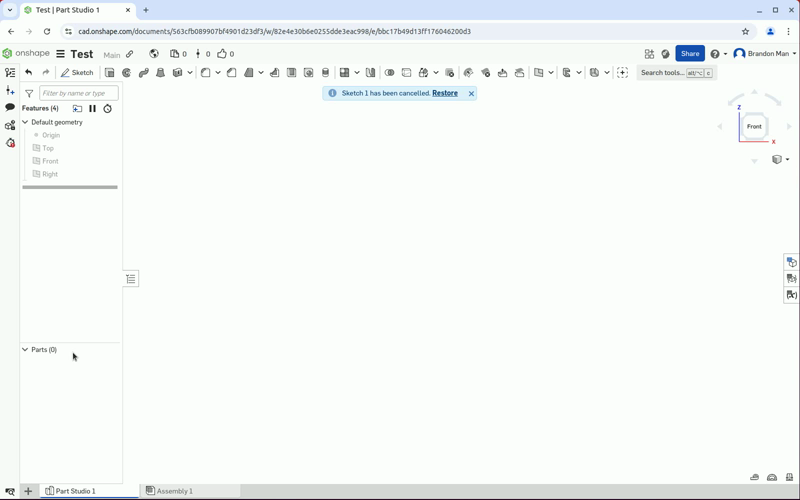
mouse_move(73, 352)
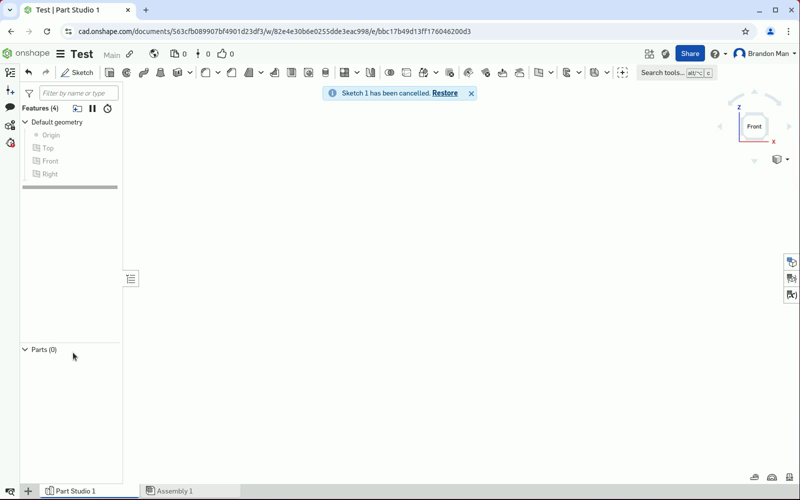
key(shift+y)
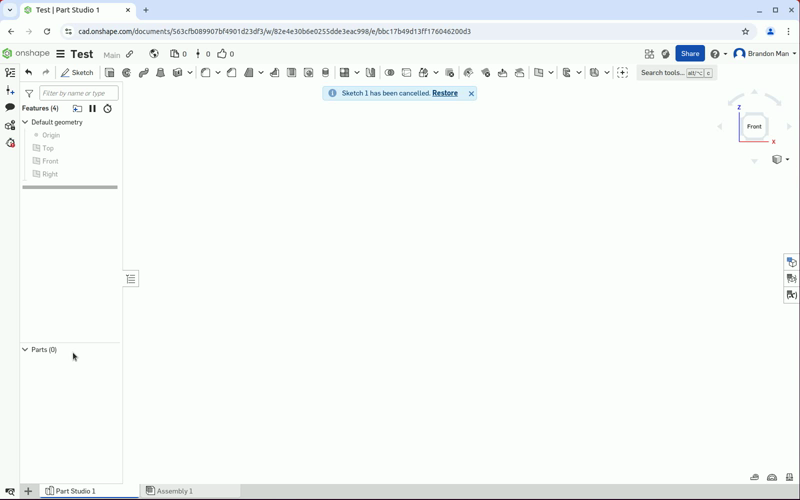
key(shift+s)
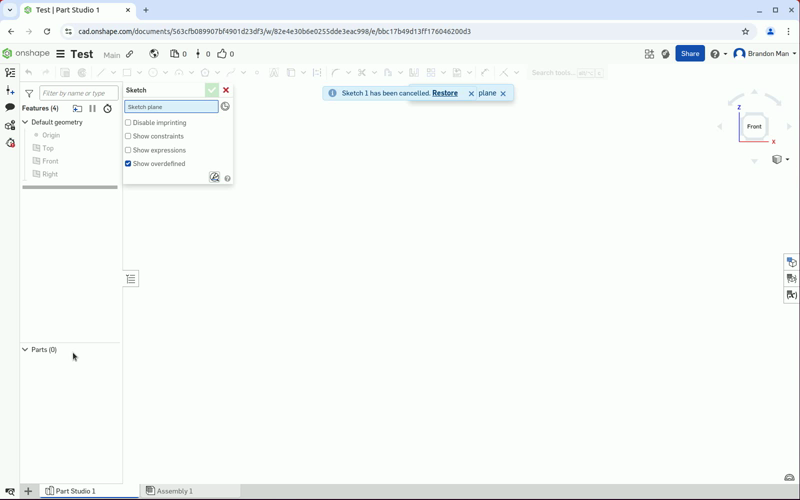
mouse_move(73, 163)
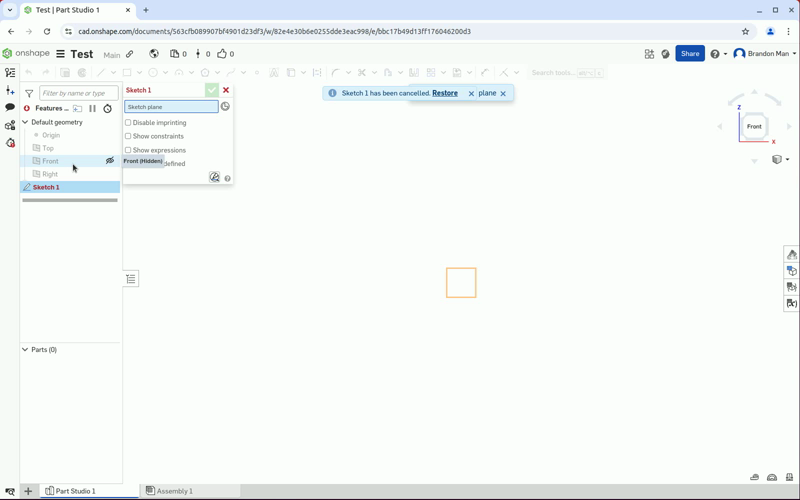
click(73, 163)
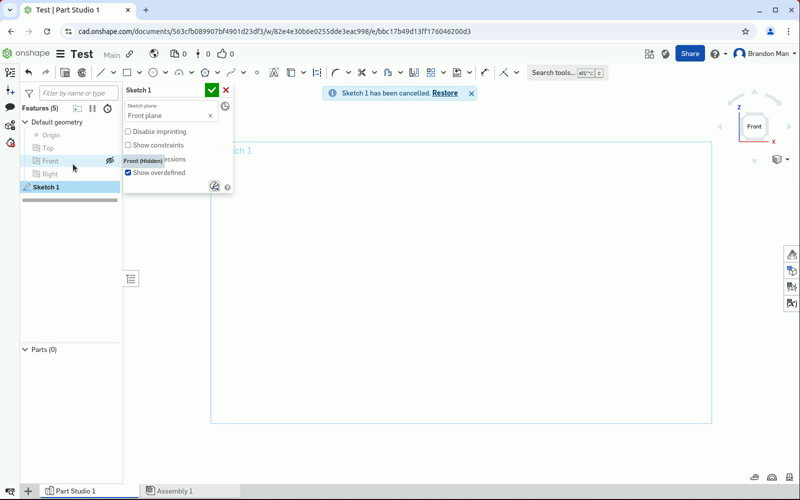
mouse_move(73, 352)
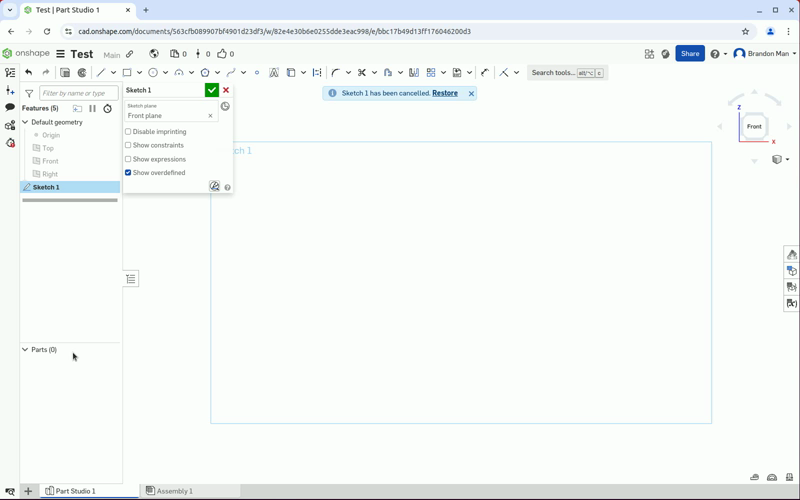
key(y)
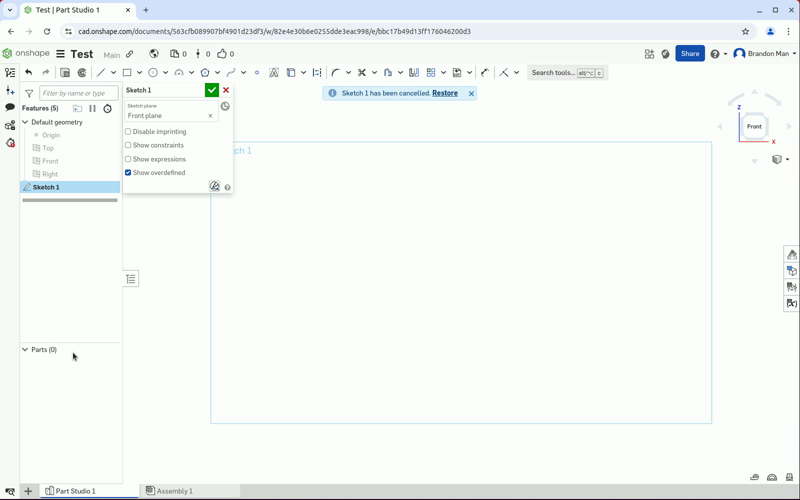
key(c)
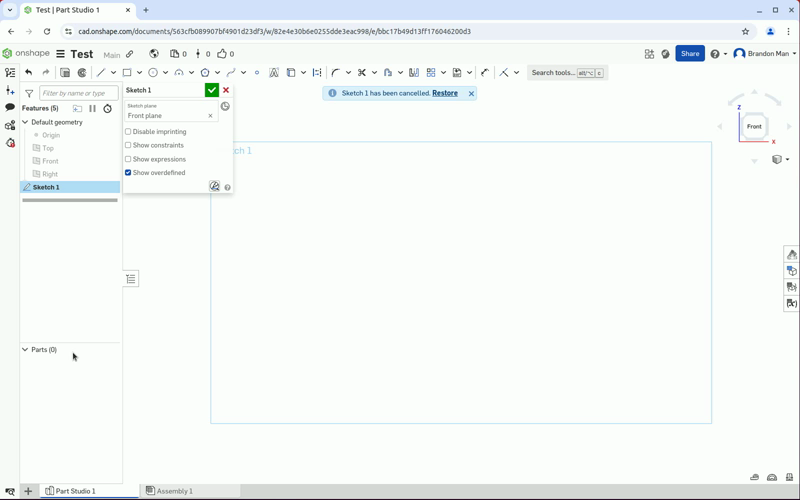
key_down(shift)
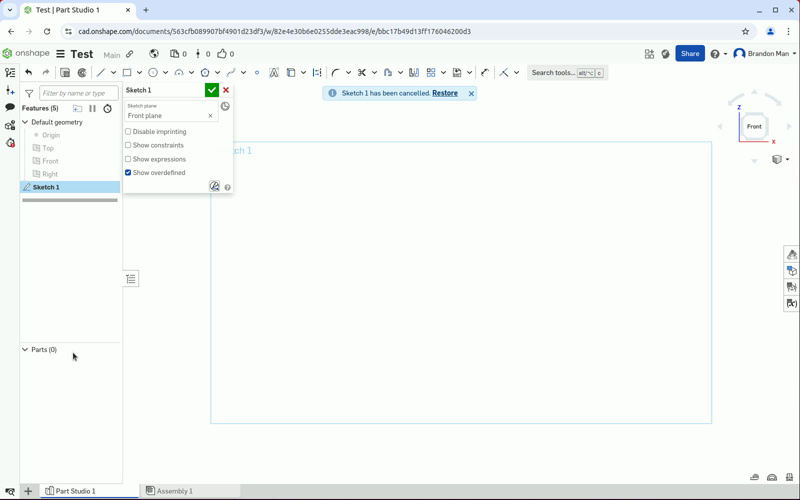
mouse_move(461, 282)
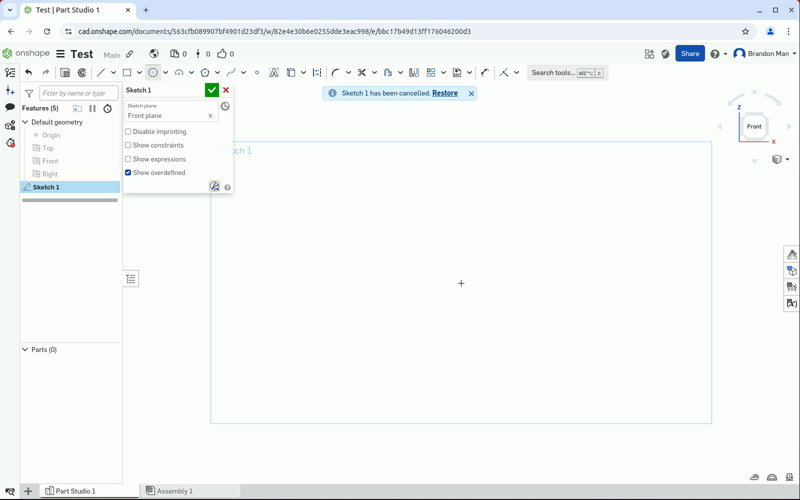
click(461, 282)
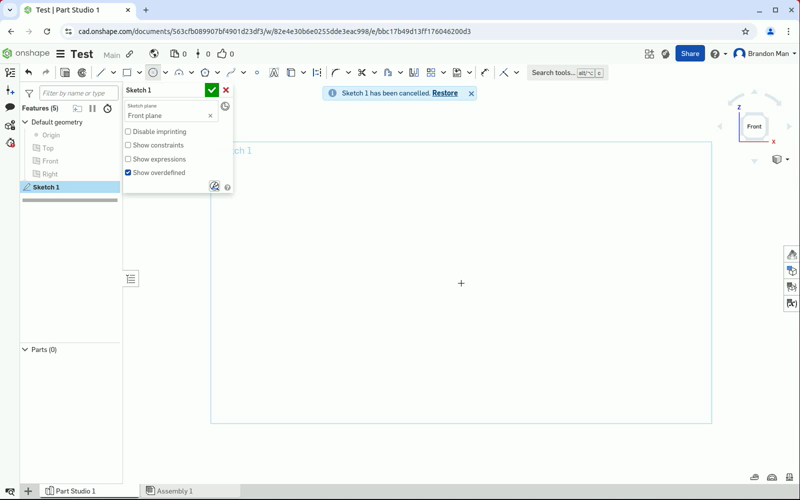
key_up(shift)
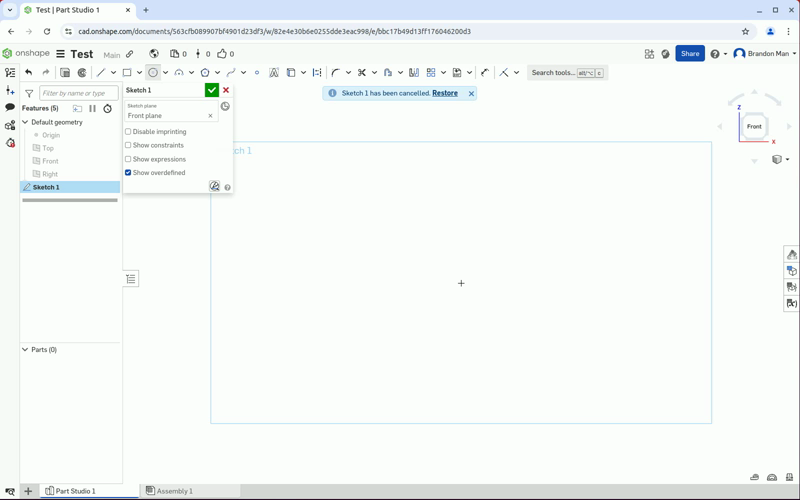
mouse_move(535, 282)
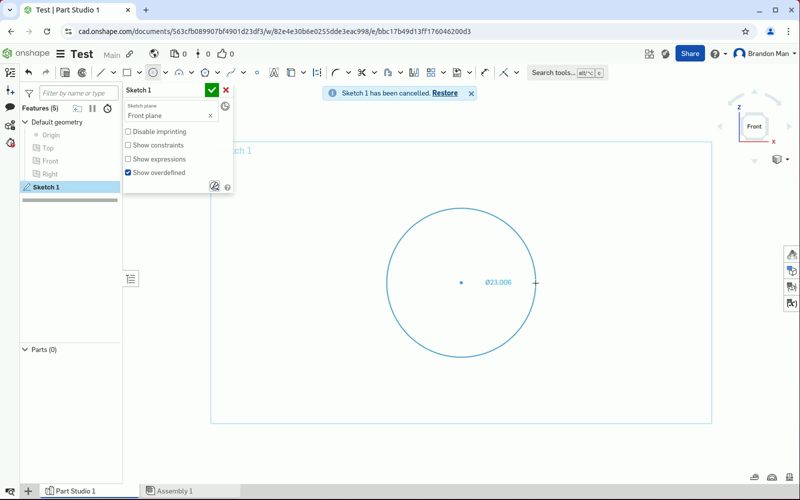
click(535, 282)
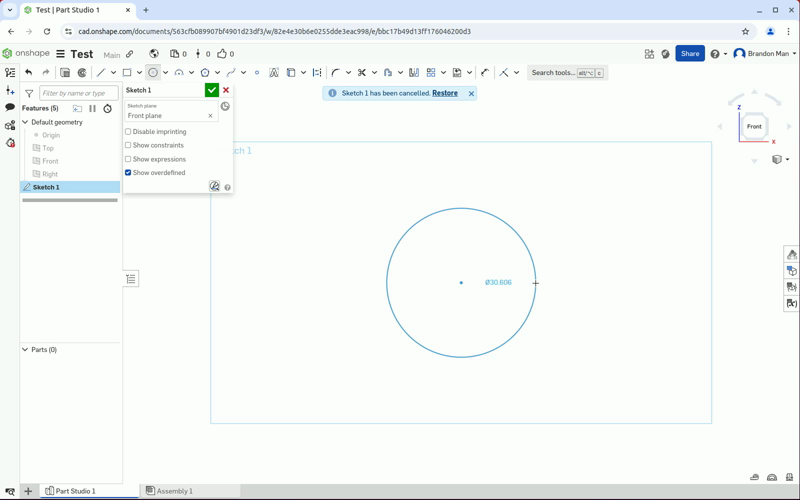
key(esc)
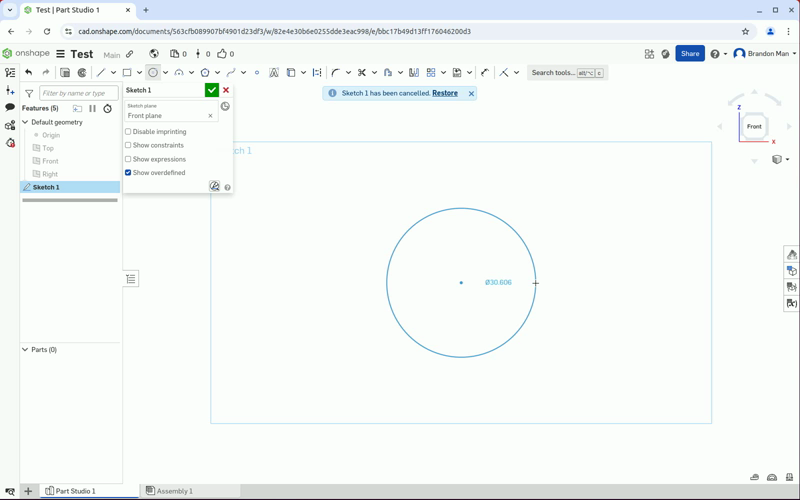
mouse_move(408, 267)
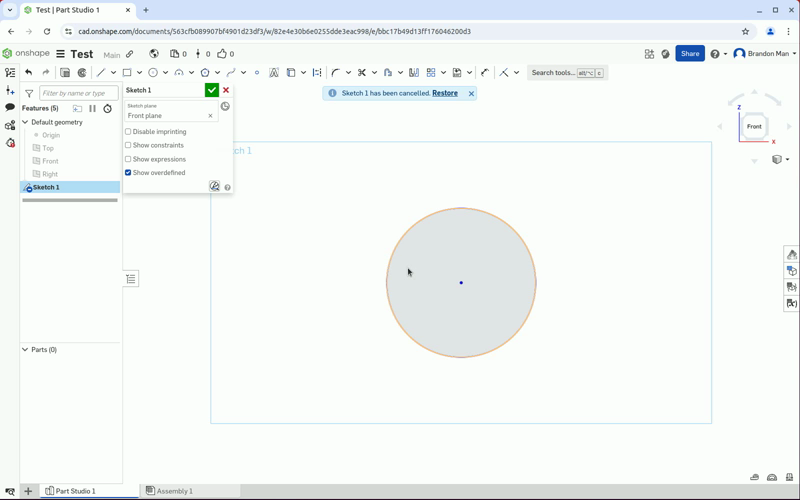
click(408, 267)
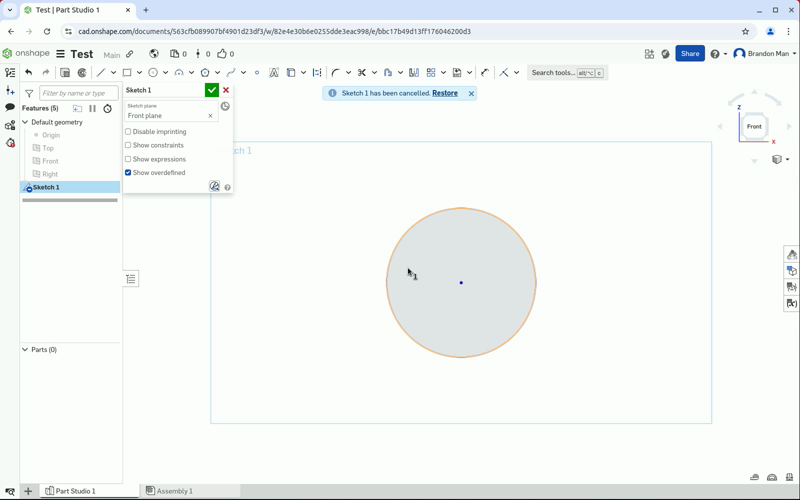
mouse_move(73, 352)
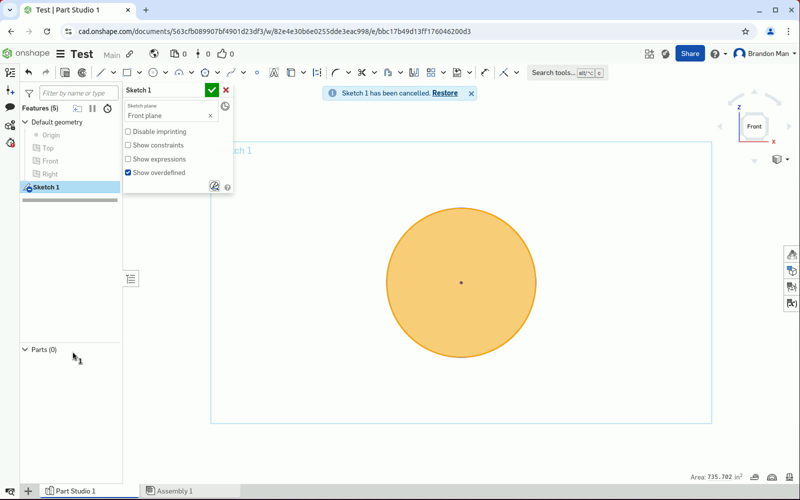
key(shift+y)
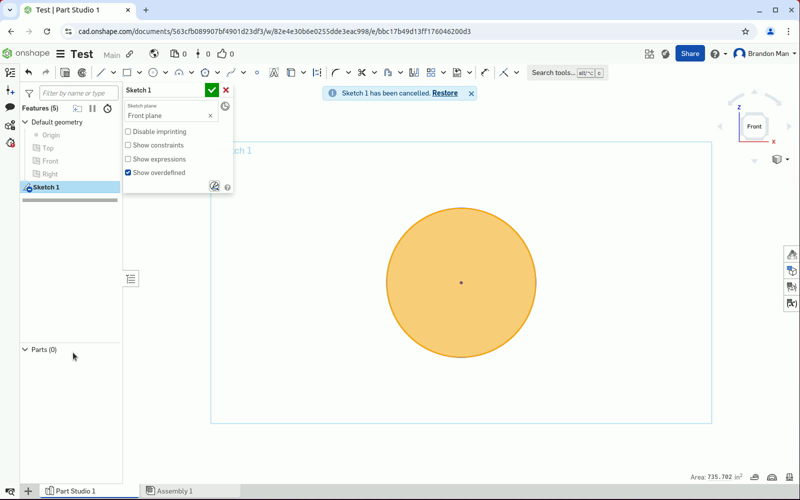
key(shift+e)
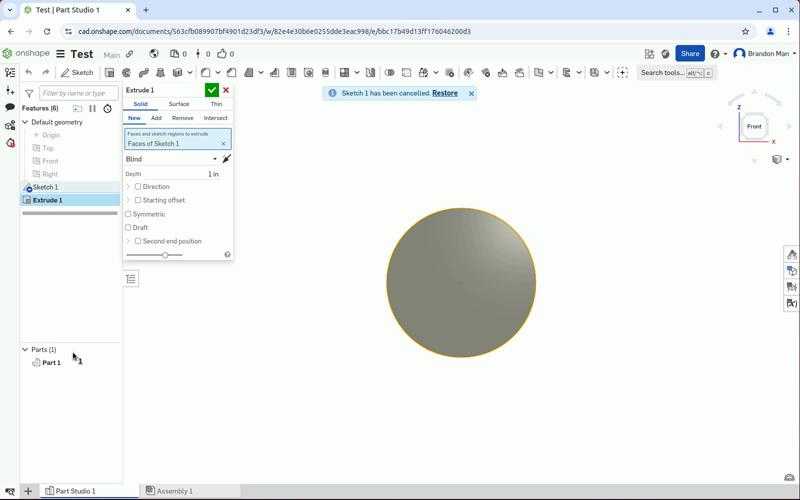
mouse_move(143, 106)
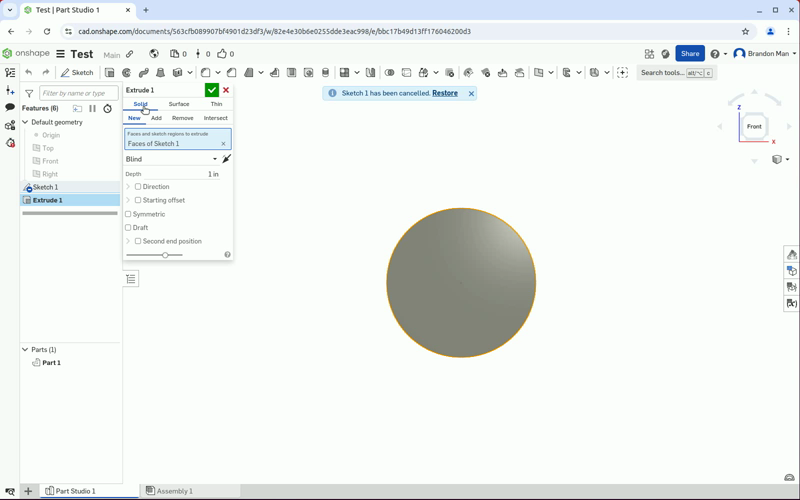
click(143, 106)
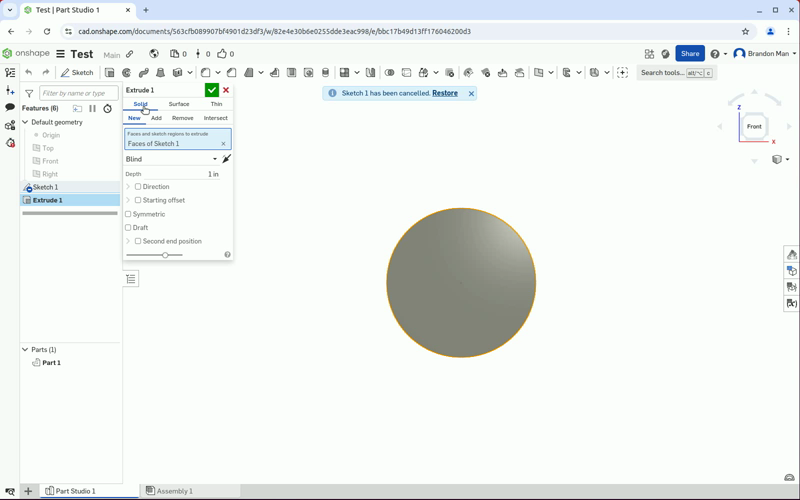
mouse_move(137, 120)
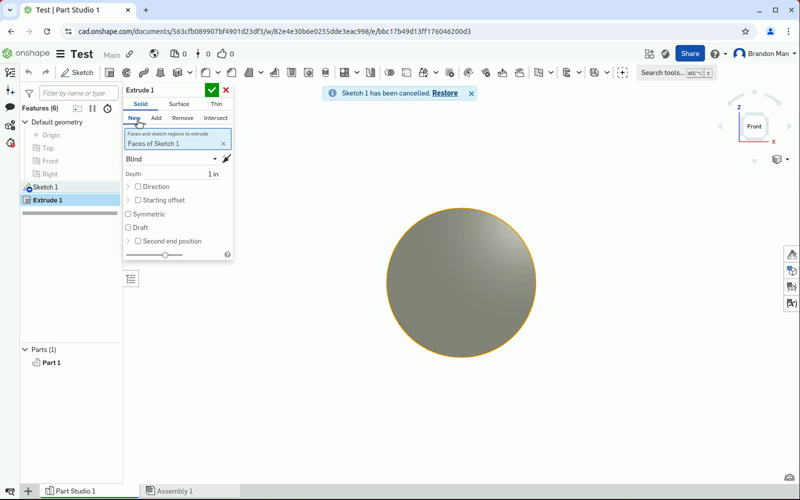
click(137, 120)
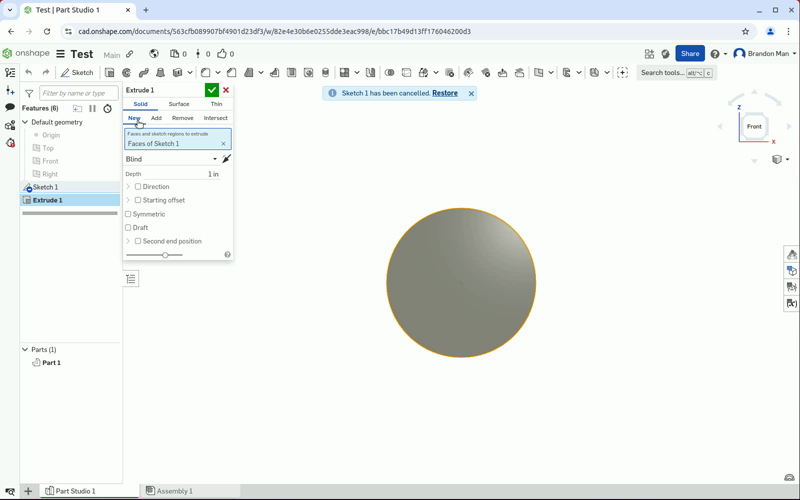
key(tab, 4)
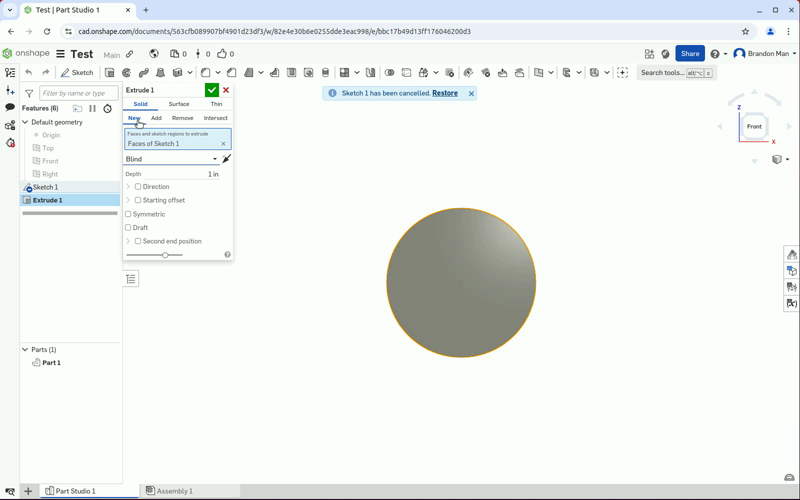
text(2.889)
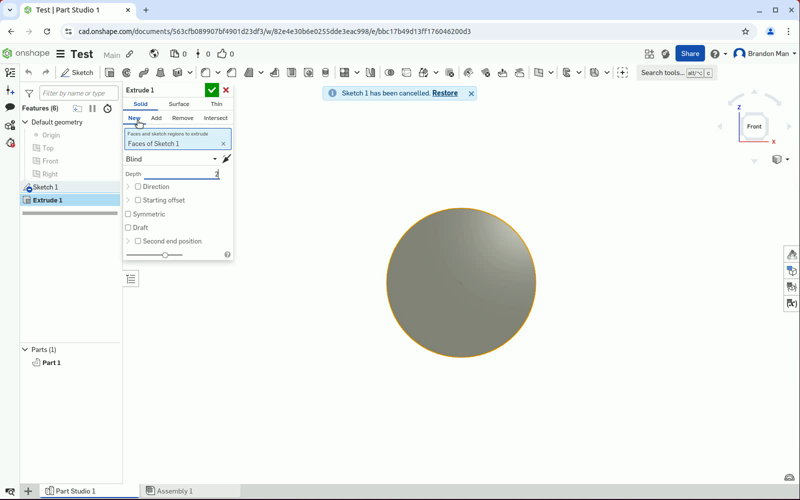
key(enter)
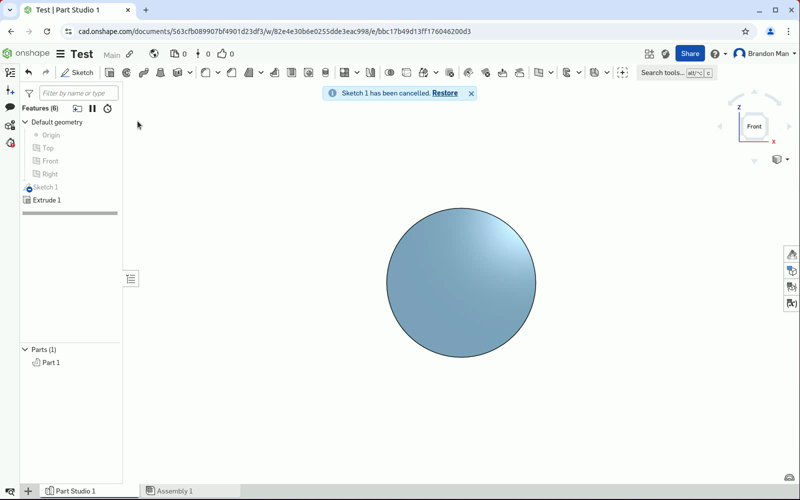
key(shift+h)
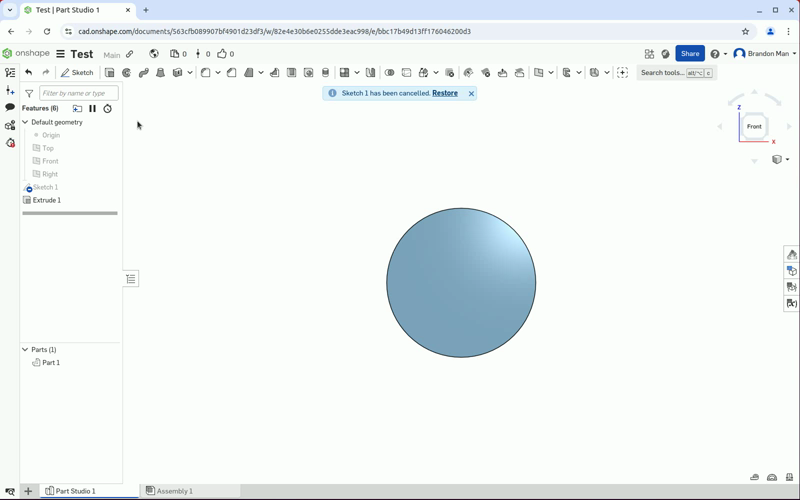
key(shift+h)
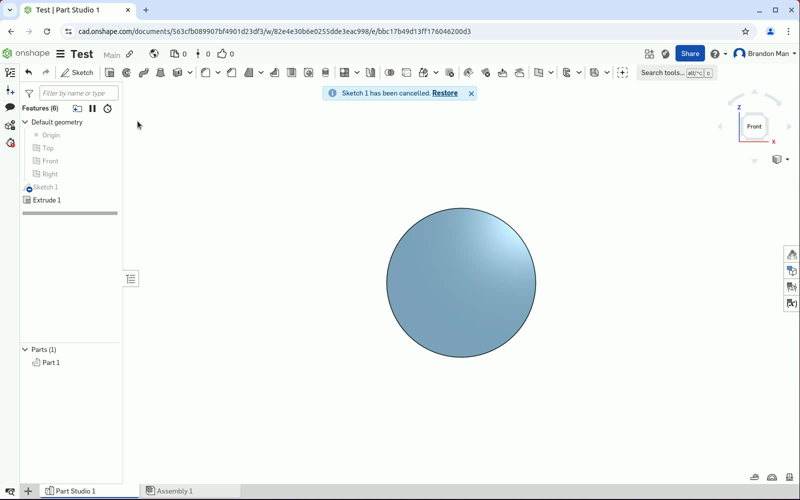
mouse_move(73, 189)
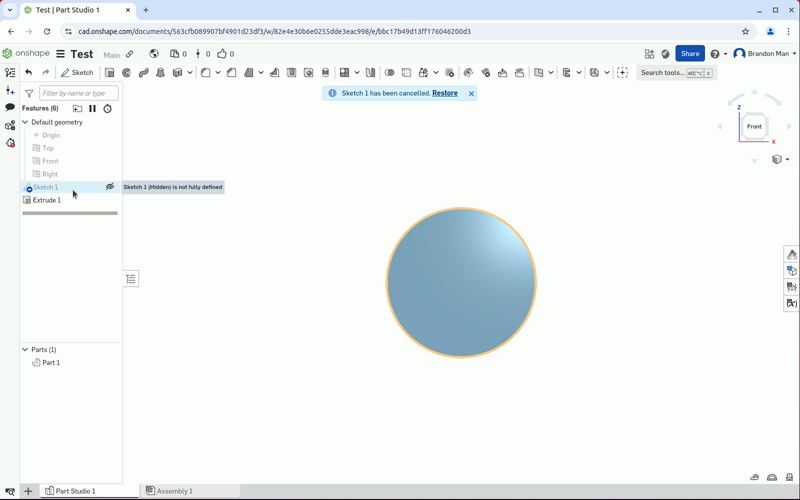
click(73, 189)
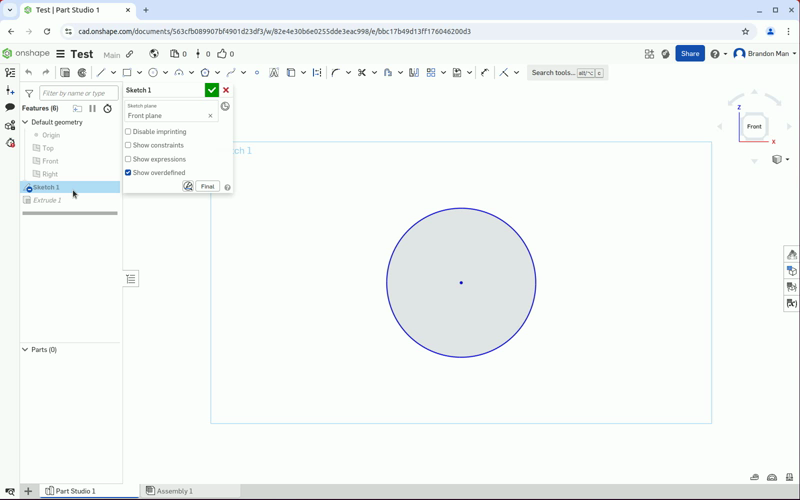
mouse_move(229, 92)
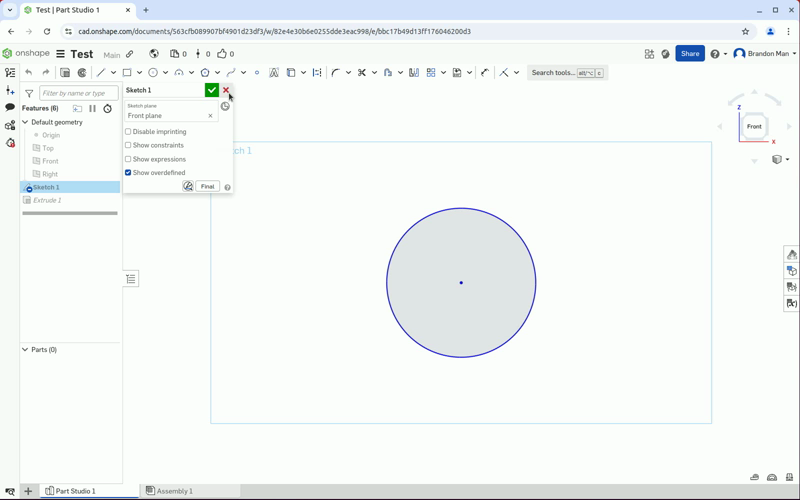
click(229, 92)
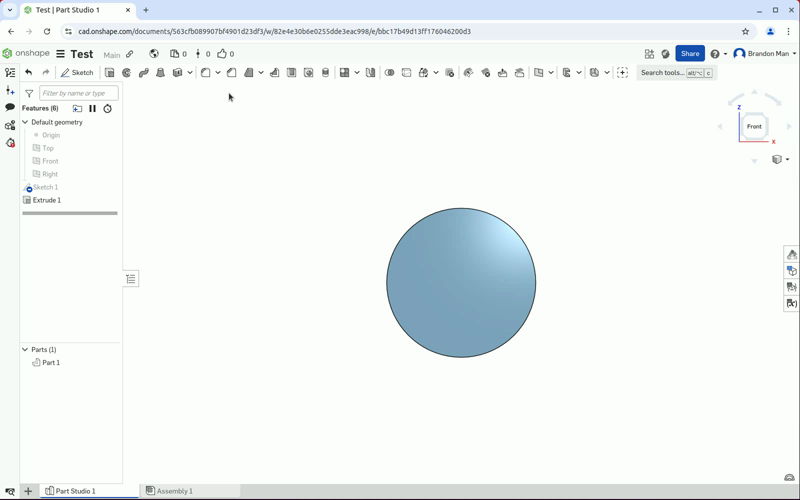
mouse_move(541, 75)
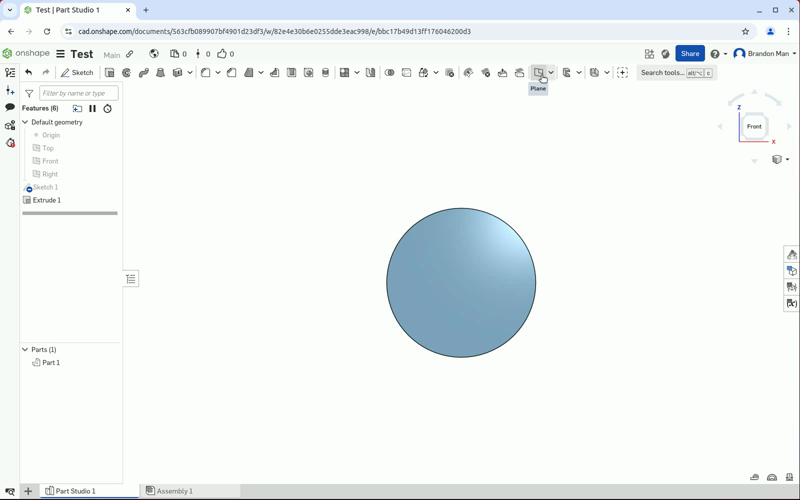
click(541, 75)
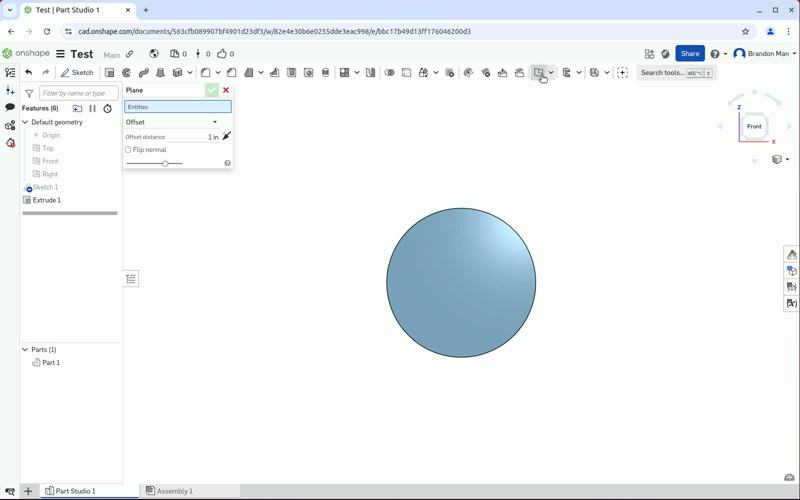
mouse_move(73, 163)
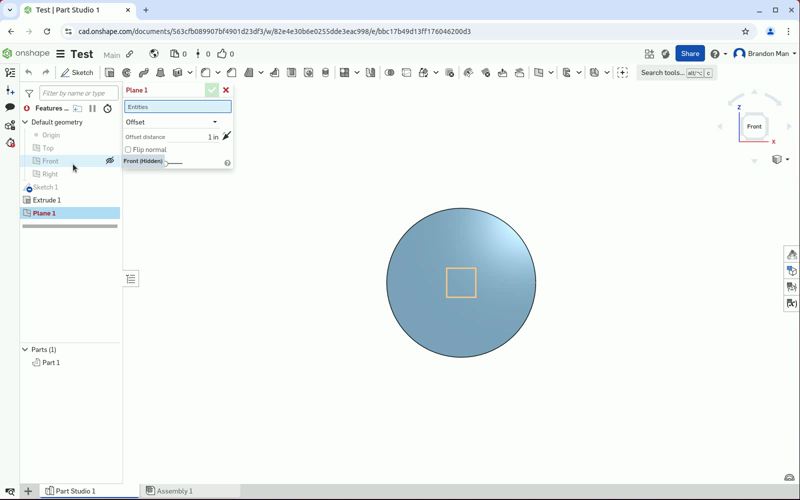
click(73, 163)
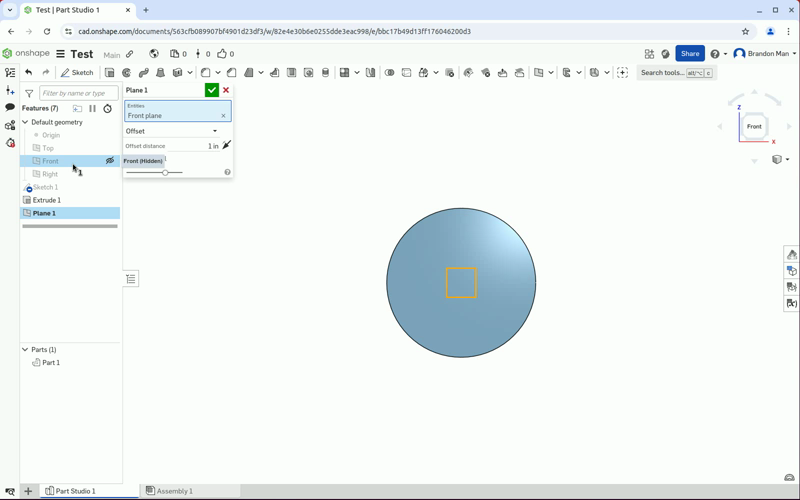
key(tab, 2)
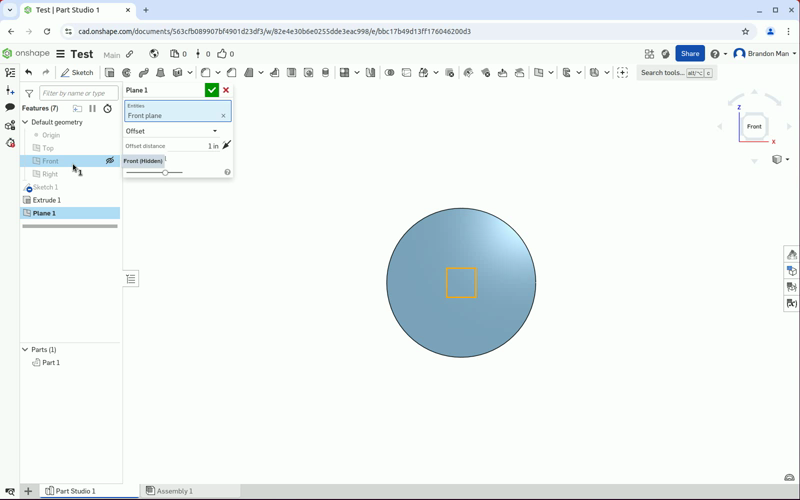
text(2.896)
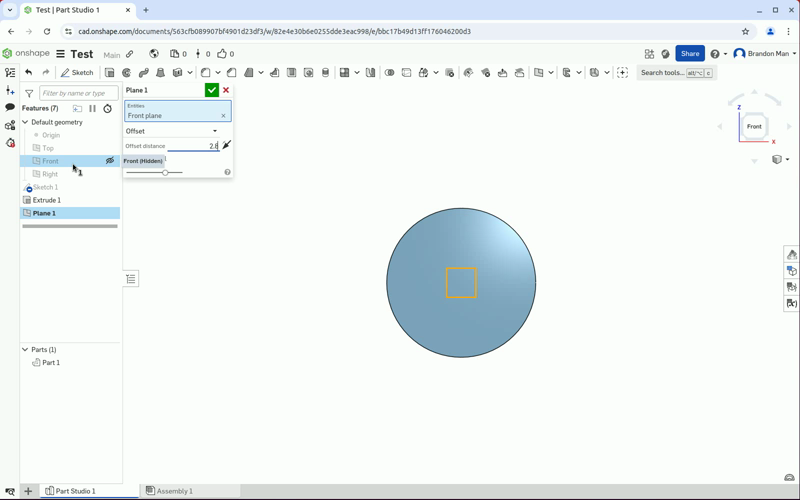
key(enter, 2)
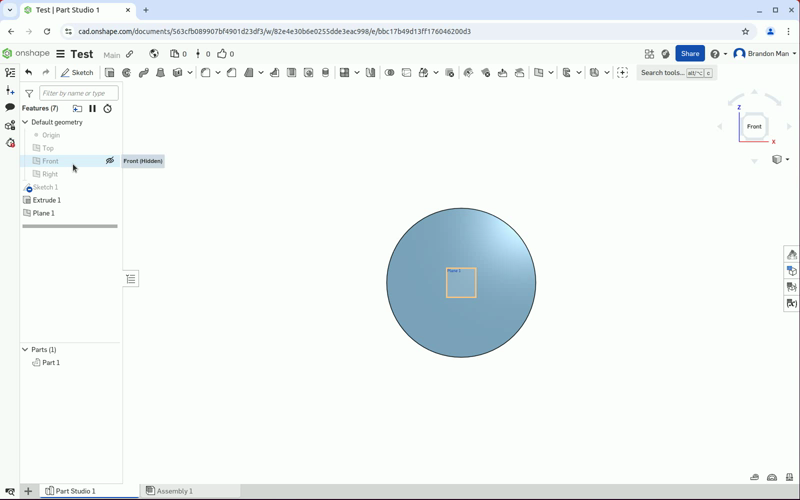
key(shift+s)
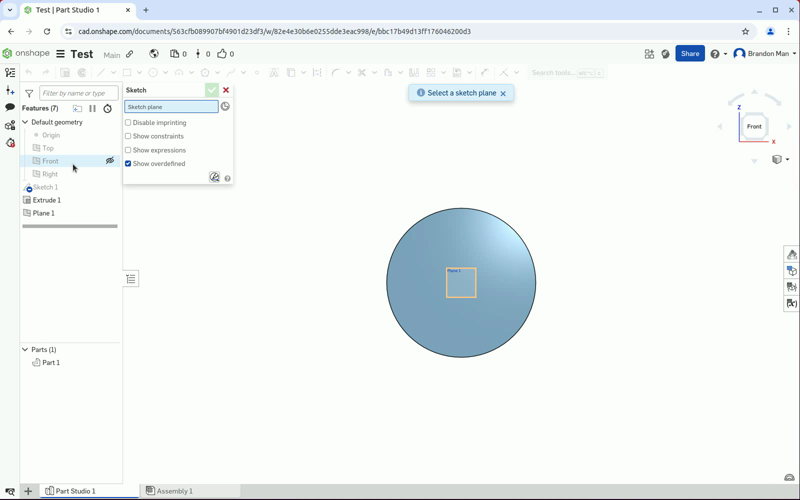
mouse_move(73, 215)
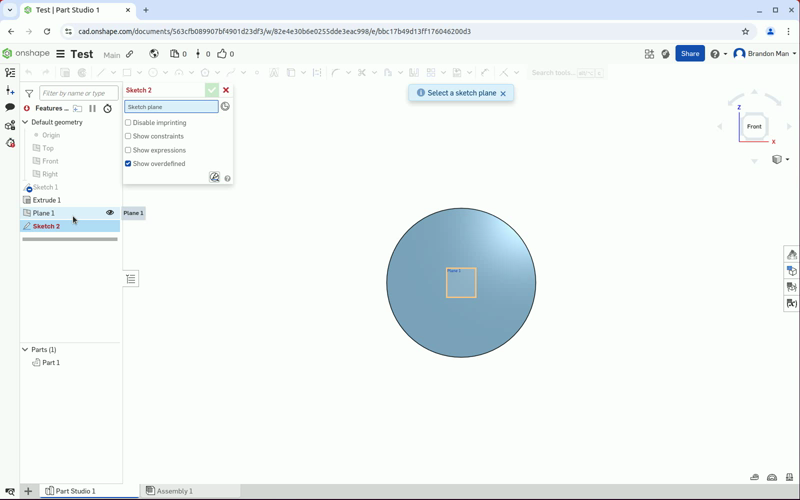
click(73, 215)
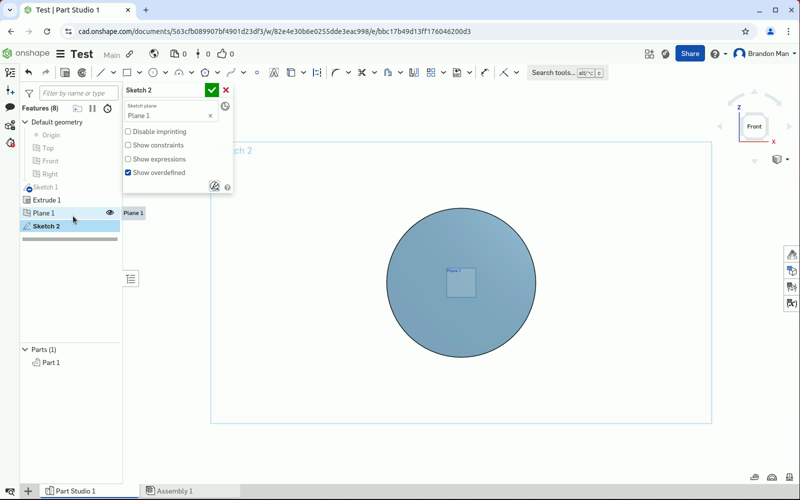
mouse_move(73, 352)
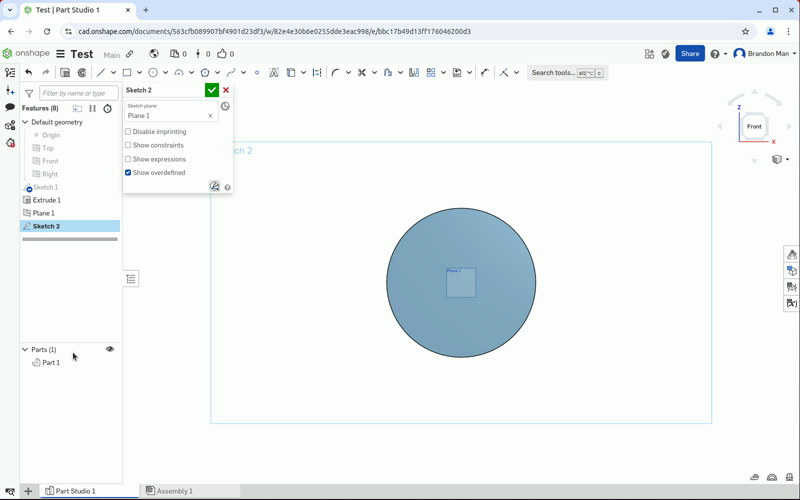
key(y)
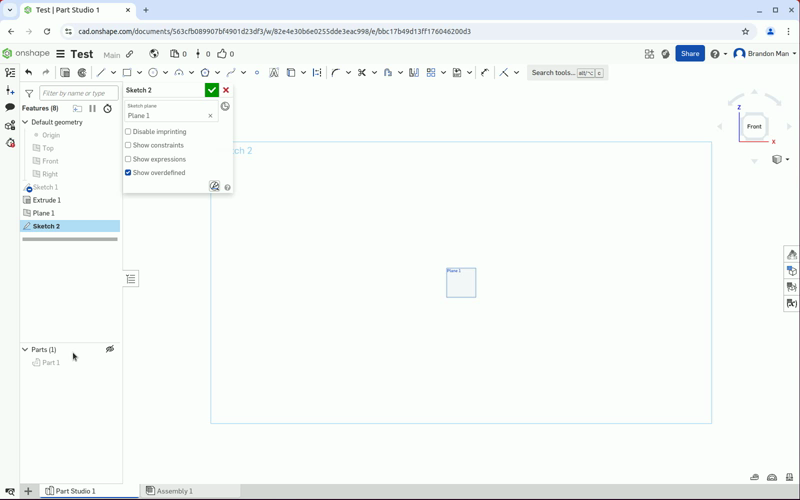
key(c)
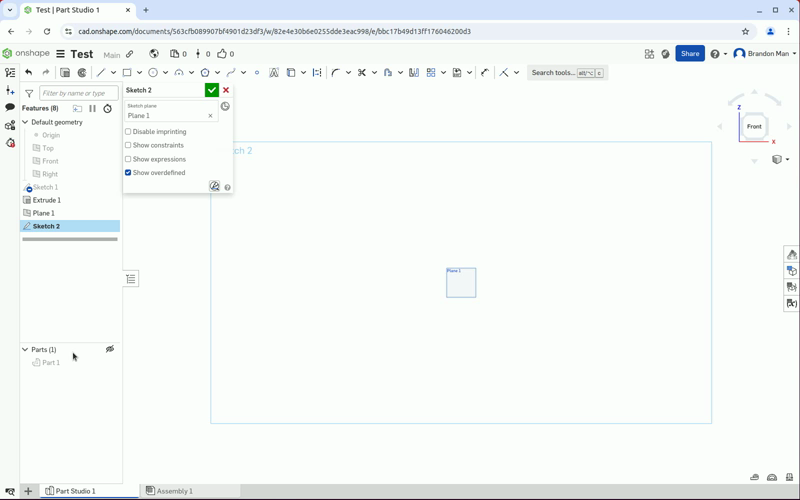
key_down(shift)
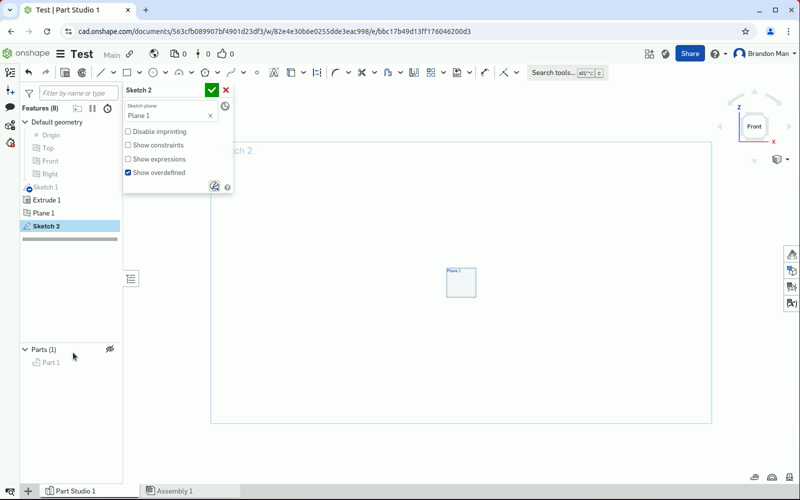
mouse_move(460, 282)
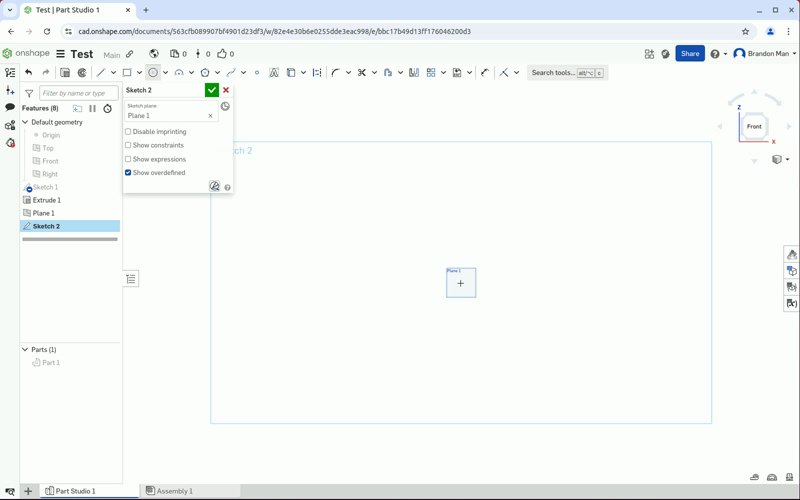
click(460, 282)
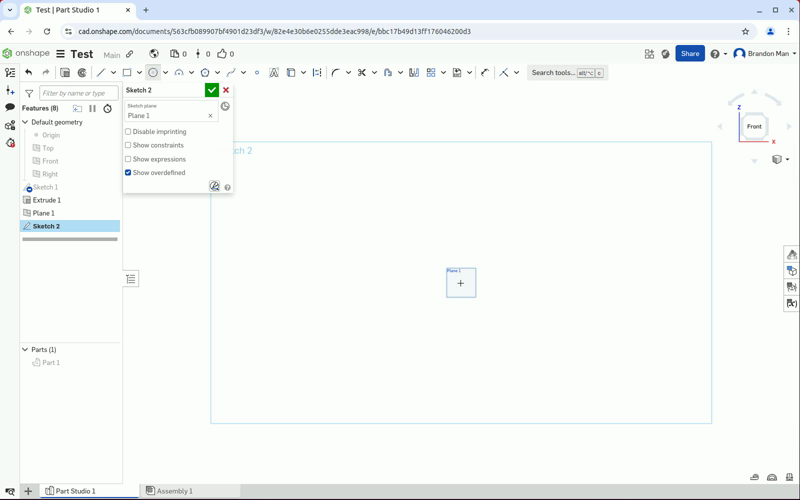
key_up(shift)
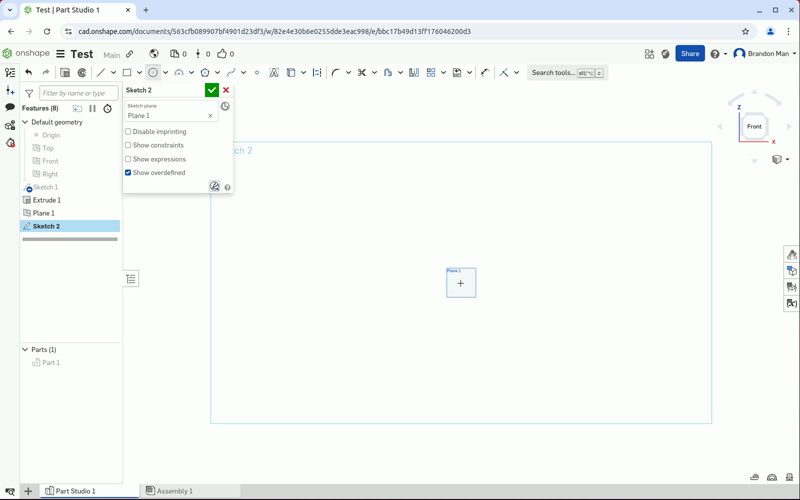
mouse_move(482, 282)
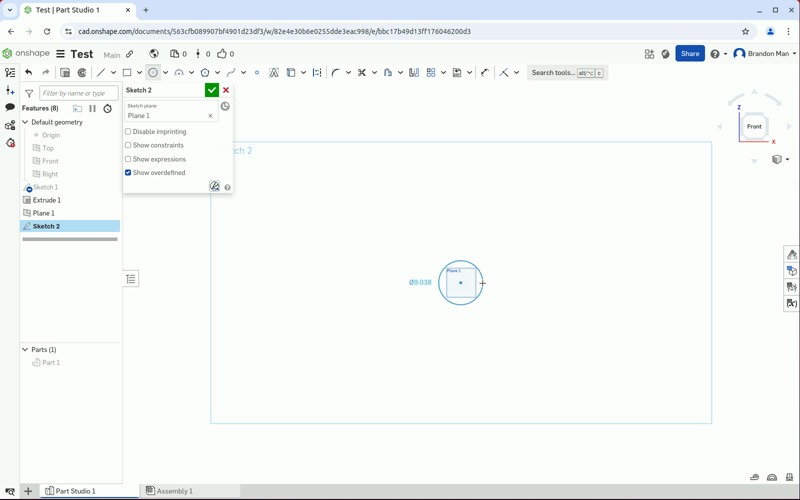
click(482, 282)
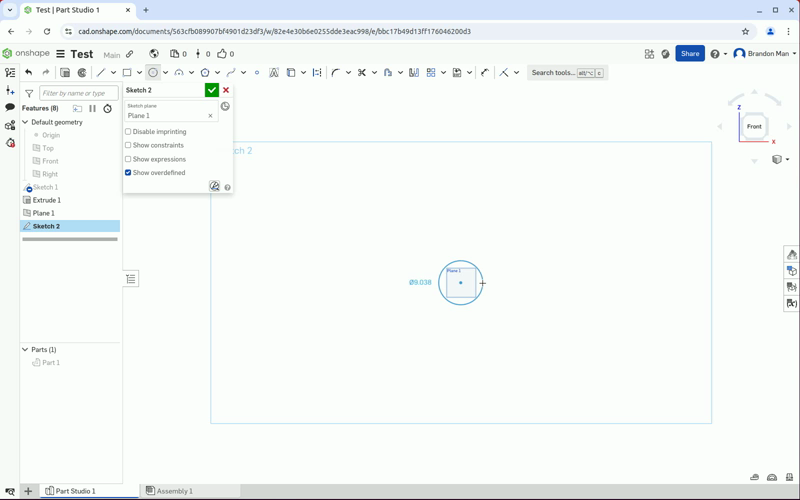
key(esc)
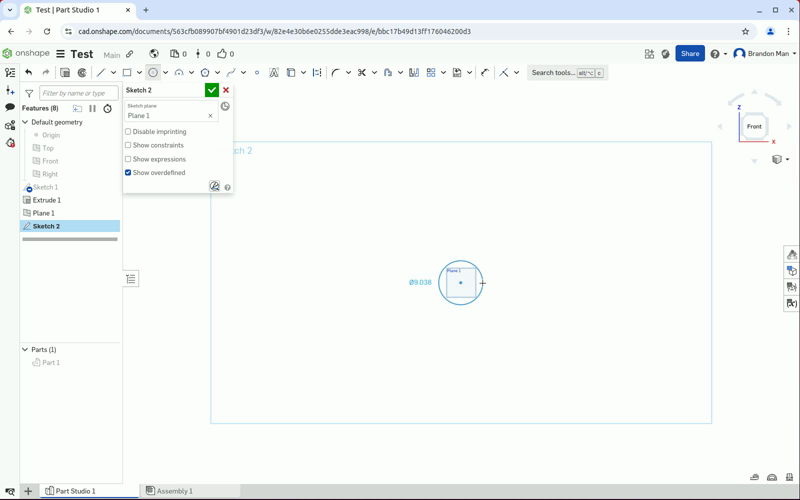
mouse_move(476, 278)
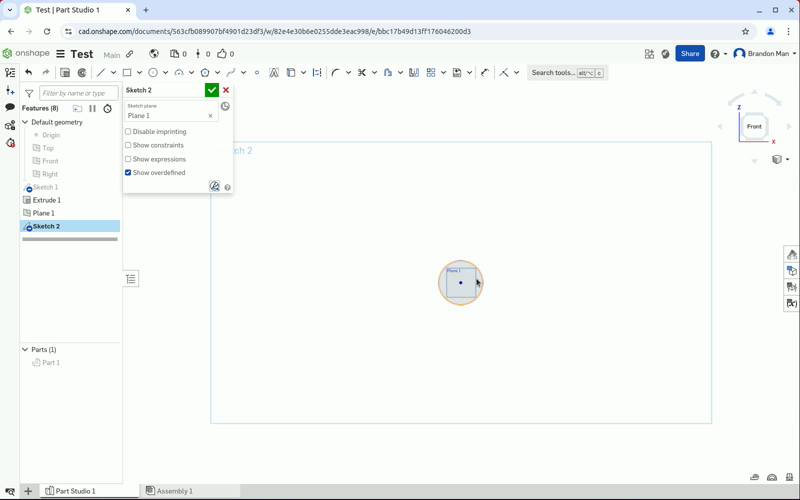
scroll(6)
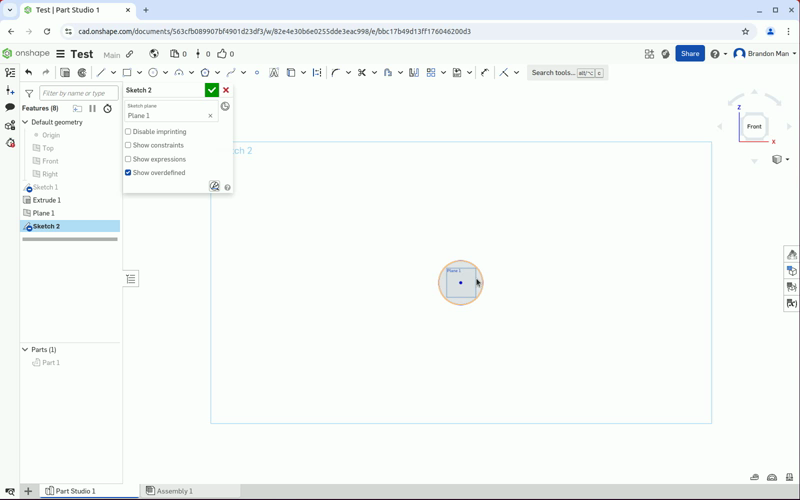
scroll(6)
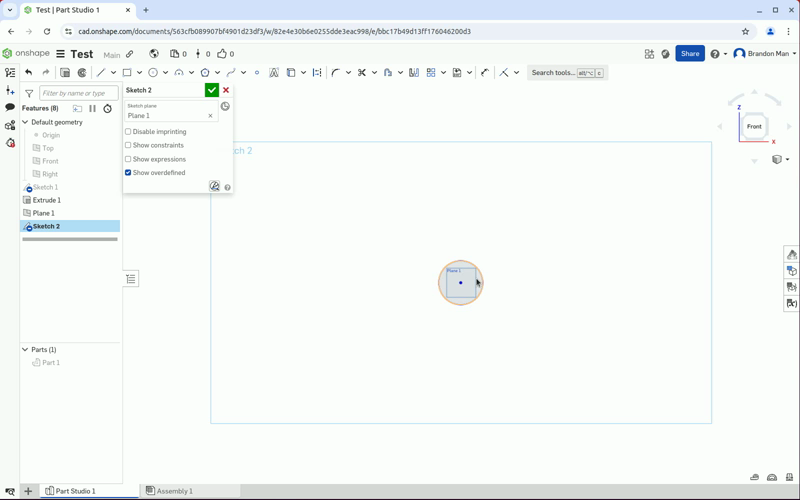
scroll(6)
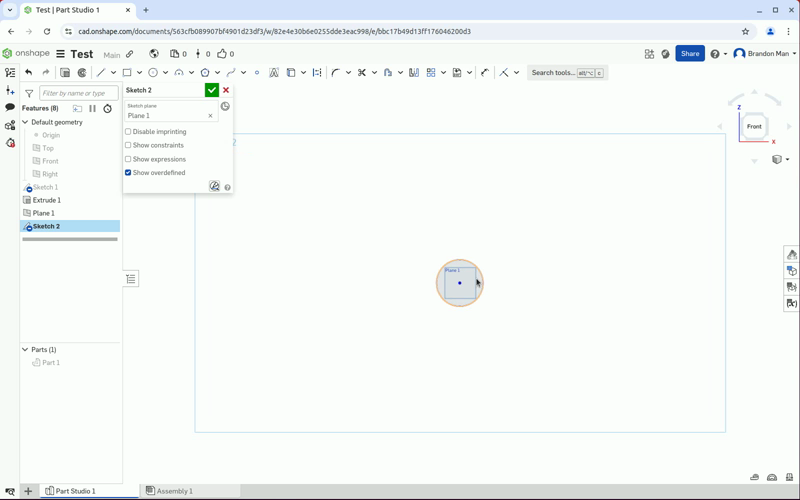
scroll(6)
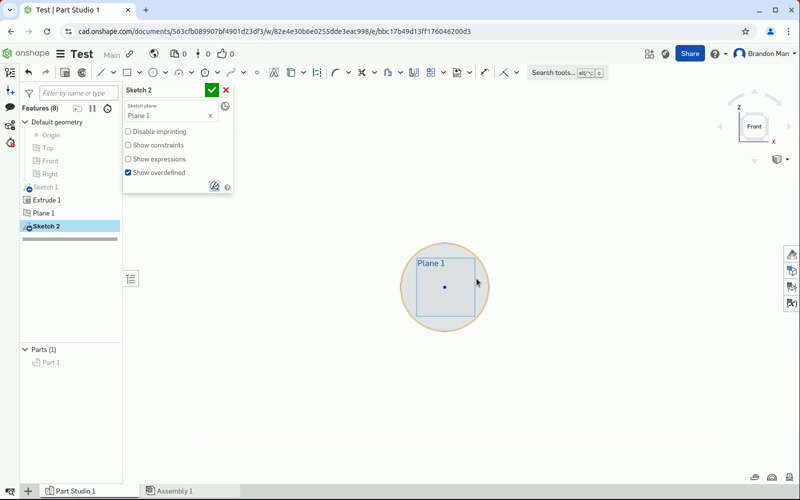
scroll(6)
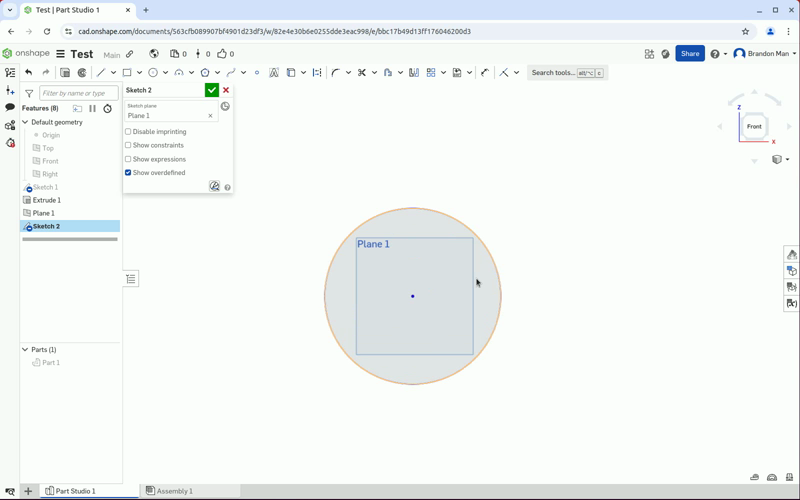
scroll(6)
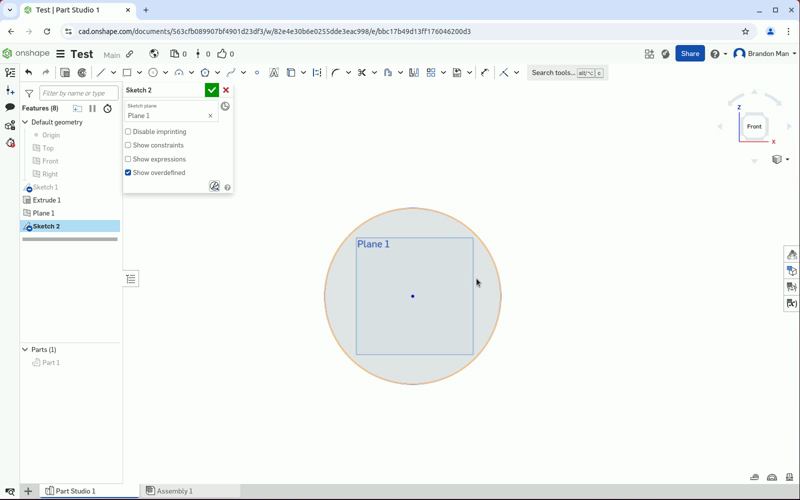
scroll(6)
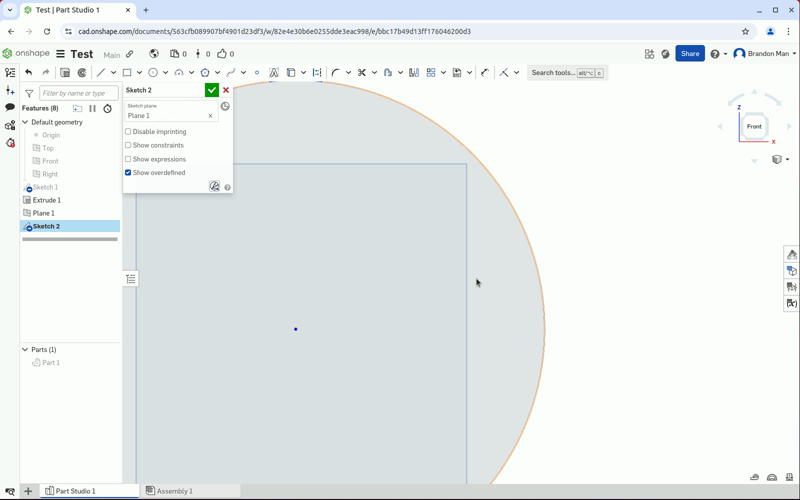
click(476, 278)
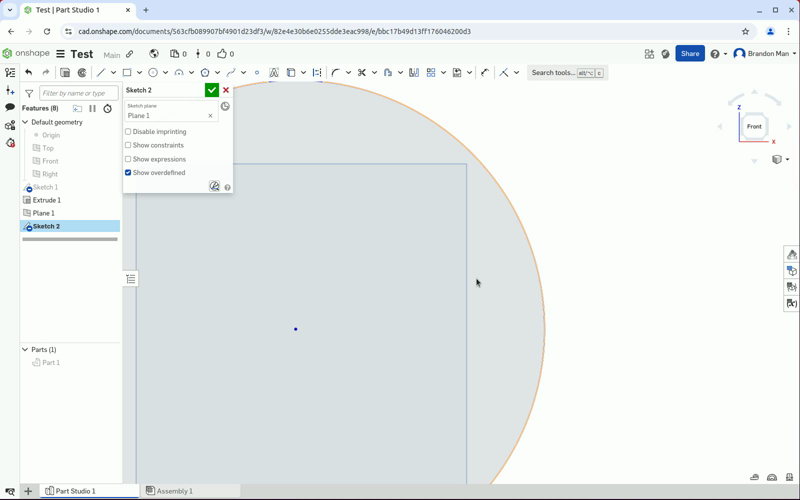
scroll(-6)
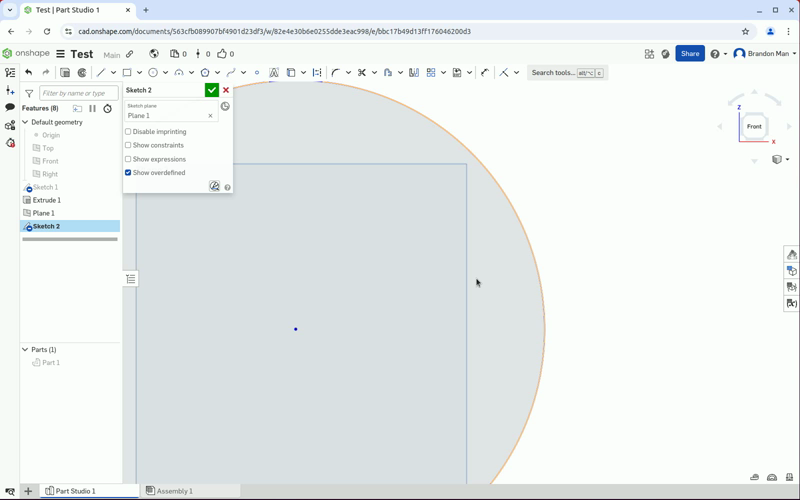
scroll(-6)
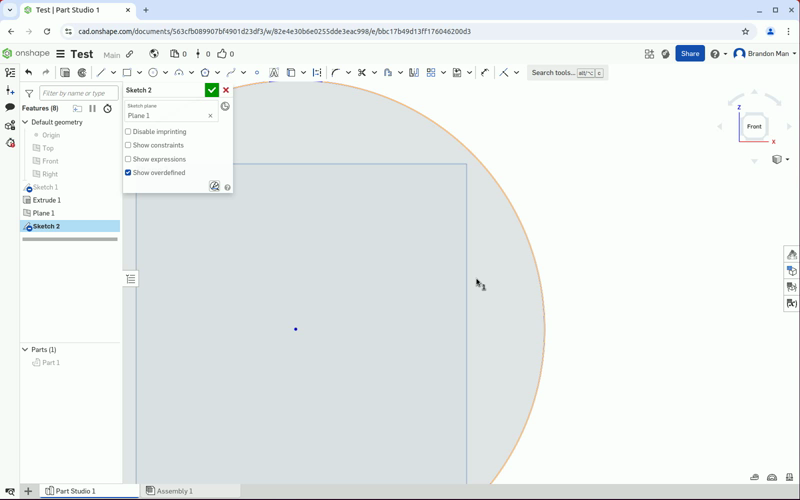
scroll(-6)
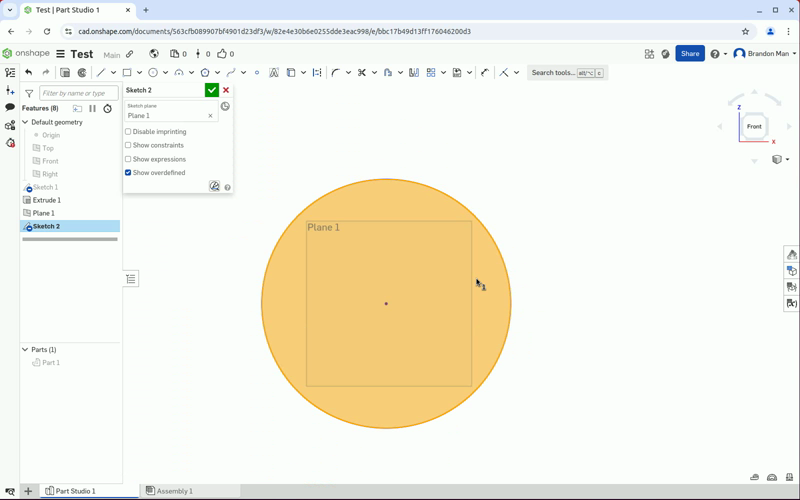
scroll(-6)
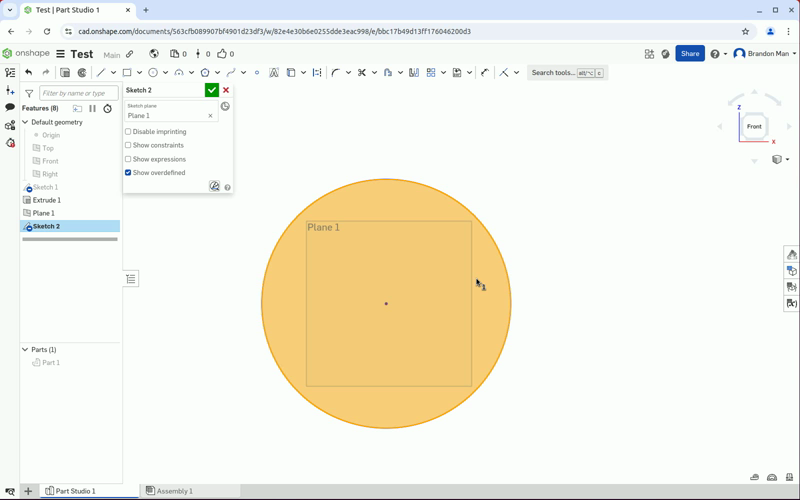
scroll(-6)
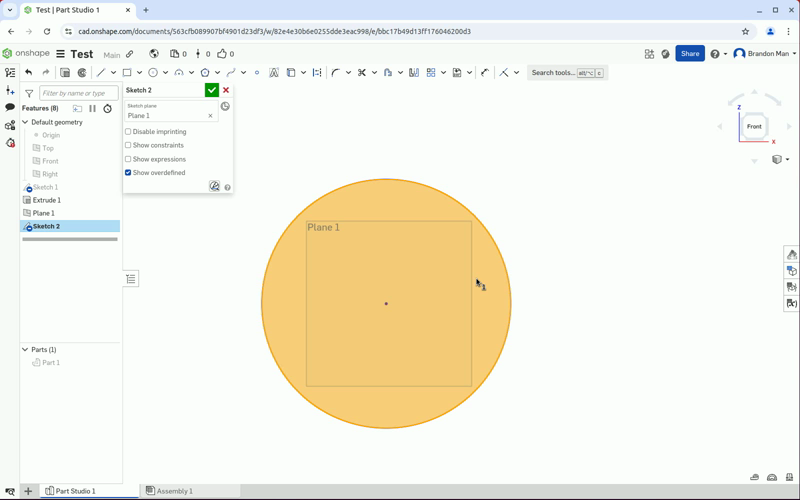
scroll(-6)
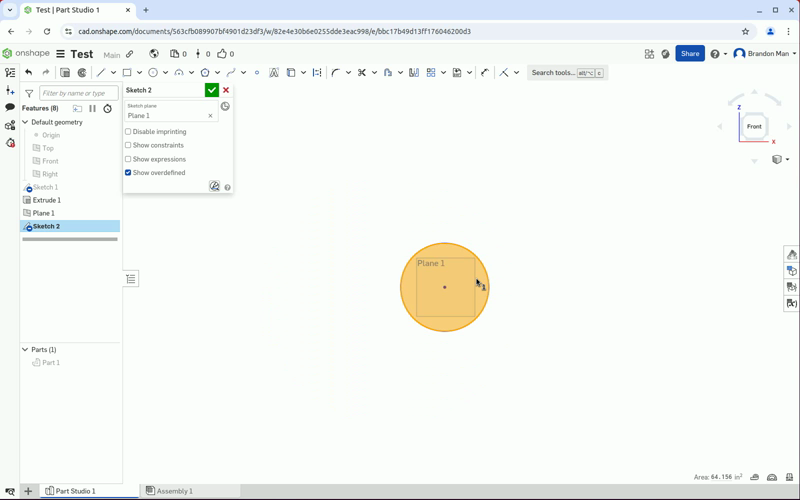
scroll(-6)
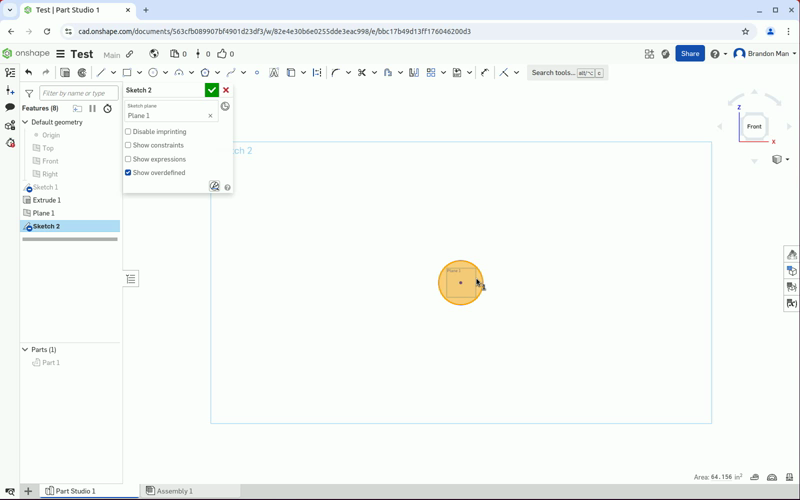
mouse_move(73, 352)
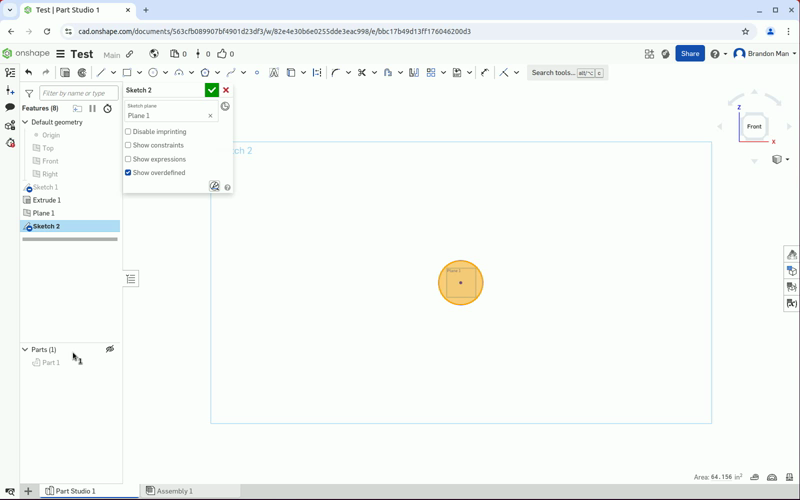
key(shift+y)
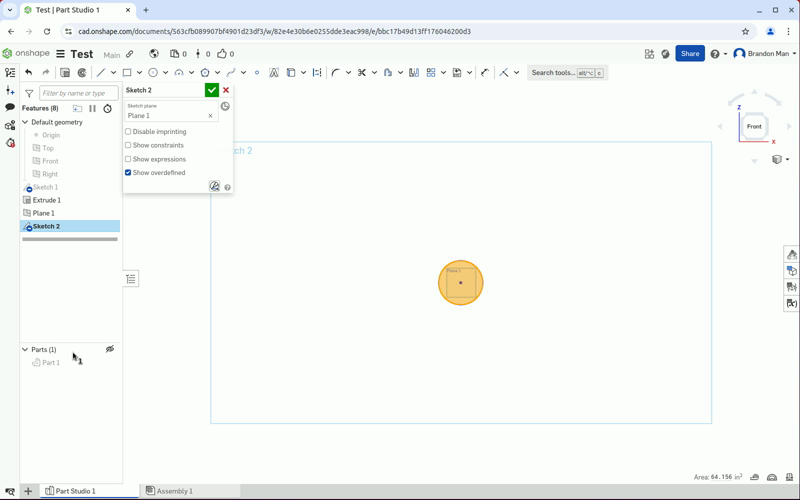
key(shift+e)
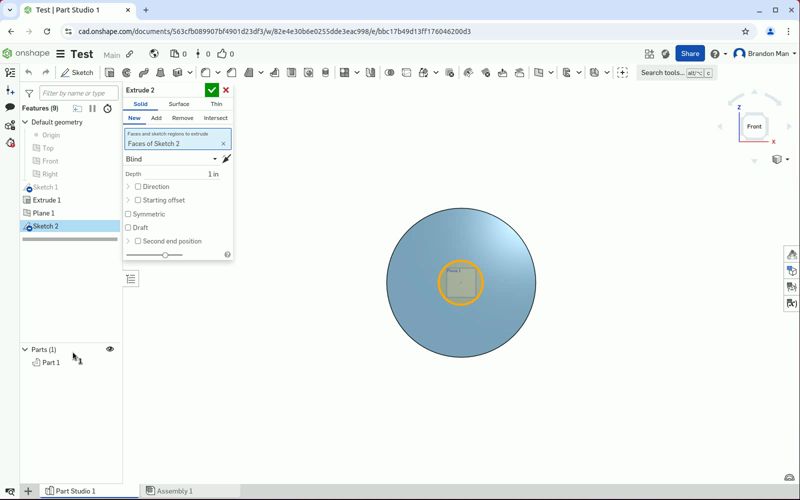
mouse_move(143, 106)
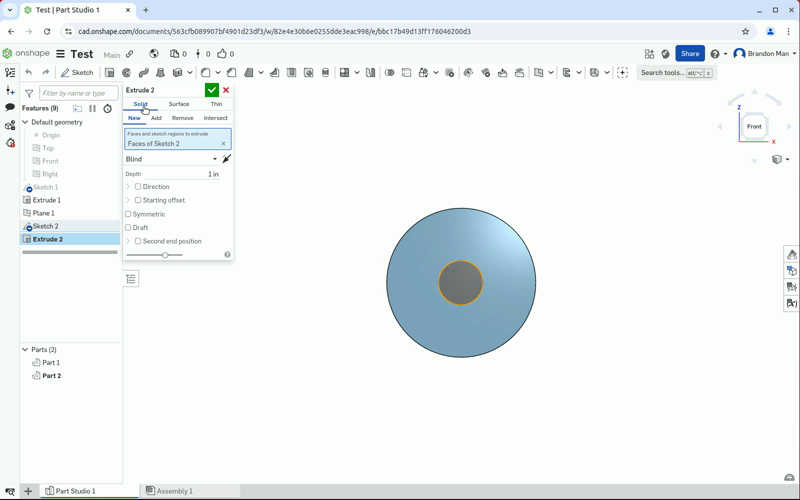
click(143, 106)
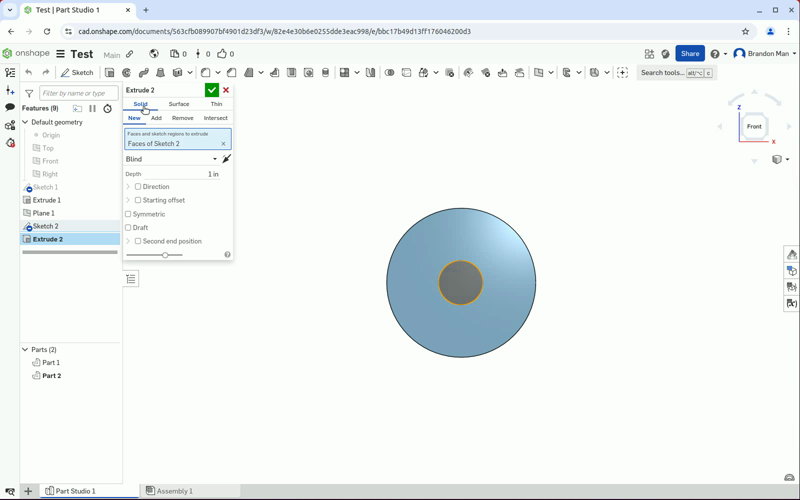
mouse_move(186, 120)
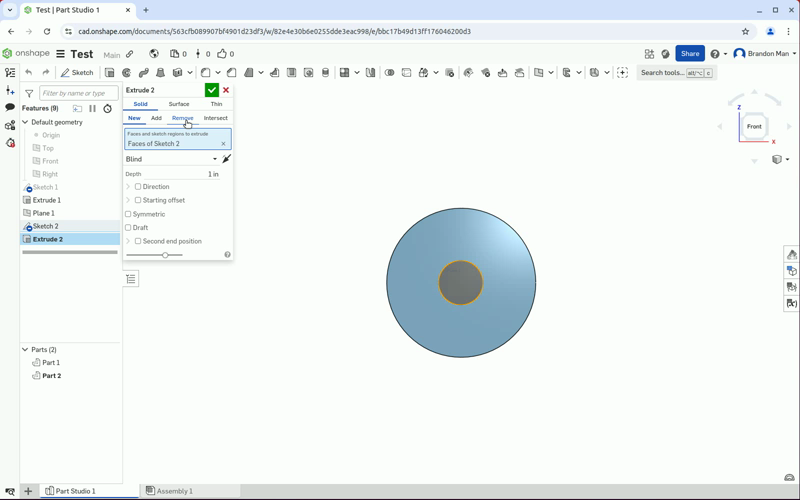
click(186, 120)
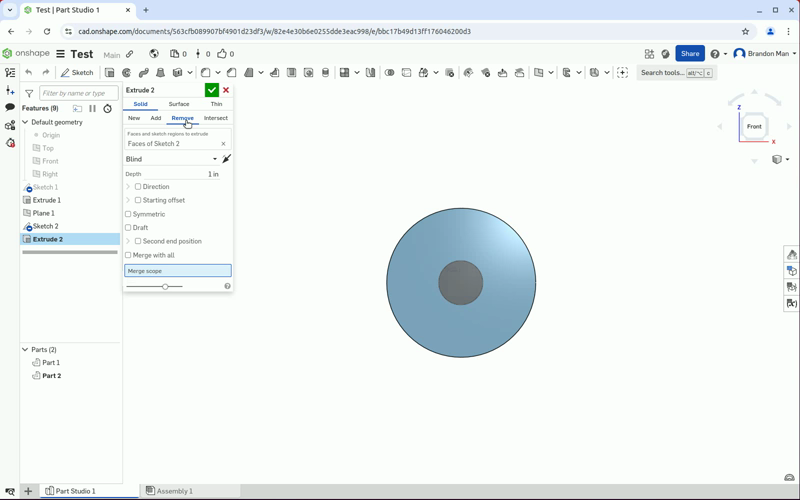
key(tab, 4)
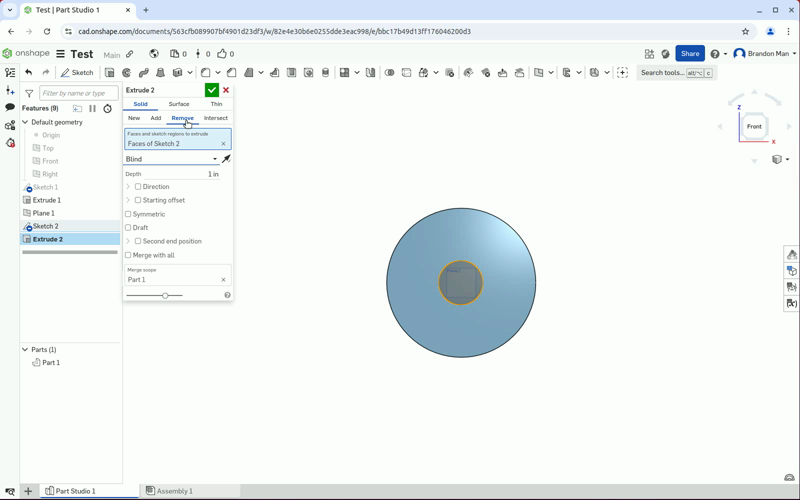
text(3.129)
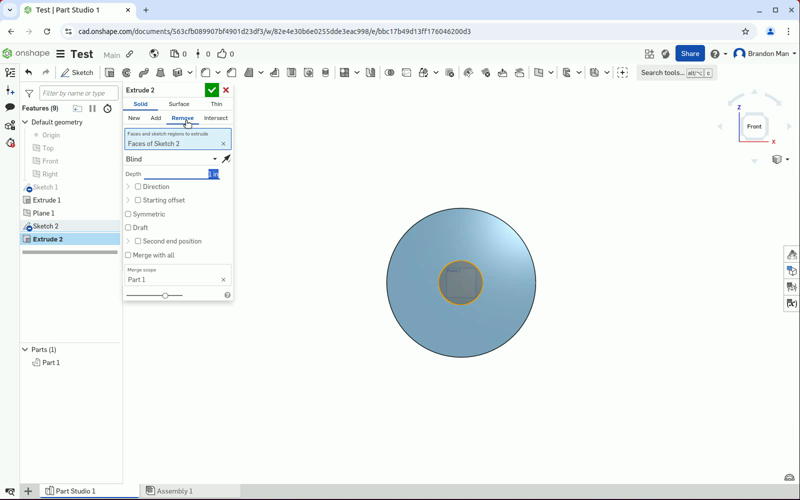
key(tab, 6)
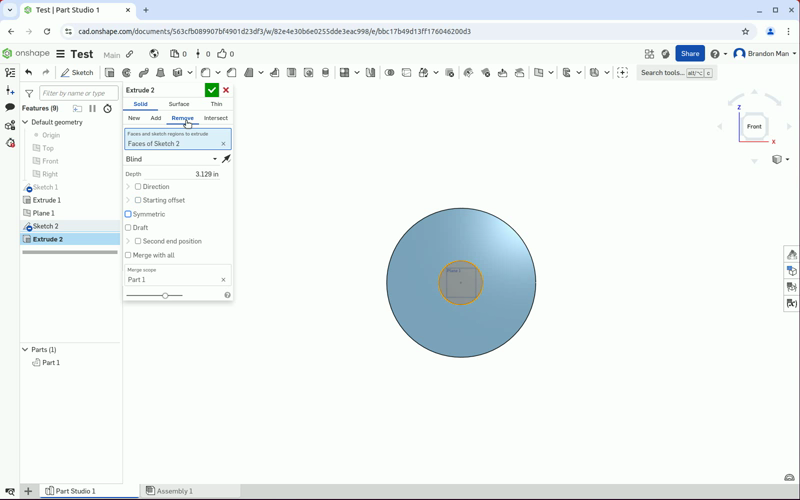
key(space)
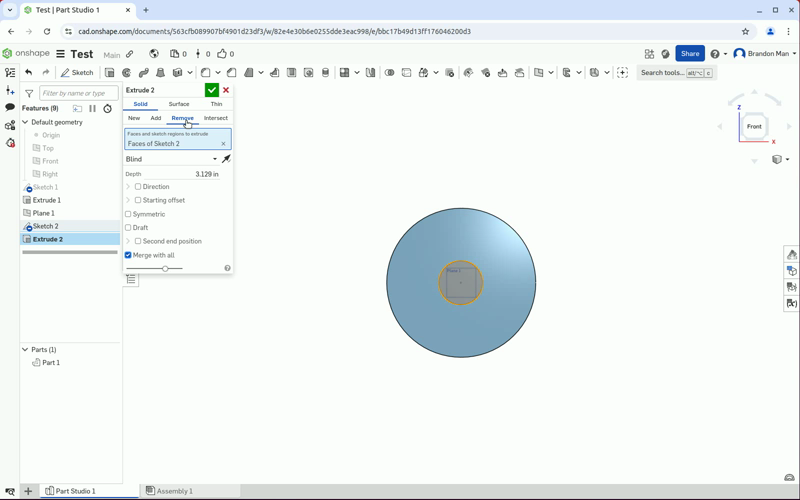
key(enter)
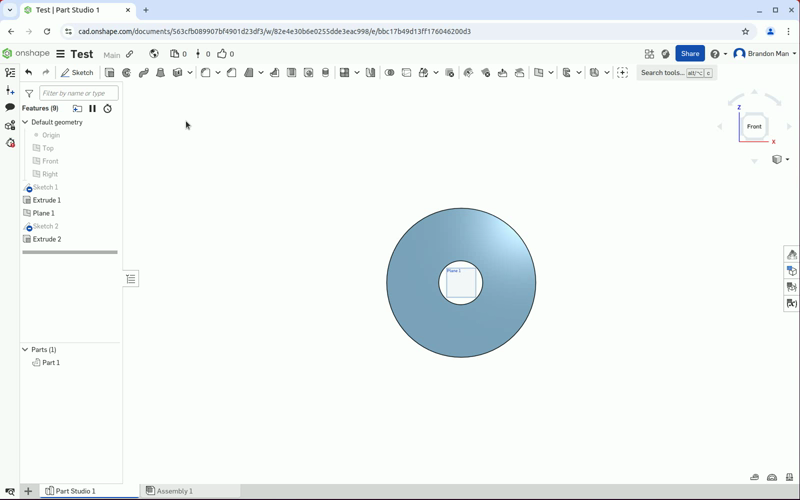
key(shift+h)
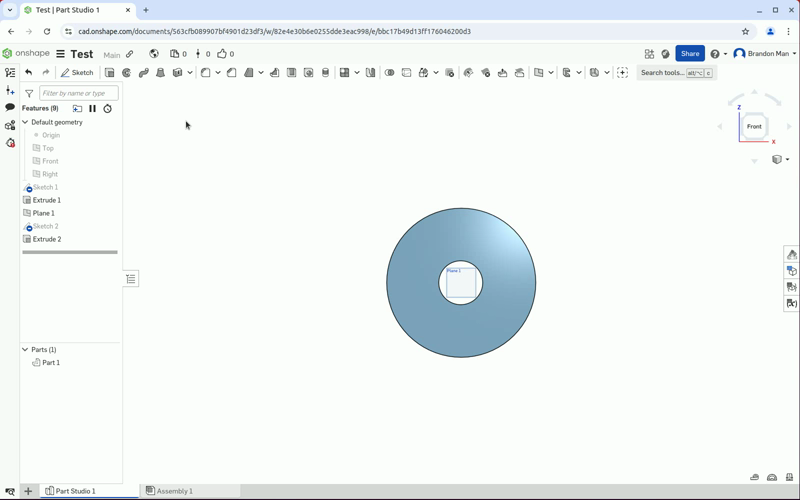
key(shift+h)
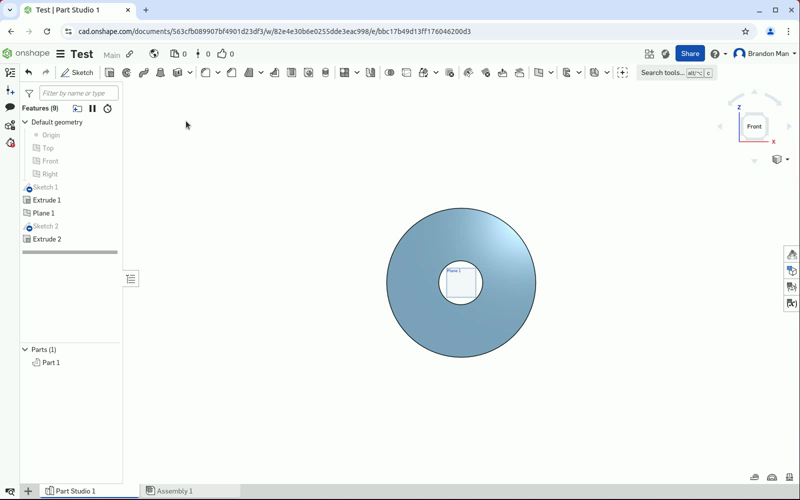
mouse_move(73, 189)
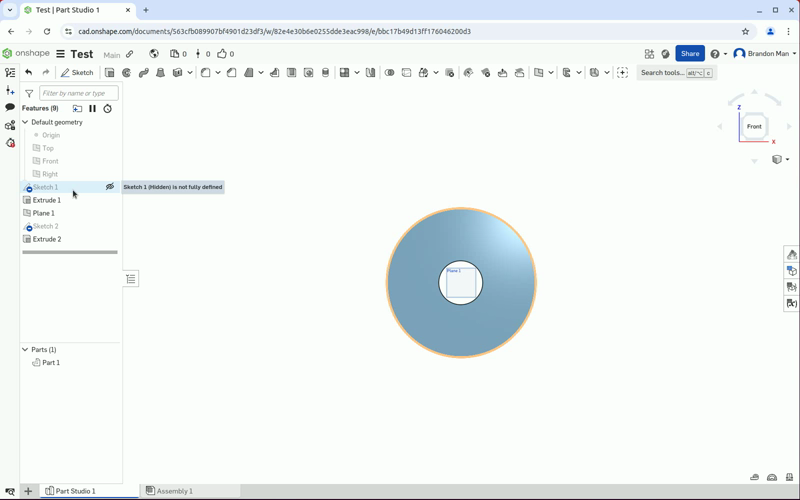
click(73, 189)
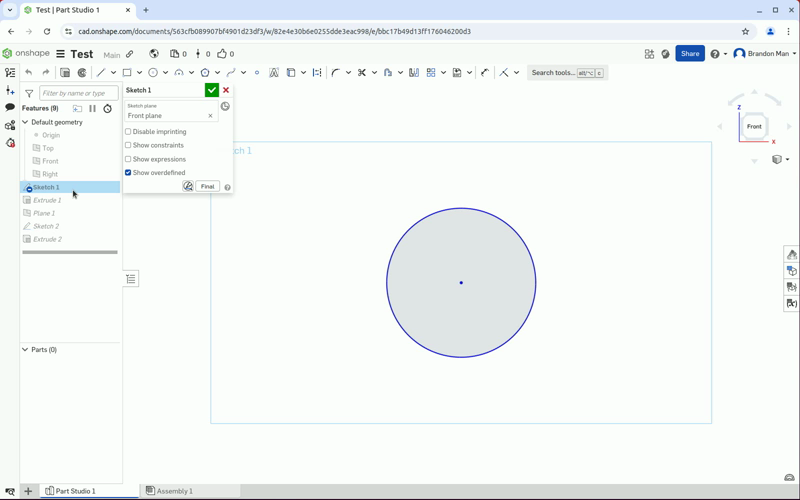
mouse_move(229, 92)
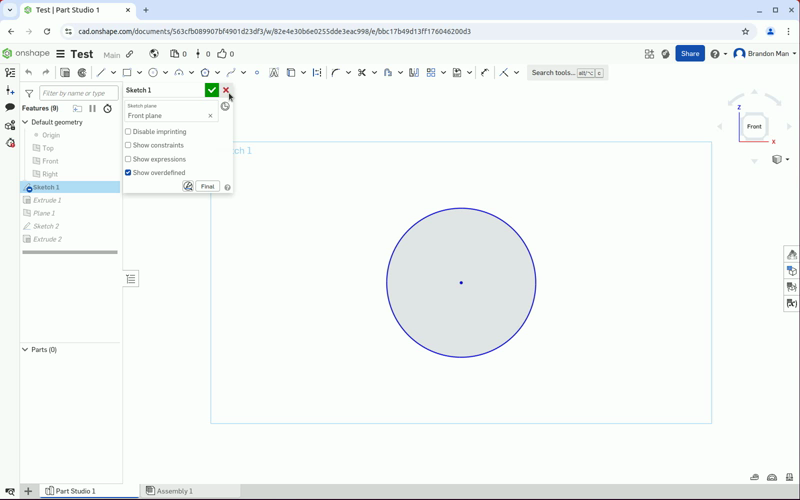
click(229, 92)
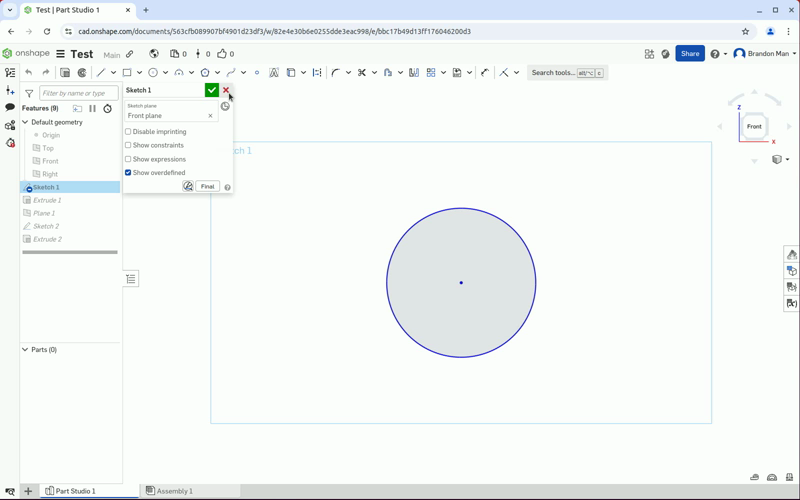
key(shift+s)
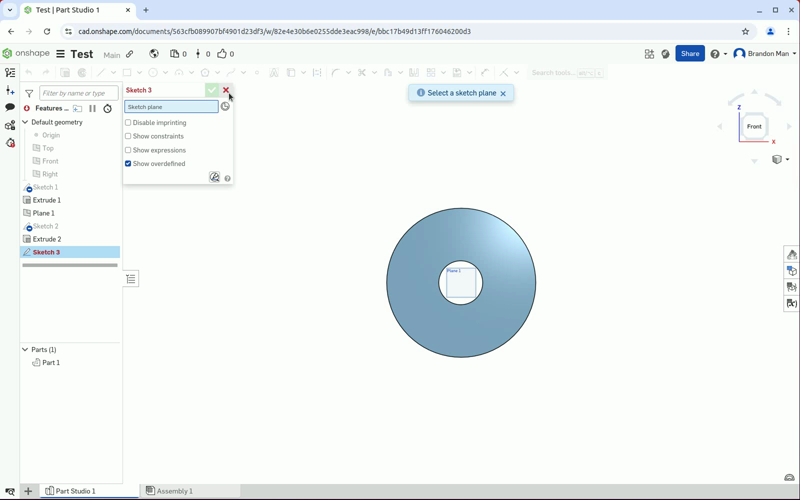
mouse_move(73, 215)
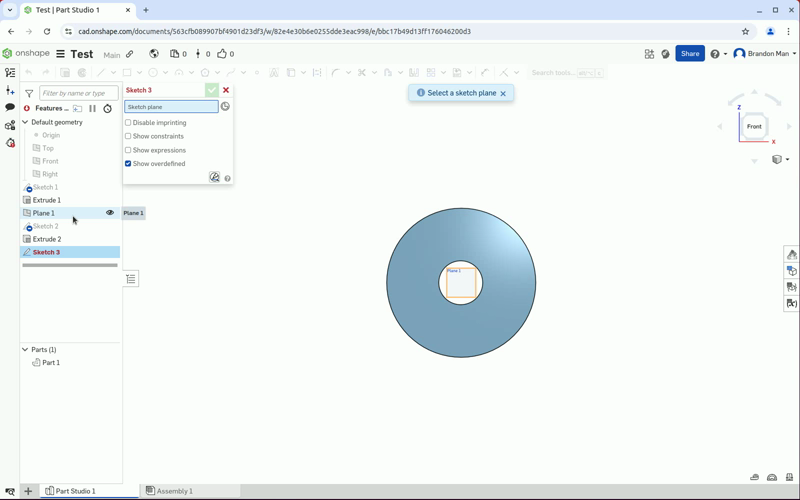
click(73, 215)
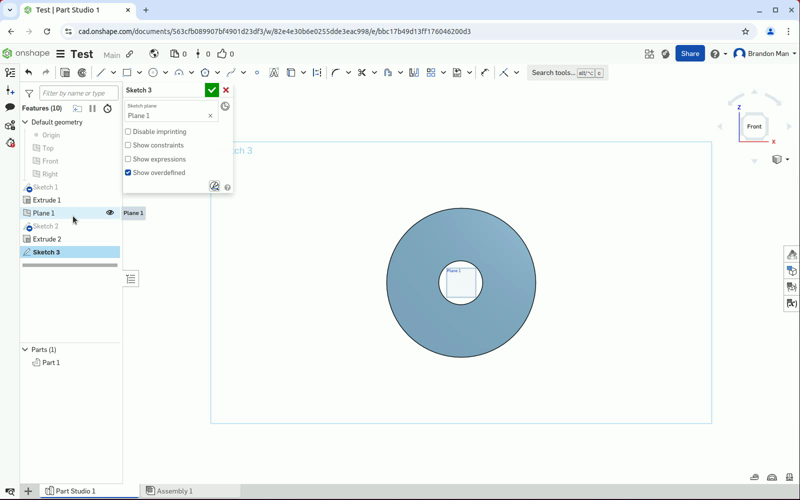
mouse_move(73, 352)
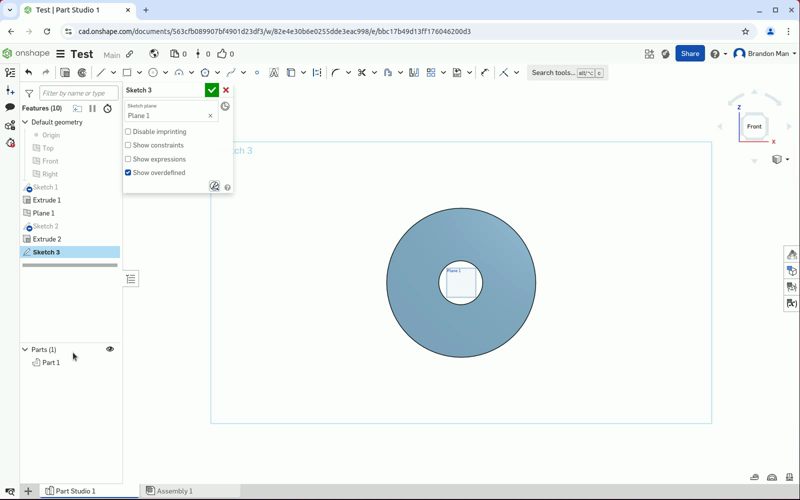
key(y)
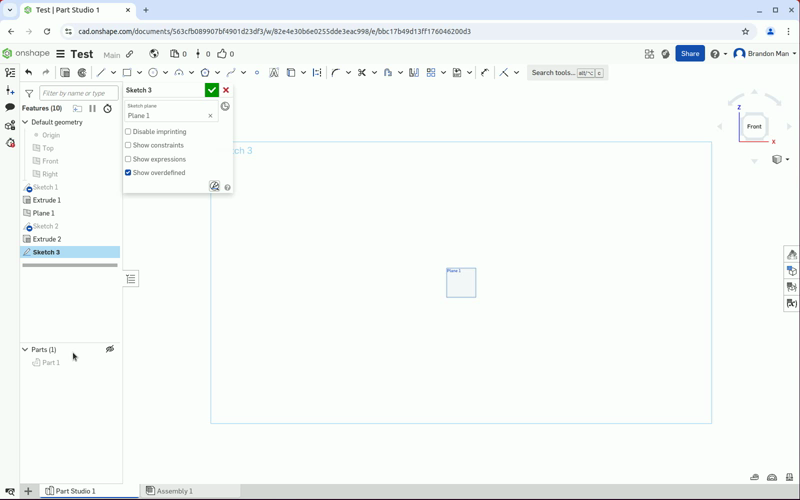
key(a)
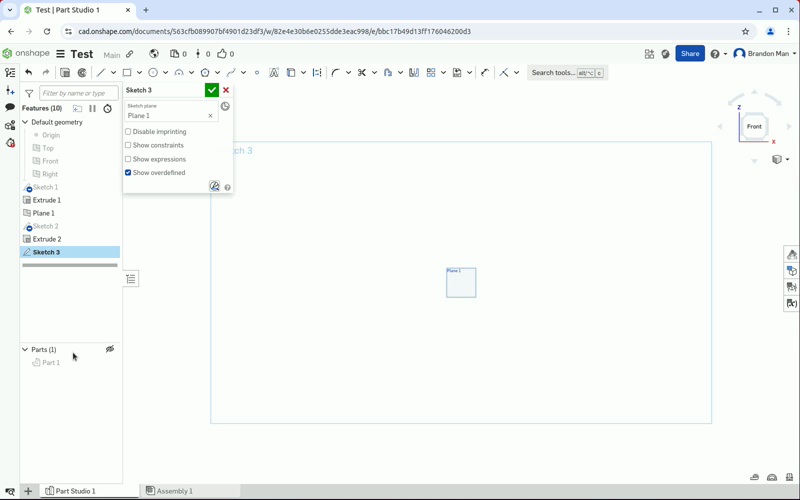
key_down(shift)
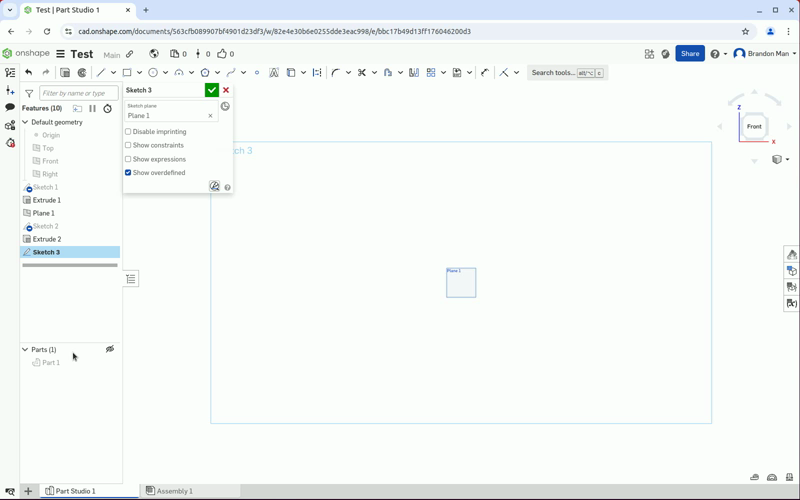
mouse_move(424, 217)
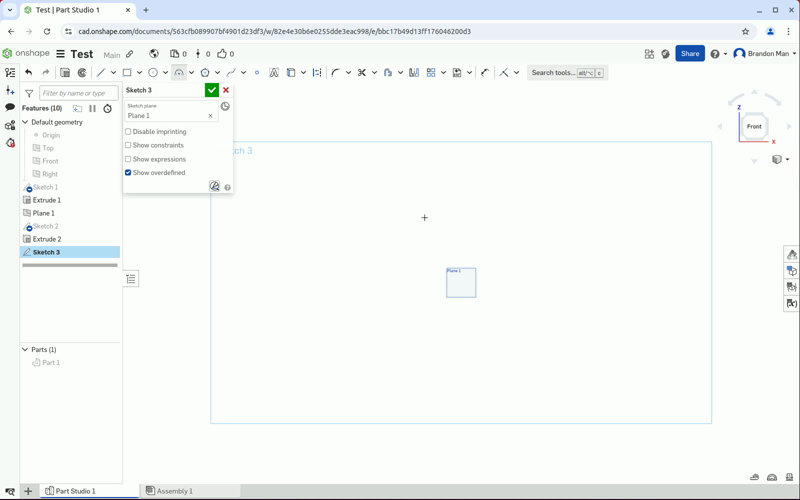
click(424, 217)
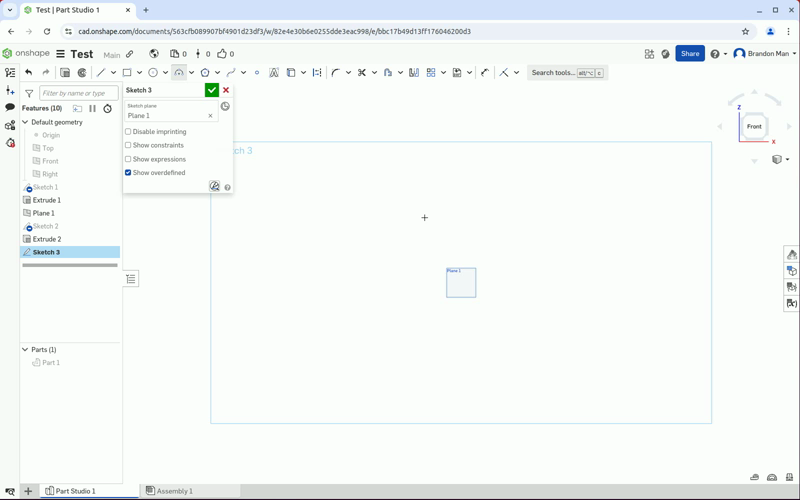
key_up(shift)
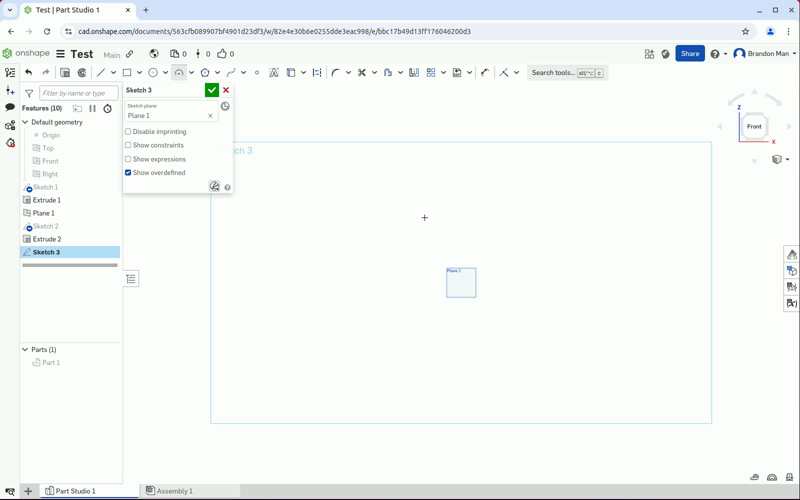
key_down(shift)
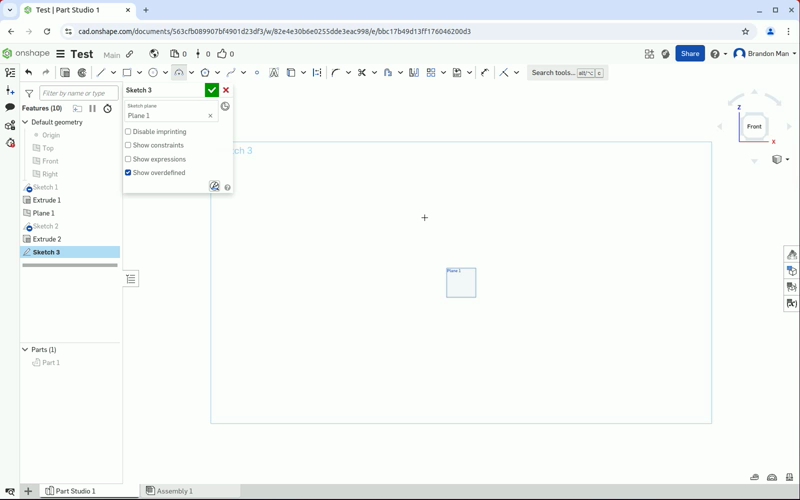
mouse_move(497, 217)
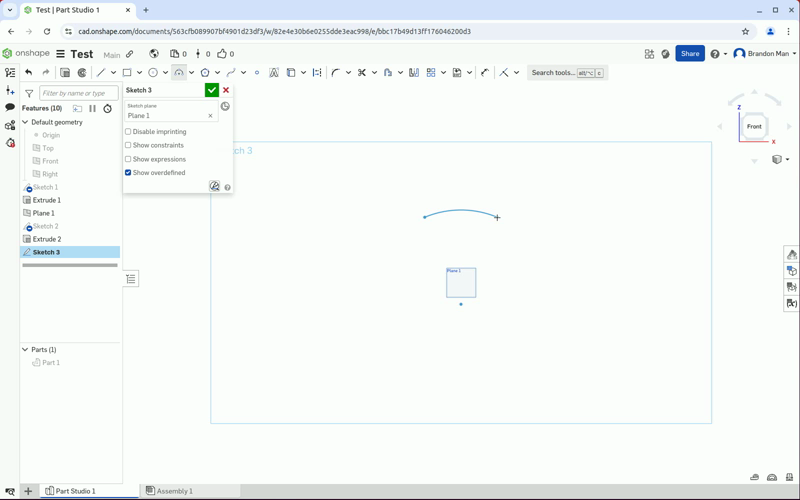
click(497, 217)
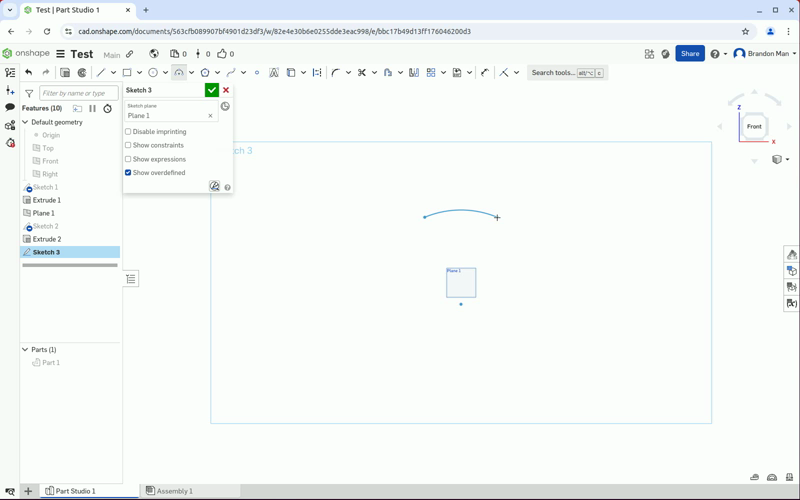
mouse_move(460, 207)
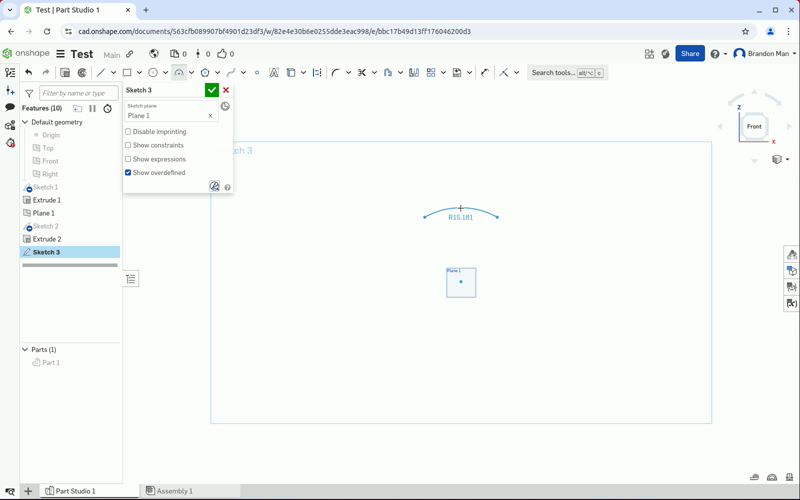
click(460, 207)
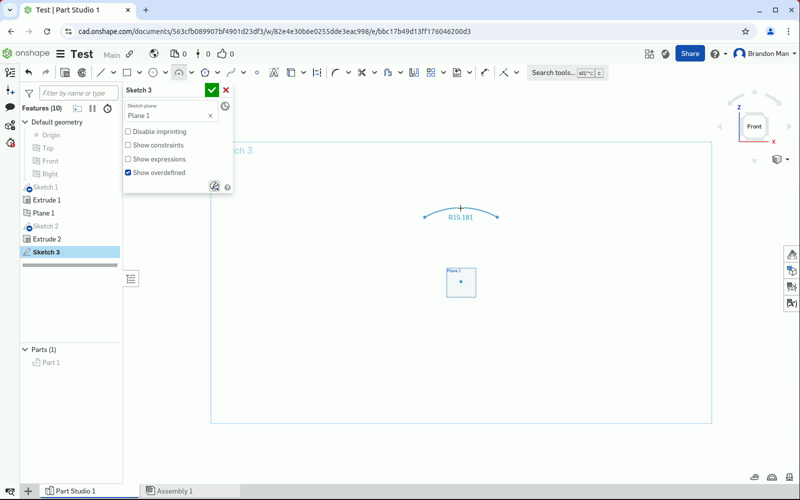
key_up(shift)
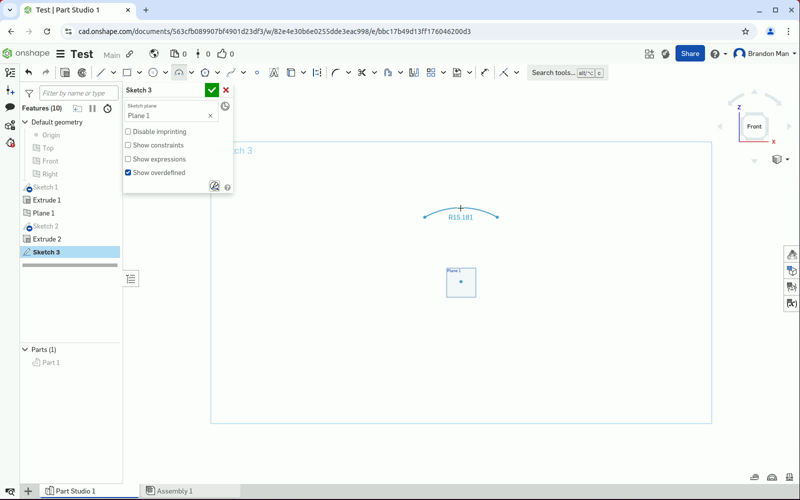
mouse_move(497, 217)
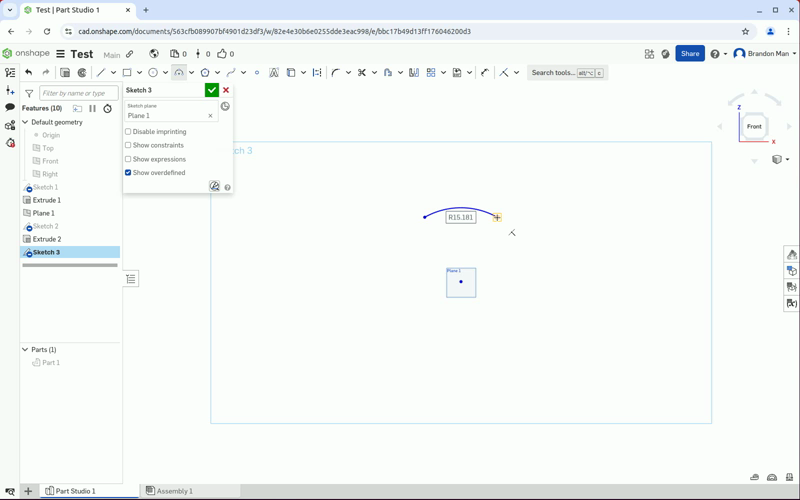
click(497, 217)
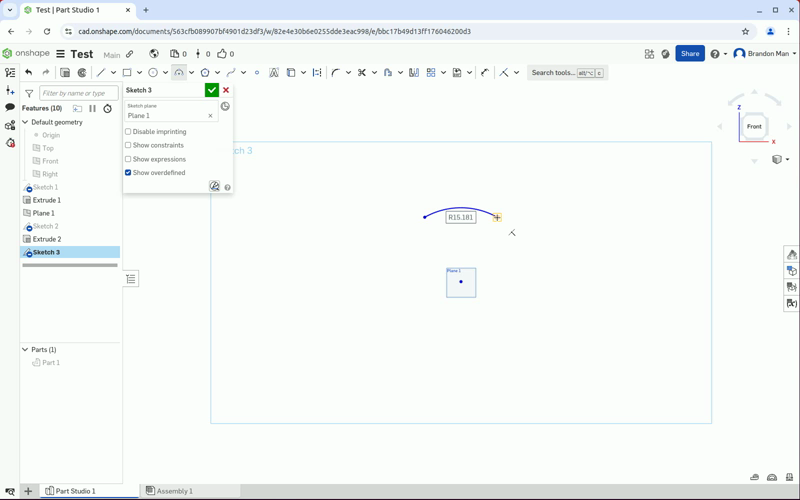
mouse_move(424, 217)
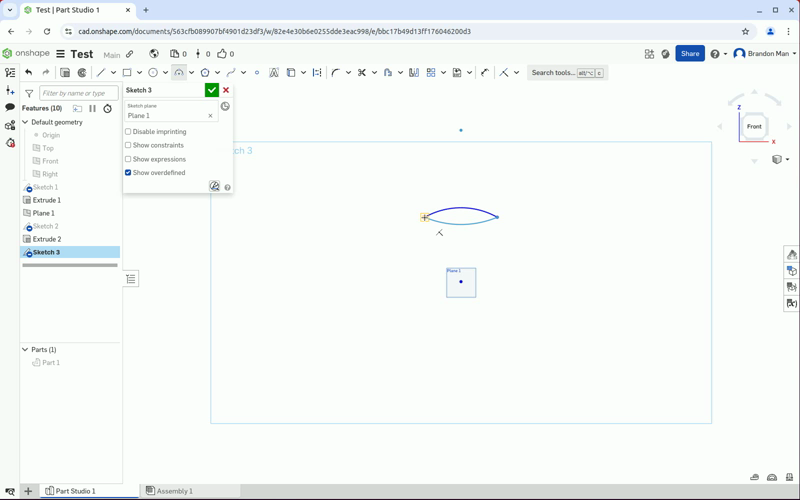
click(424, 217)
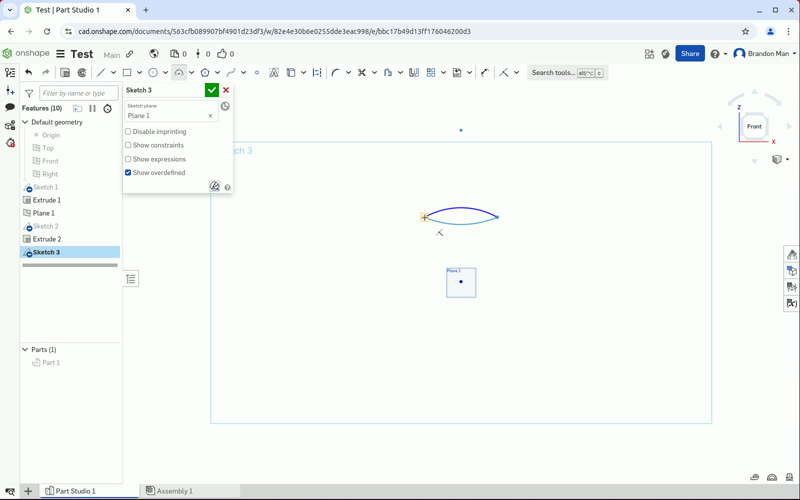
key_down(shift)
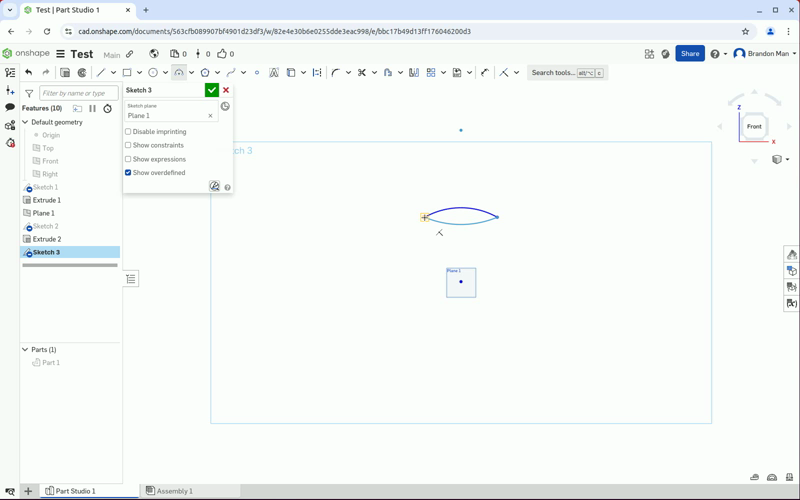
mouse_move(460, 170)
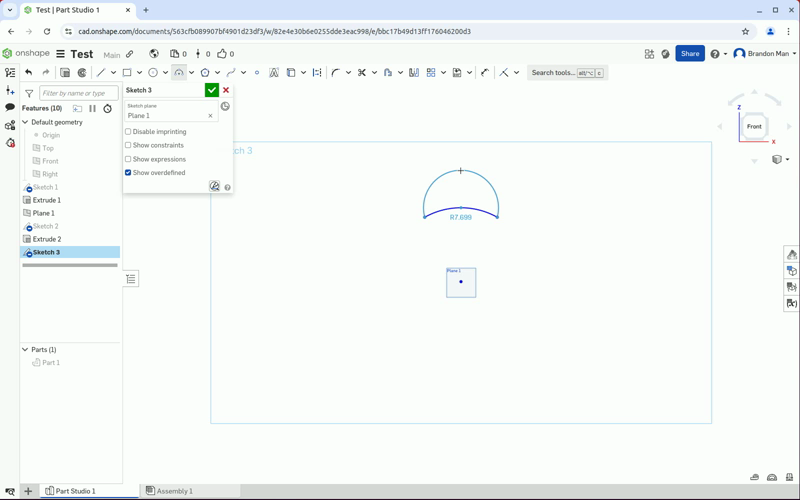
click(460, 170)
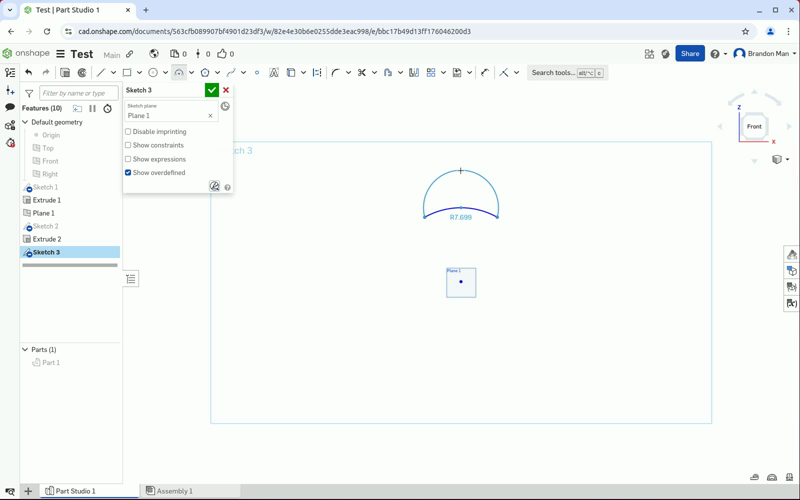
key_up(shift)
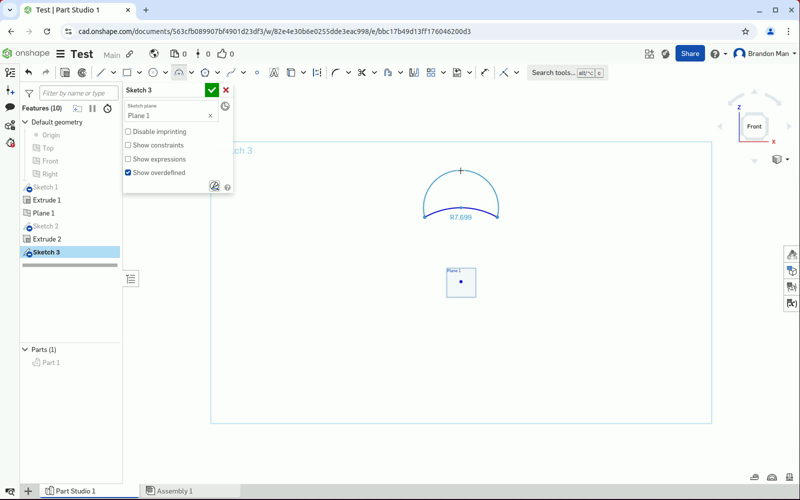
key(esc)
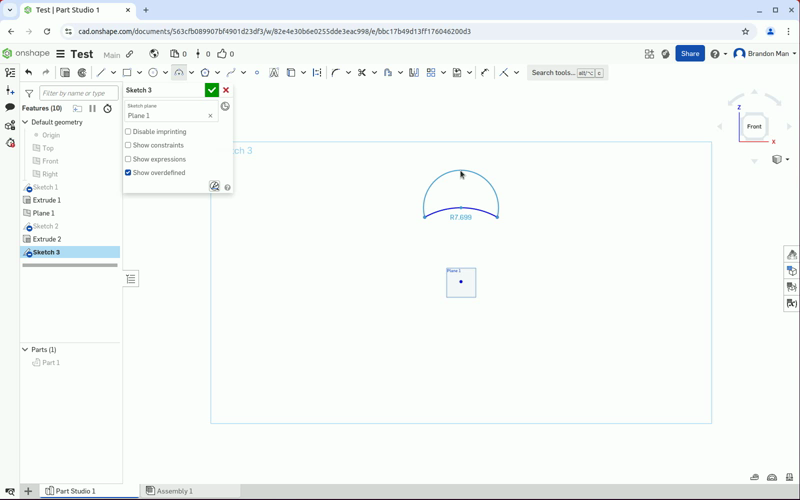
mouse_move(477, 184)
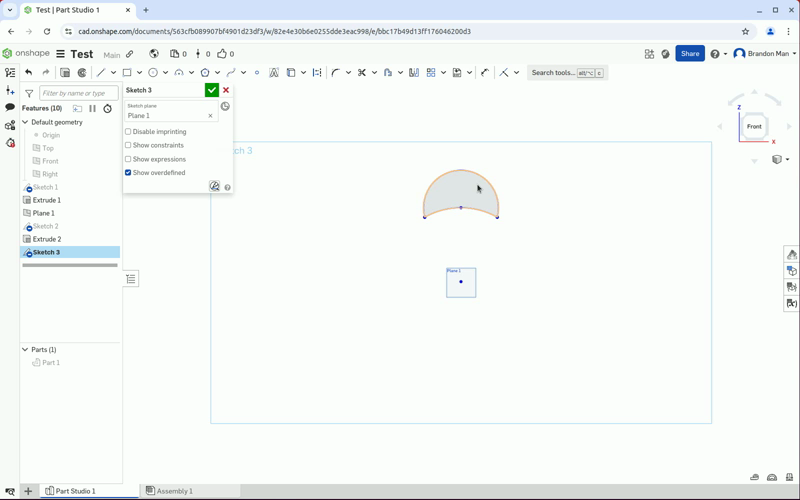
click(477, 184)
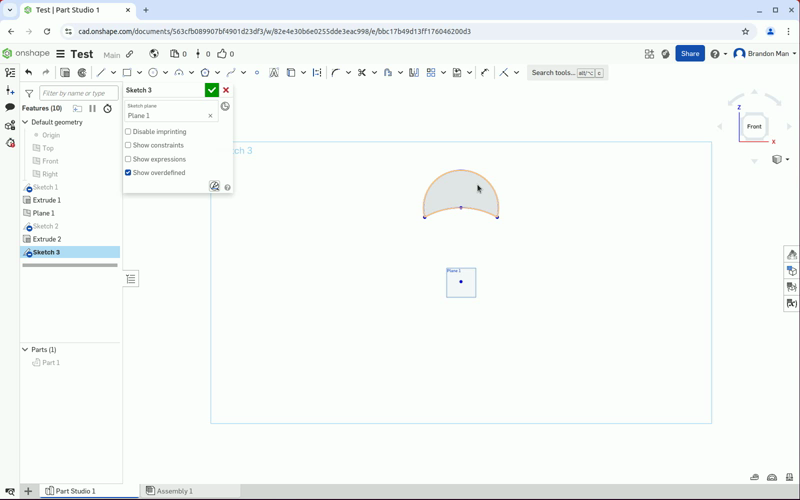
mouse_move(73, 352)
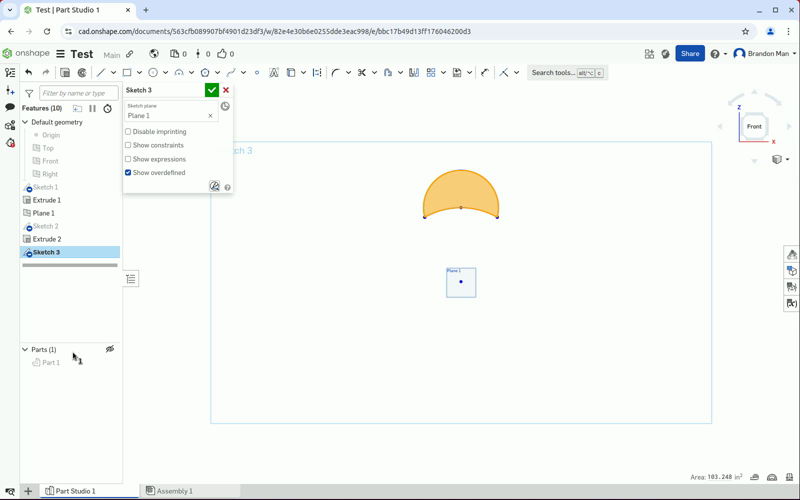
key(shift+y)
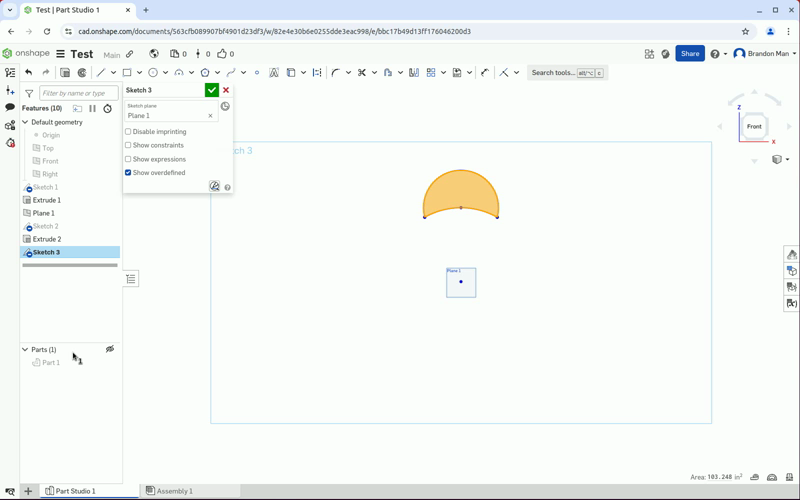
key(shift+e)
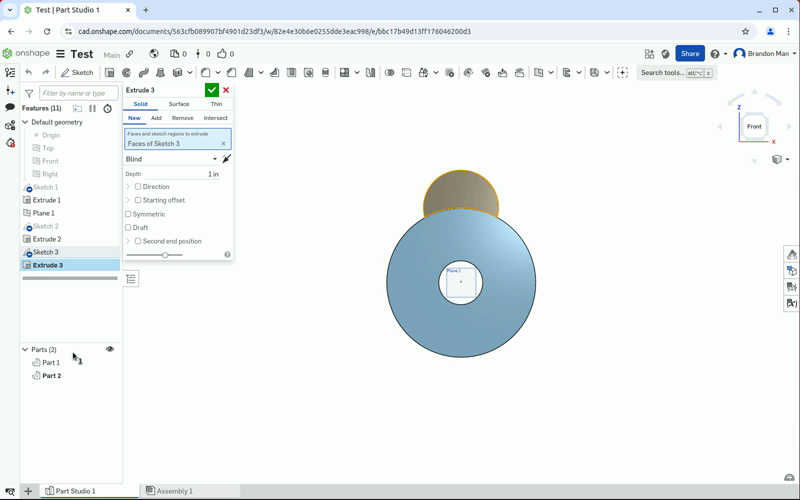
mouse_move(143, 106)
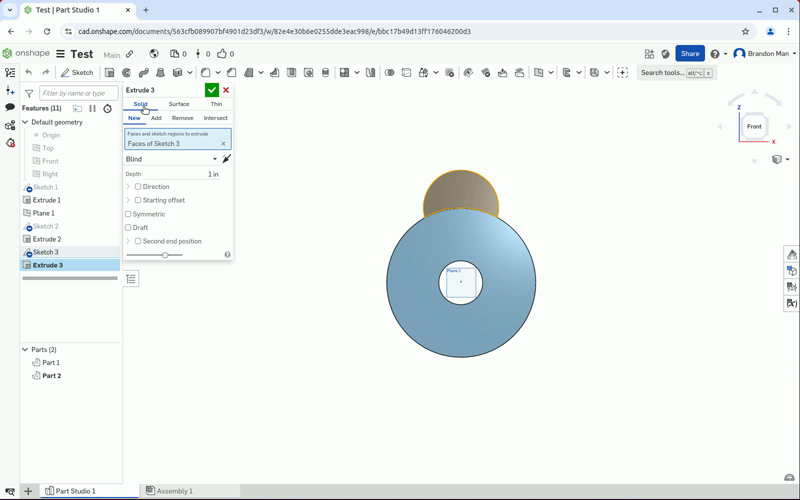
click(143, 106)
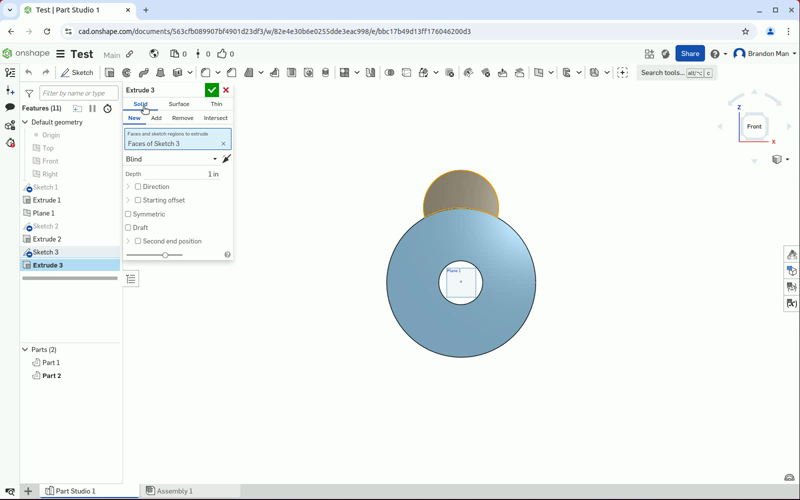
mouse_move(137, 120)
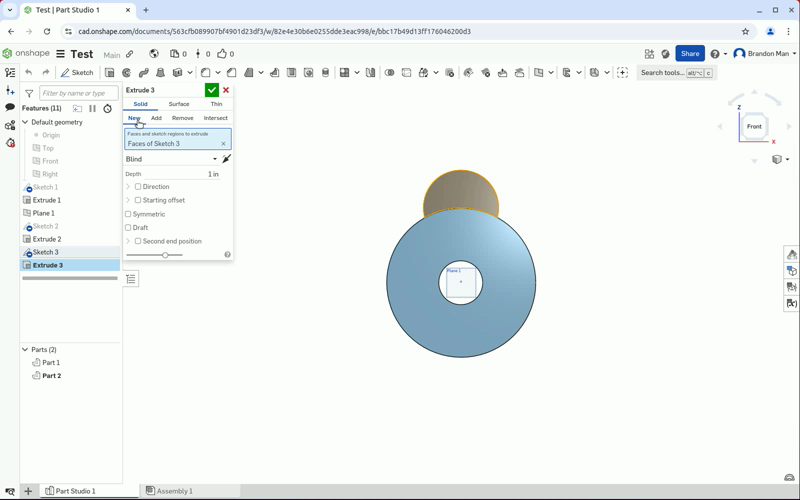
click(137, 120)
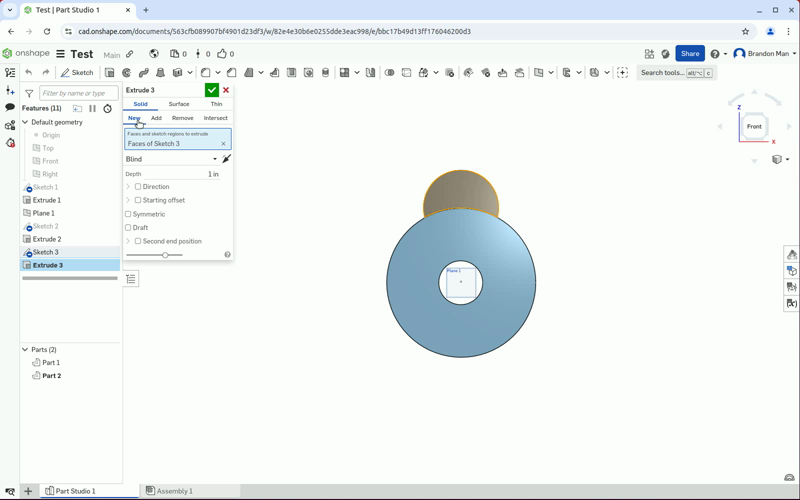
key(tab, 4)
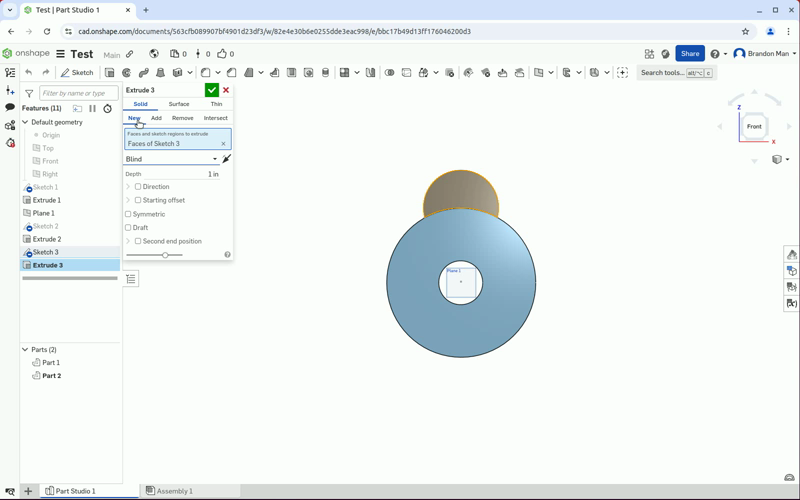
text(-2.889)
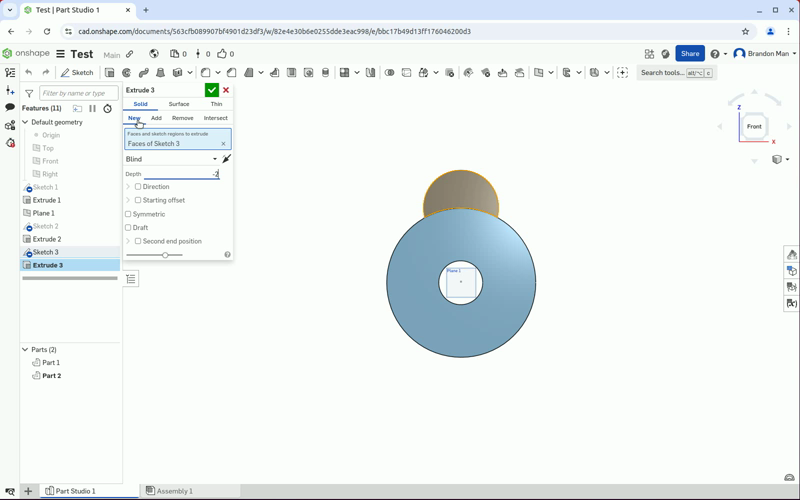
key(enter)
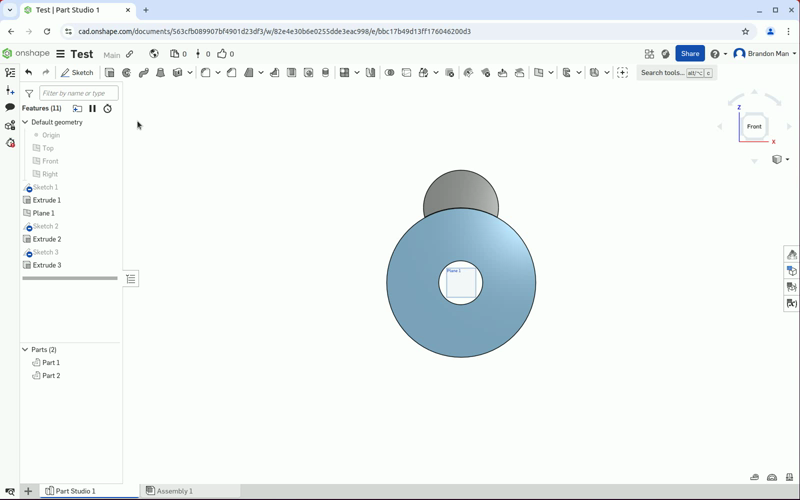
key(shift+h)
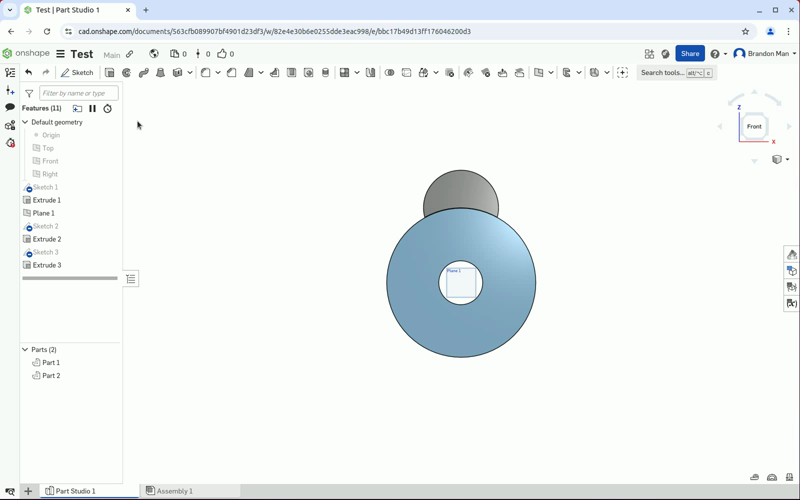
key(shift+h)
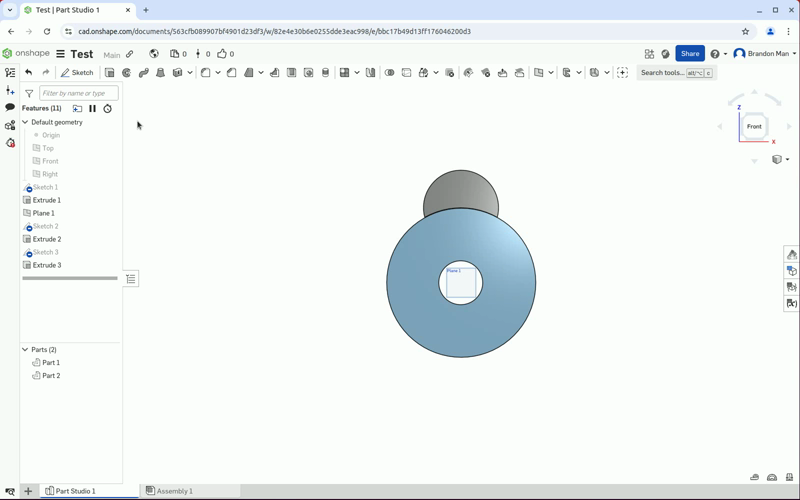
mouse_move(73, 189)
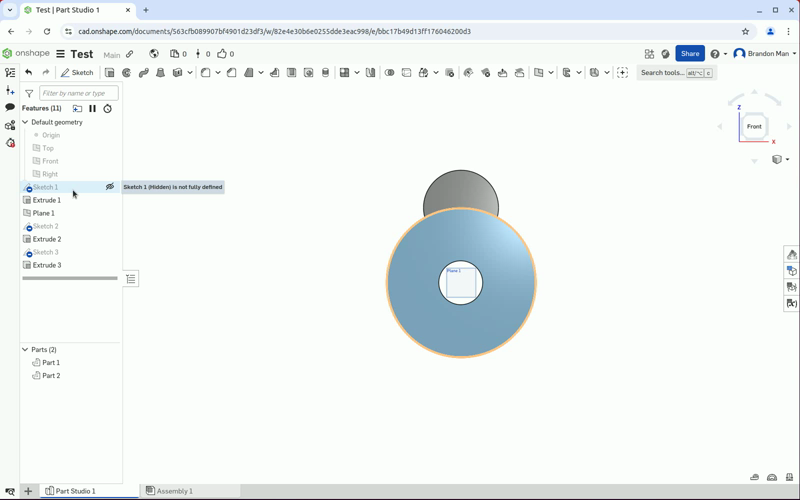
click(73, 189)
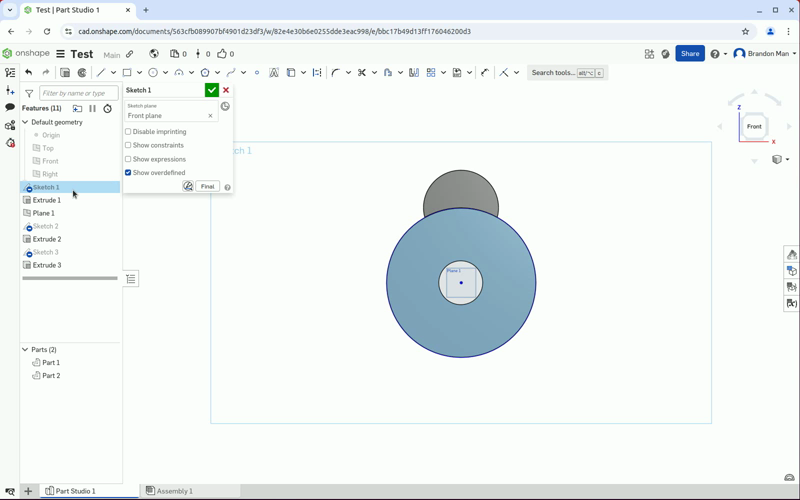
mouse_move(229, 92)
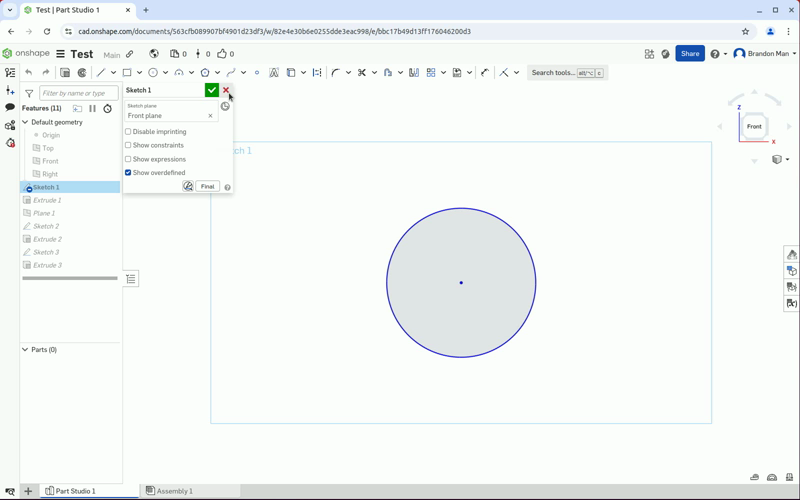
click(229, 92)
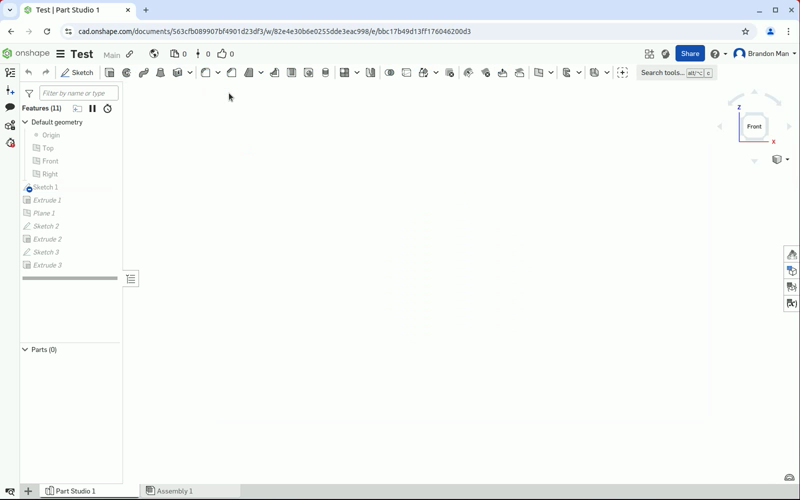
key(shift+s)
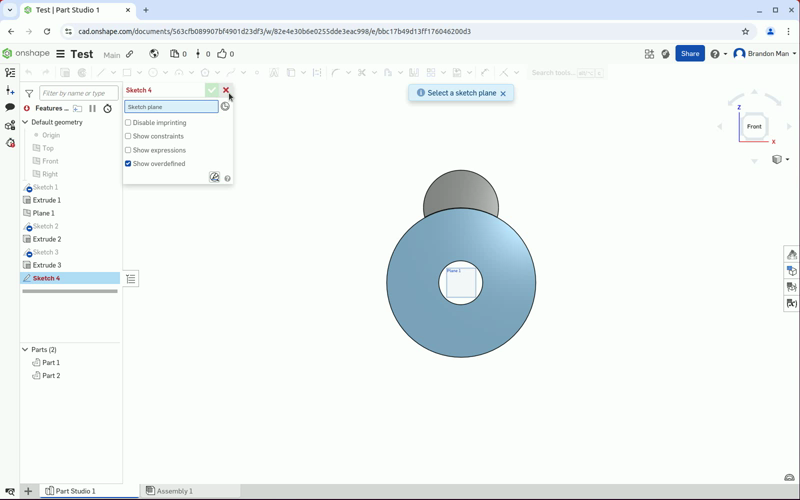
mouse_move(73, 215)
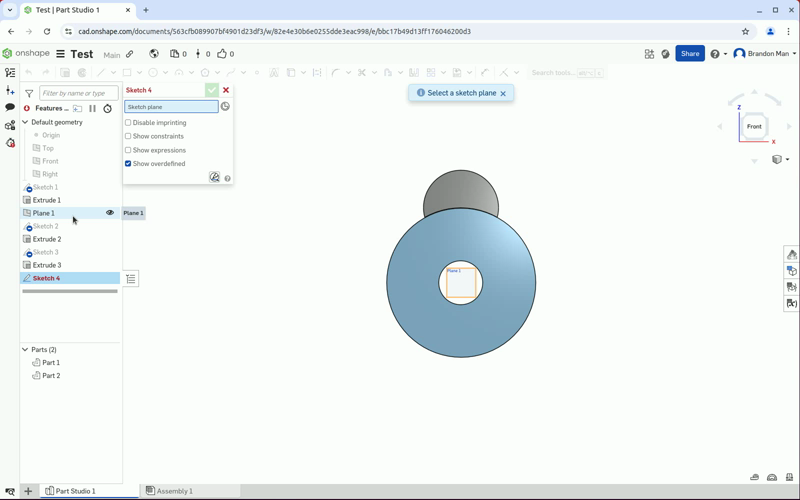
click(73, 215)
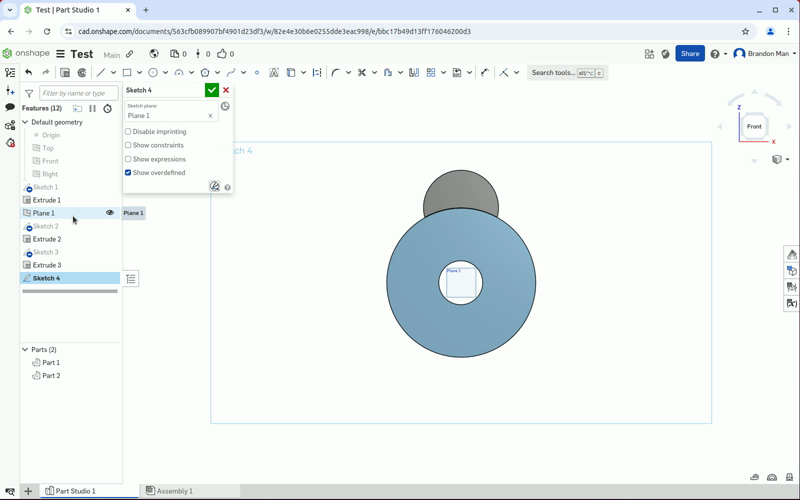
mouse_move(73, 352)
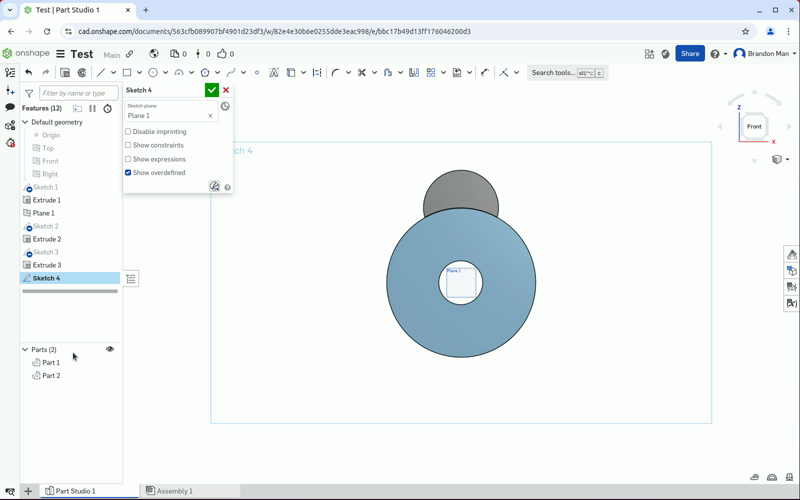
key(y)
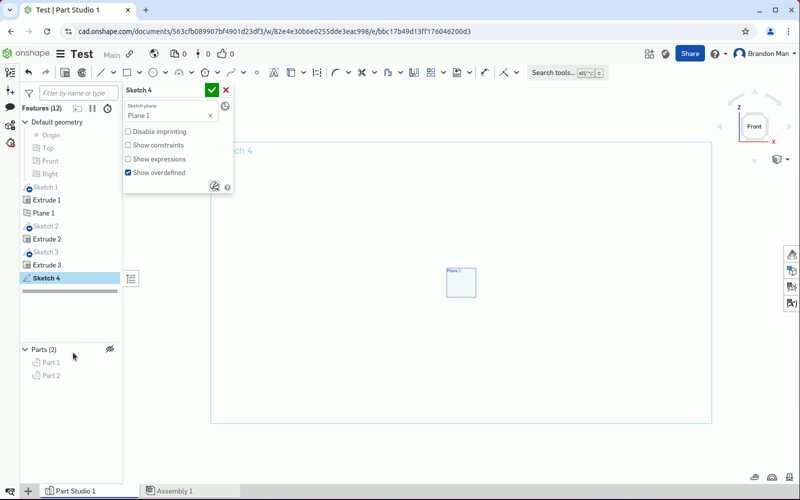
key(a)
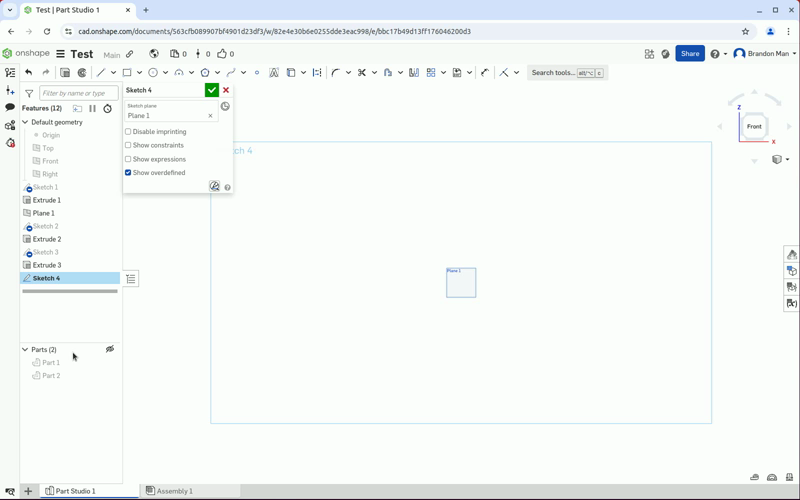
key_down(shift)
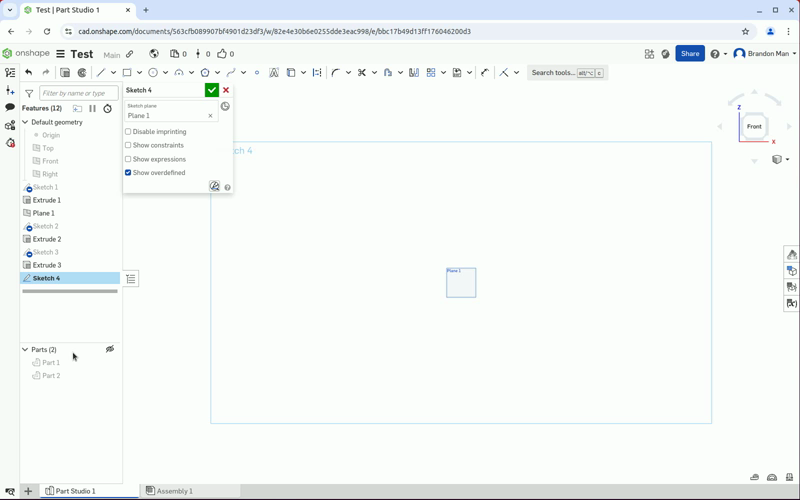
mouse_move(395, 319)
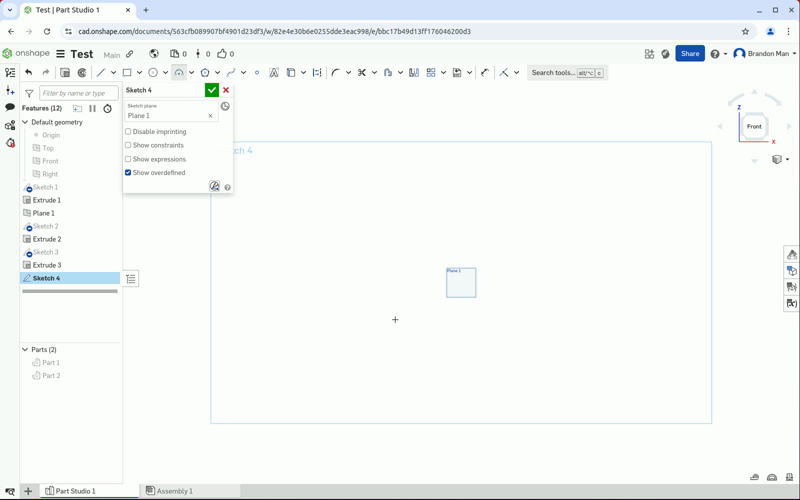
click(395, 319)
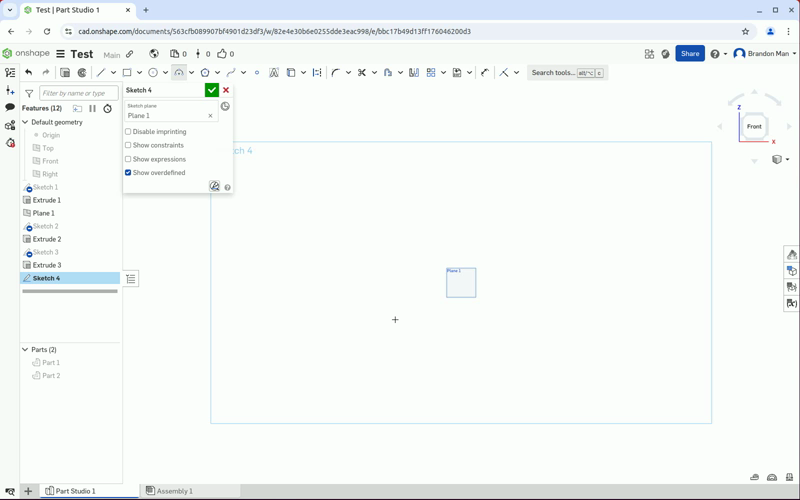
key_up(shift)
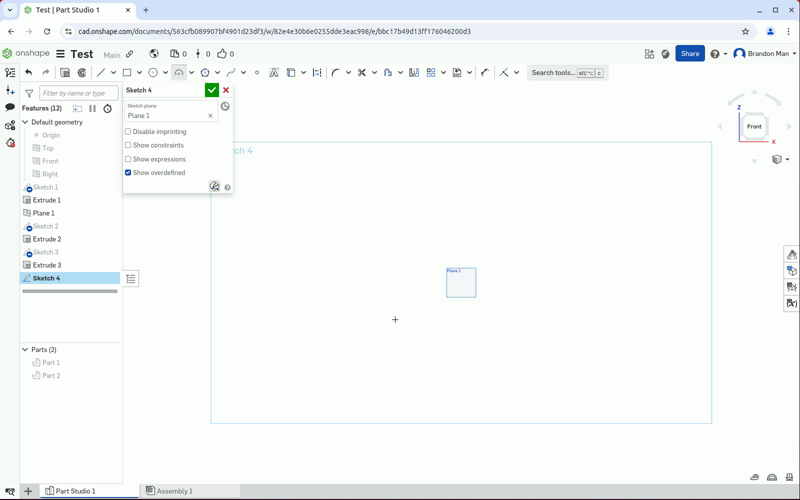
key_down(shift)
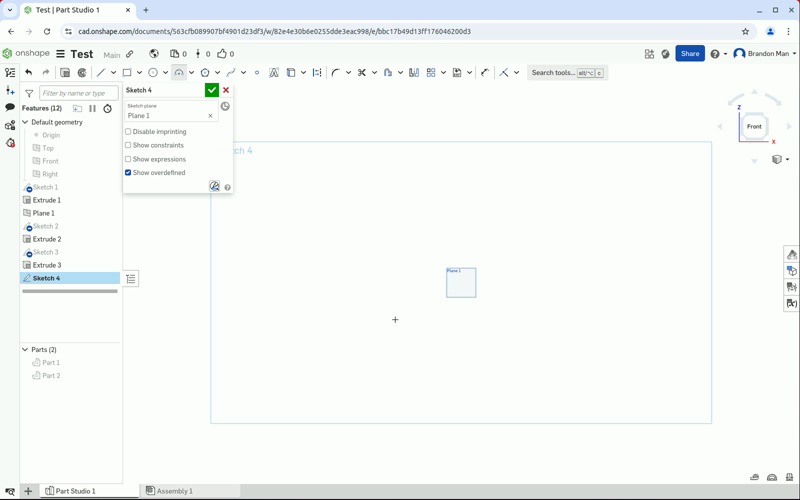
mouse_move(395, 246)
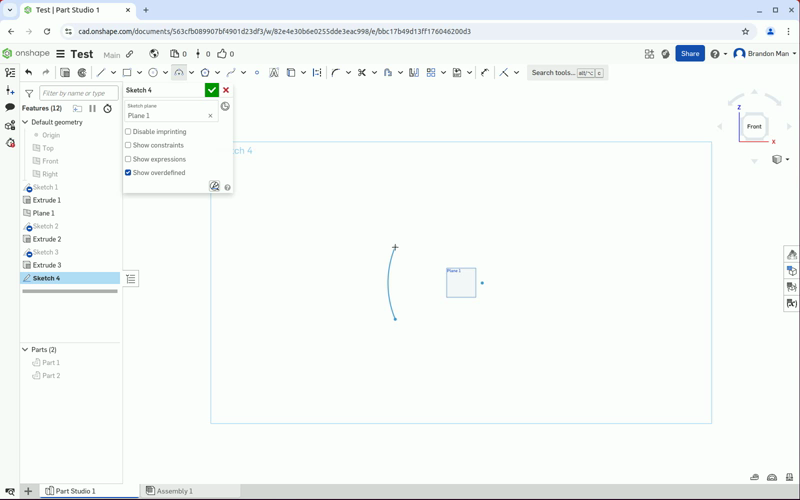
click(395, 246)
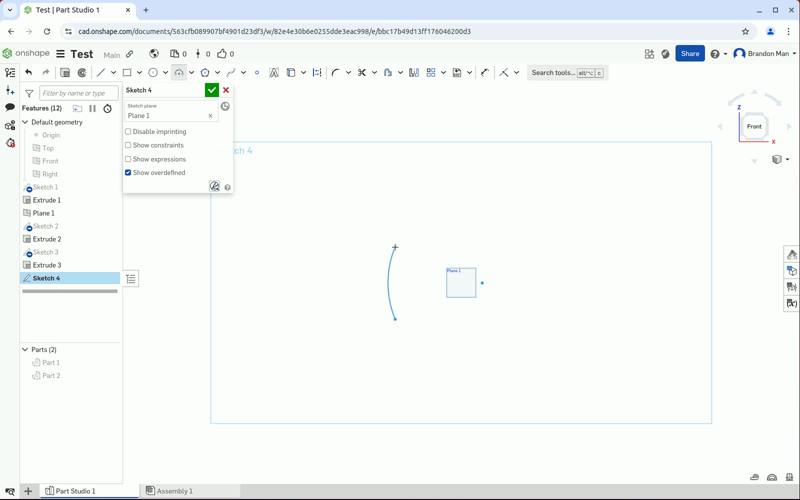
mouse_move(385, 282)
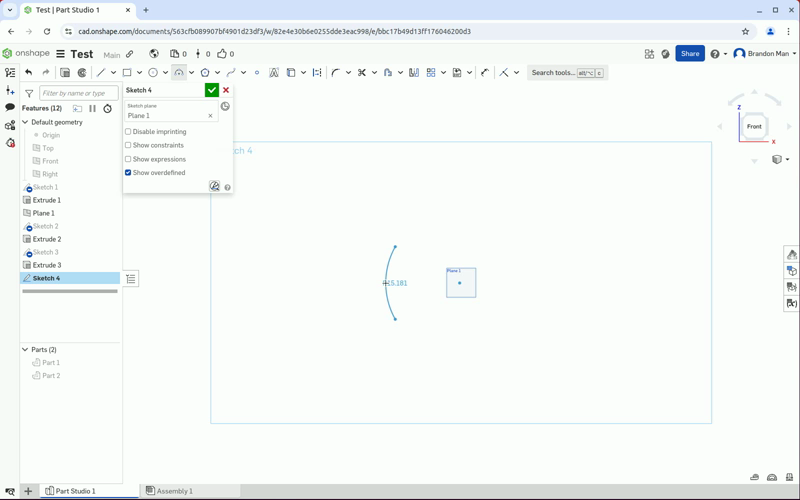
click(385, 282)
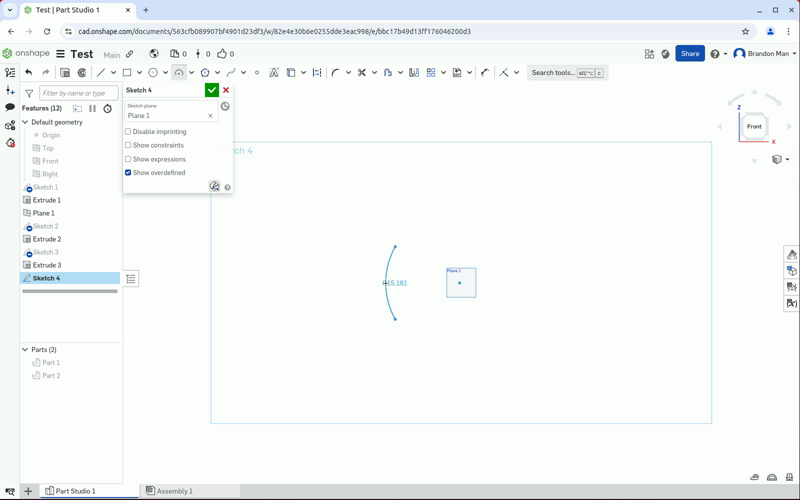
key_up(shift)
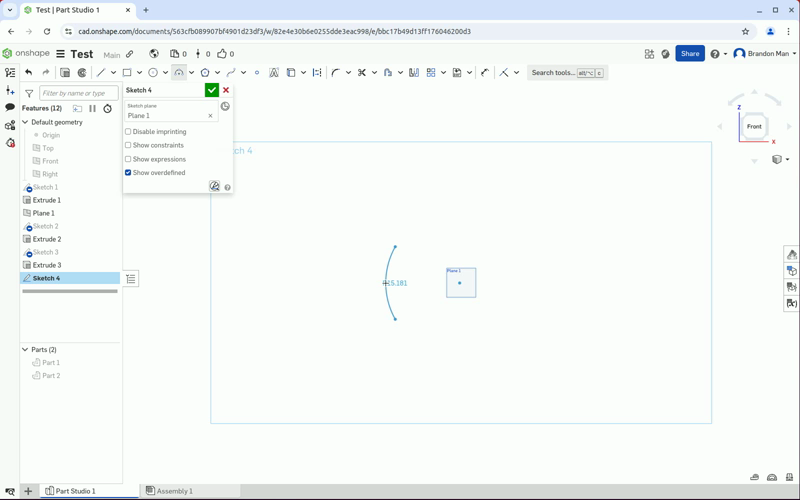
mouse_move(395, 246)
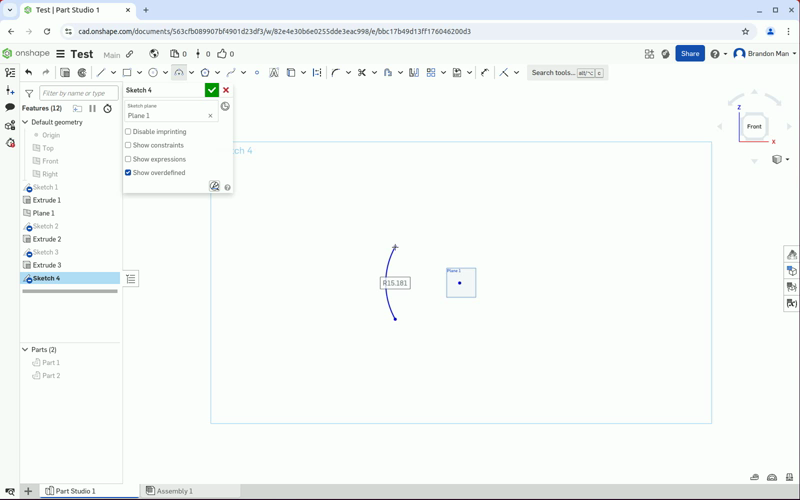
click(395, 246)
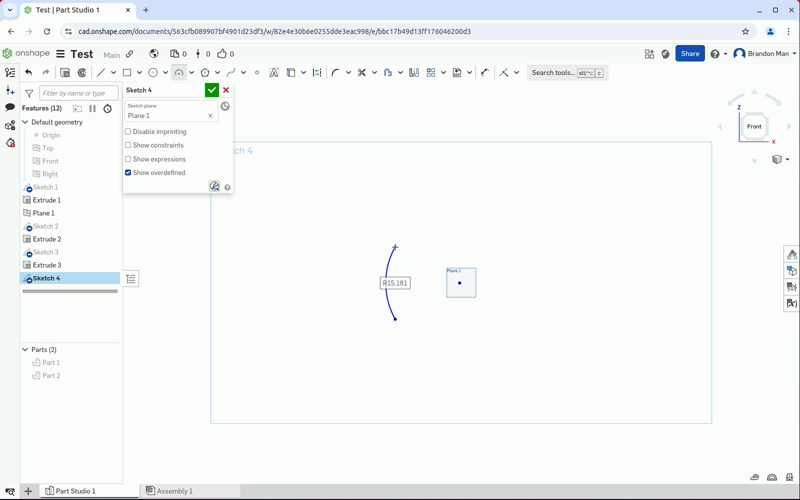
mouse_move(395, 319)
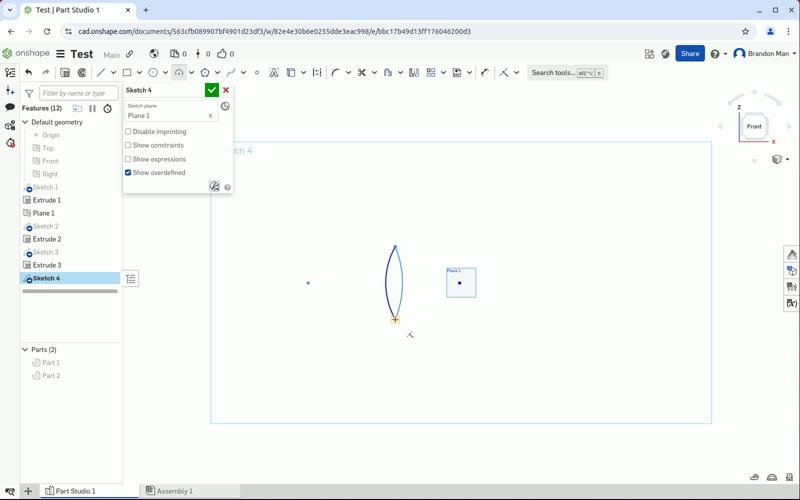
click(395, 319)
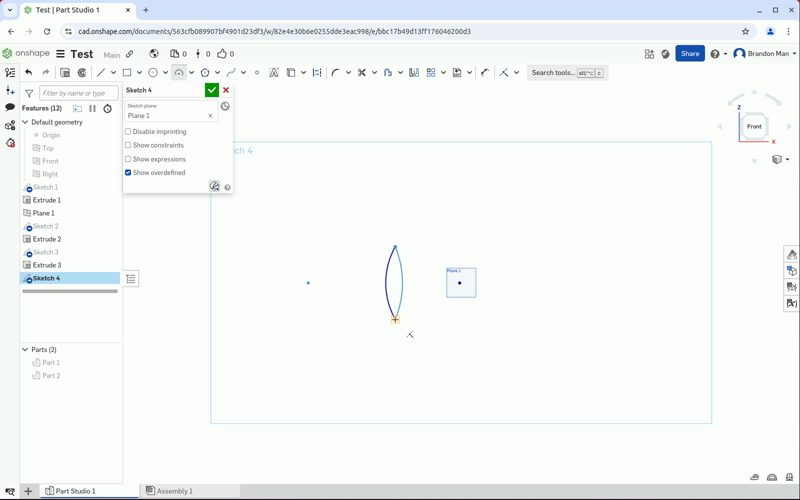
key_down(shift)
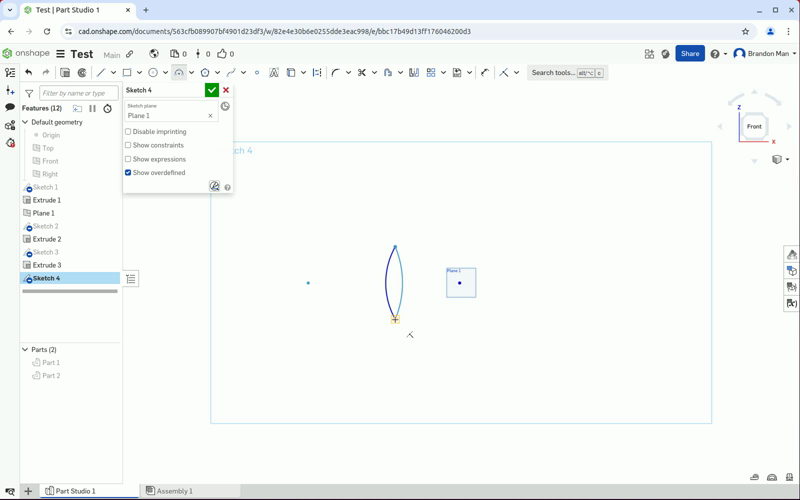
mouse_move(347, 282)
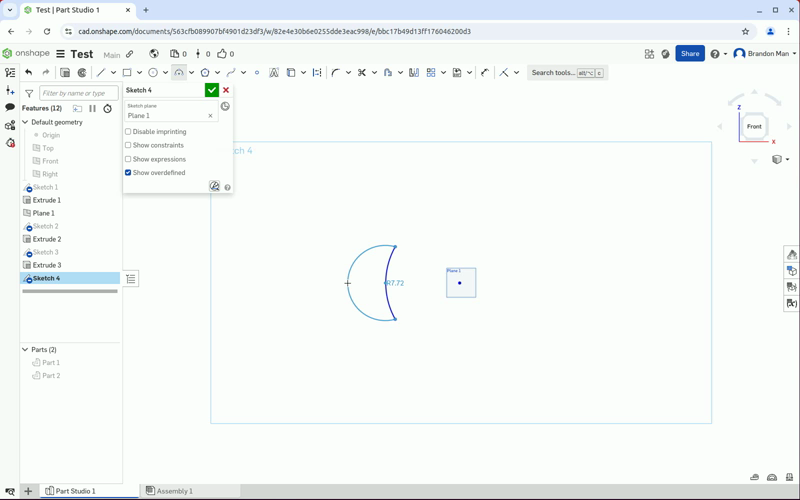
click(347, 282)
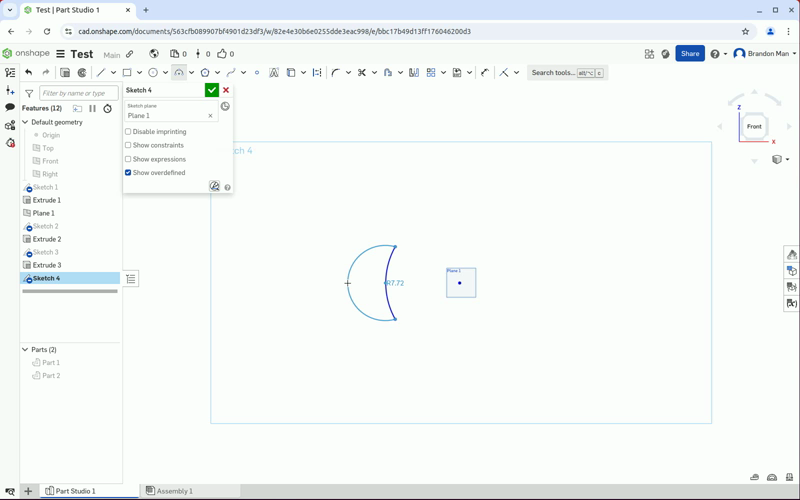
key_up(shift)
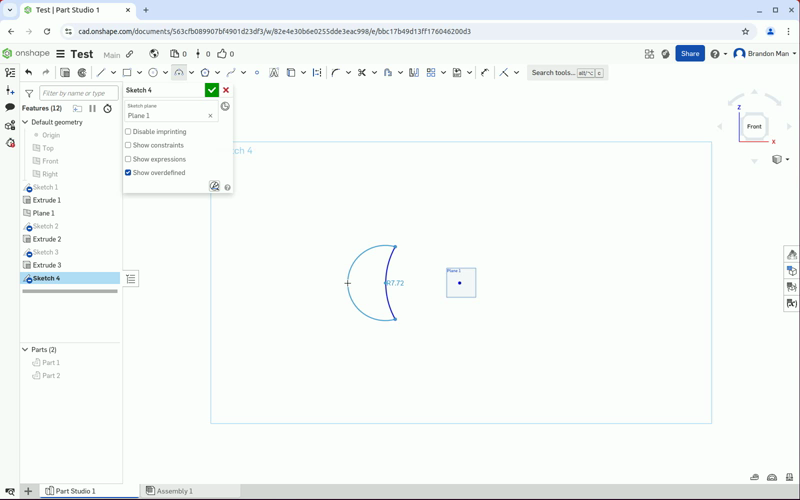
key(esc)
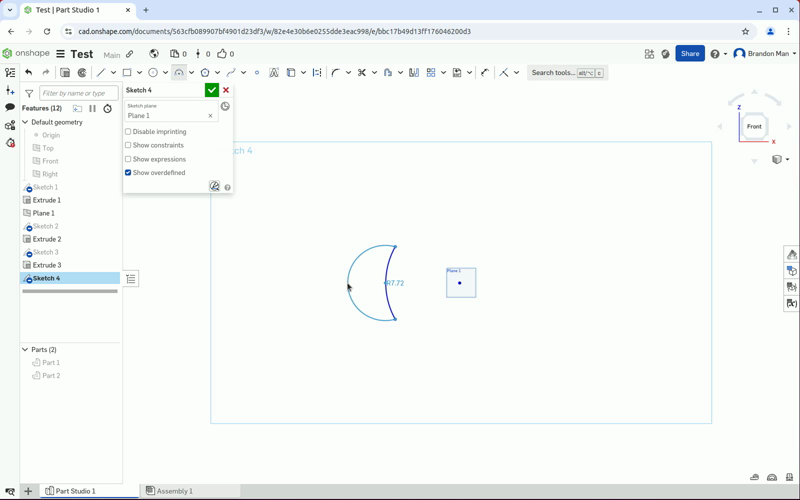
mouse_move(350, 282)
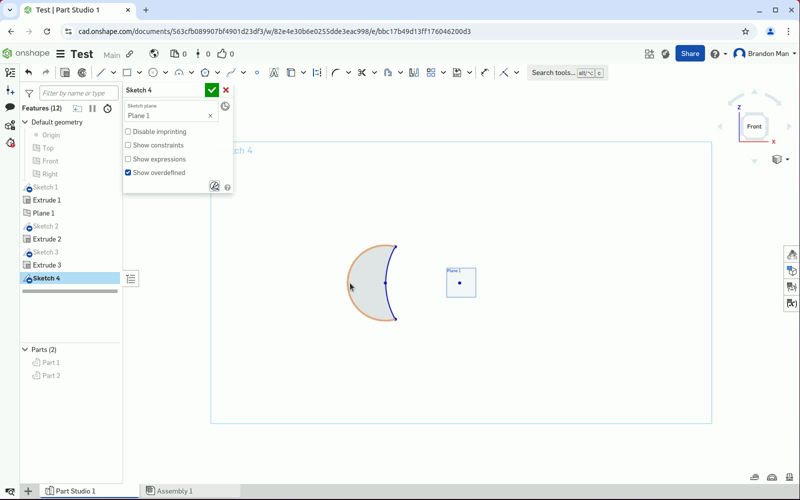
click(350, 282)
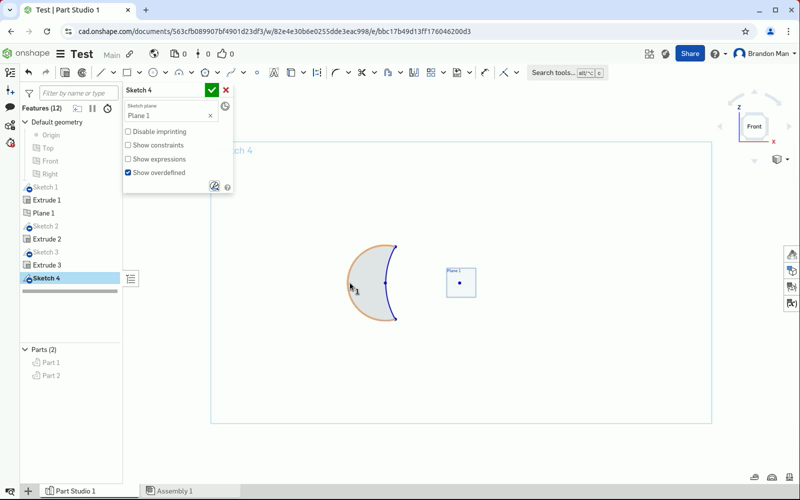
mouse_move(73, 352)
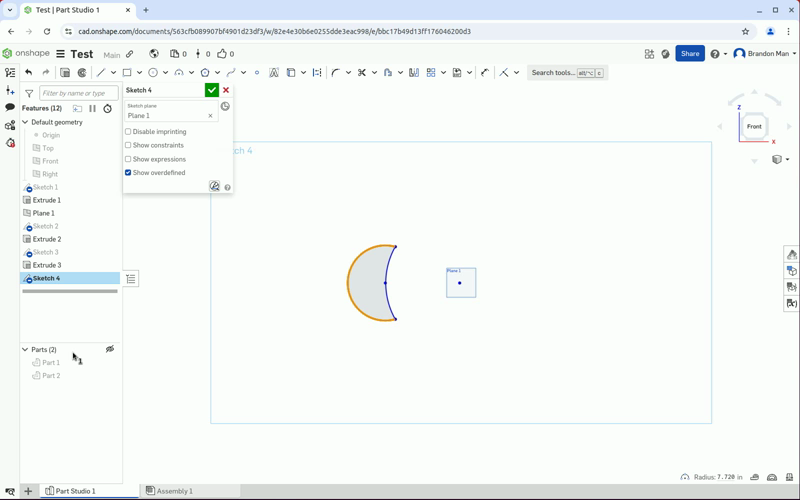
key(shift+y)
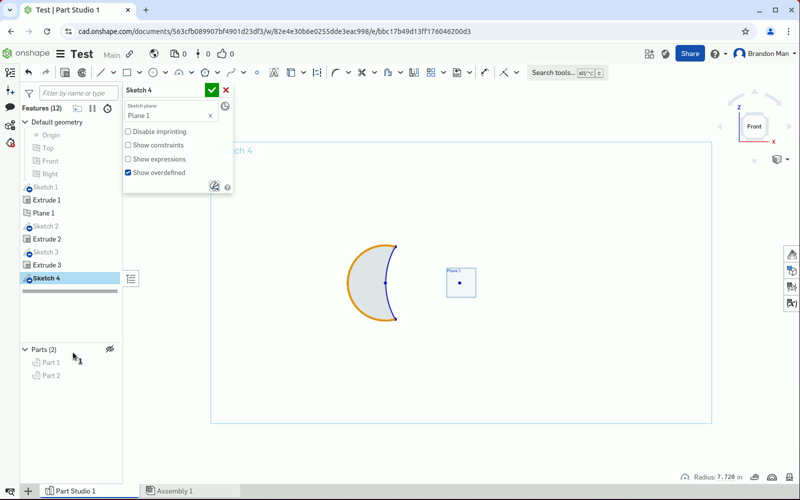
key(shift+e)
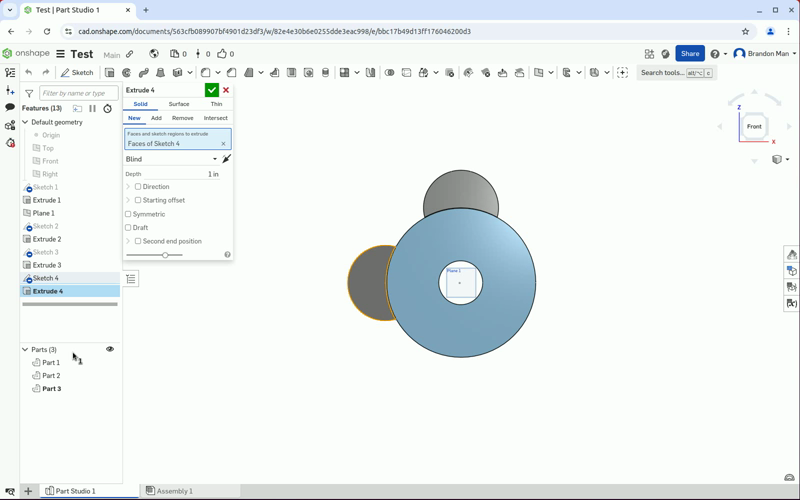
mouse_move(143, 106)
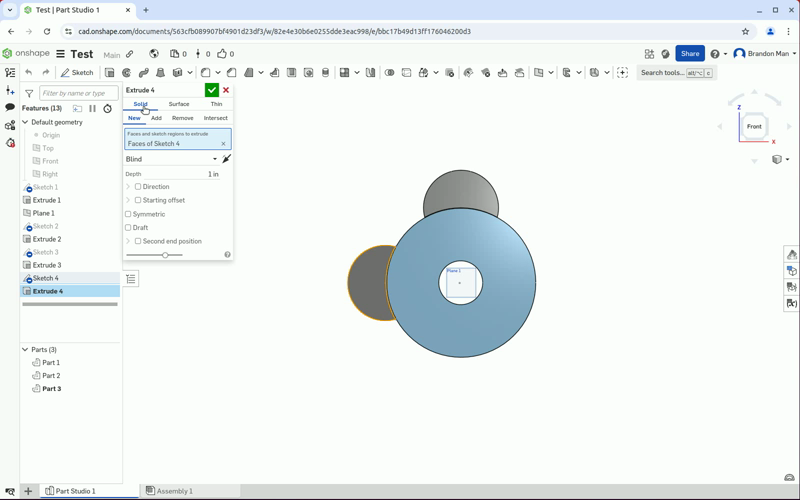
click(143, 106)
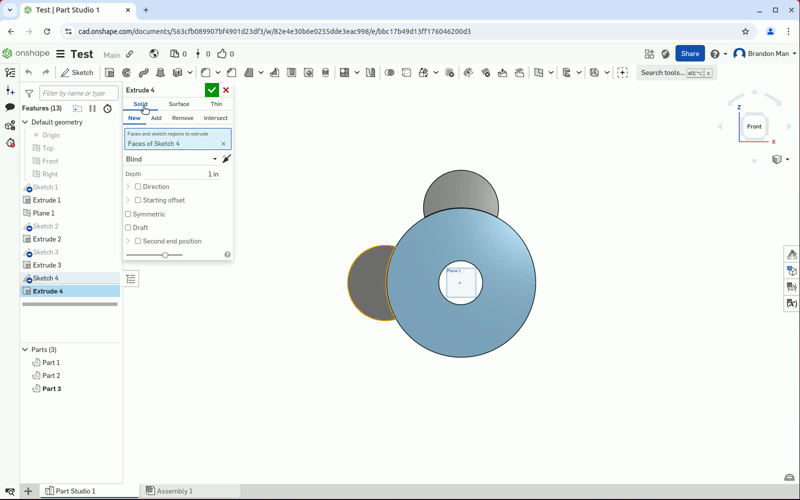
mouse_move(137, 120)
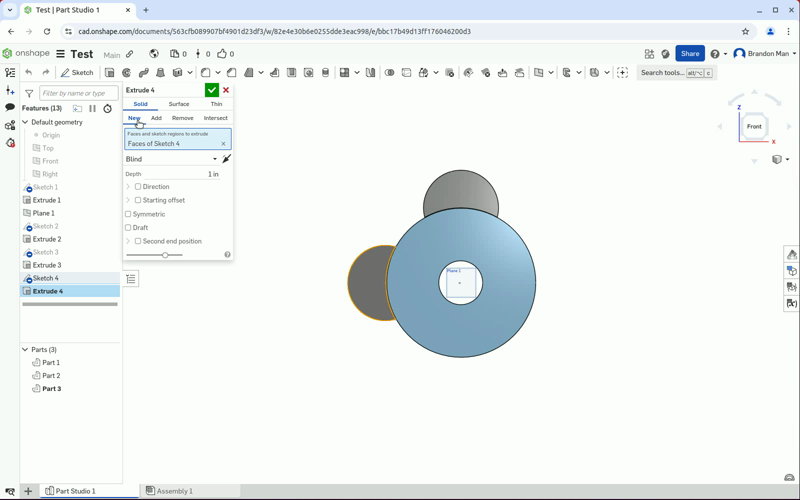
click(137, 120)
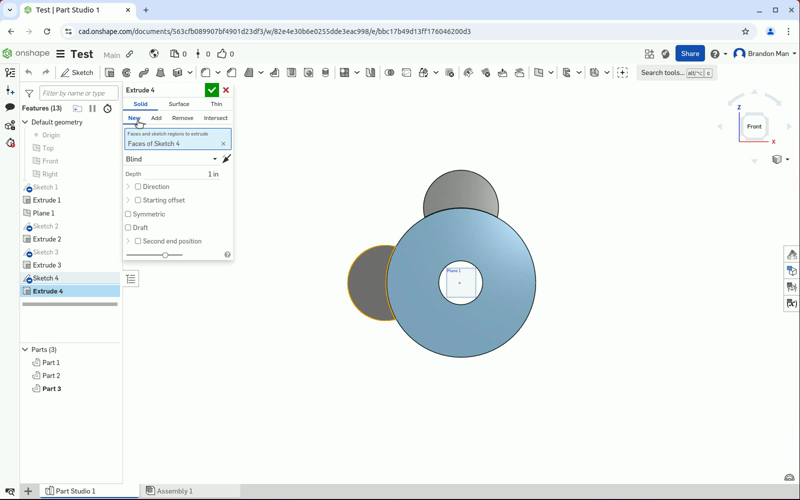
key(tab, 4)
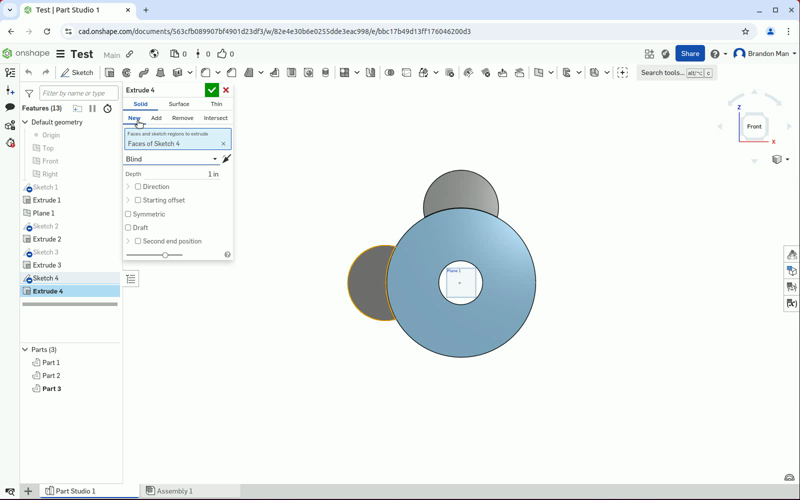
text(-2.889)
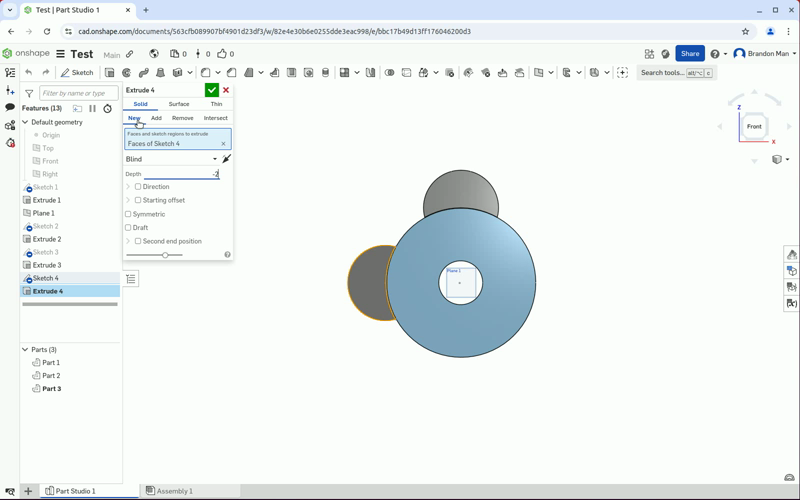
key(enter)
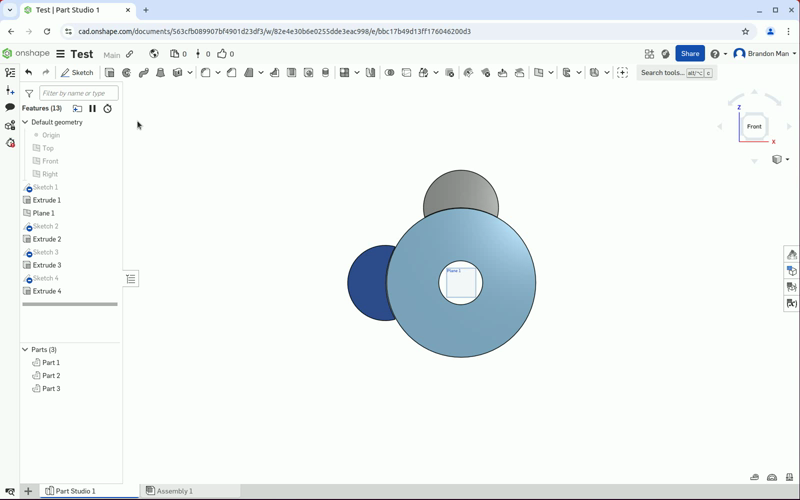
key(shift+h)
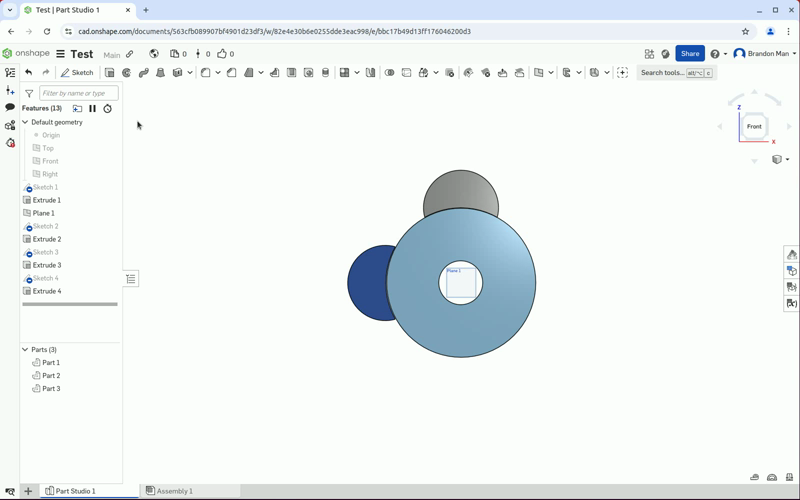
key(shift+h)
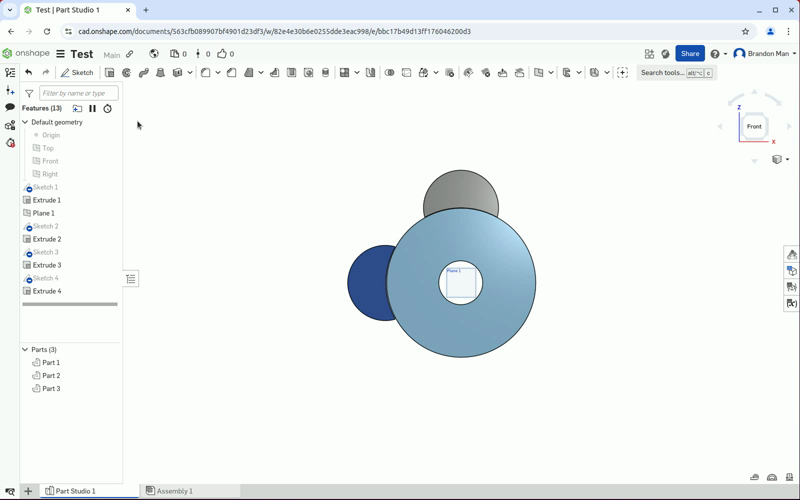
mouse_move(73, 189)
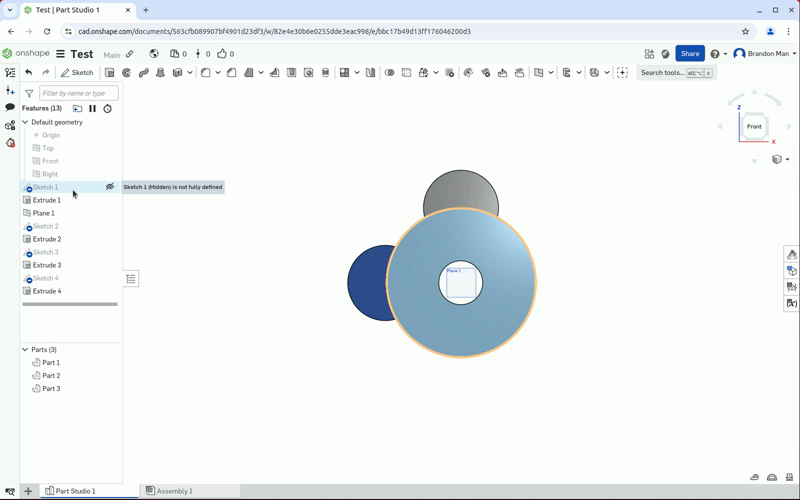
click(73, 189)
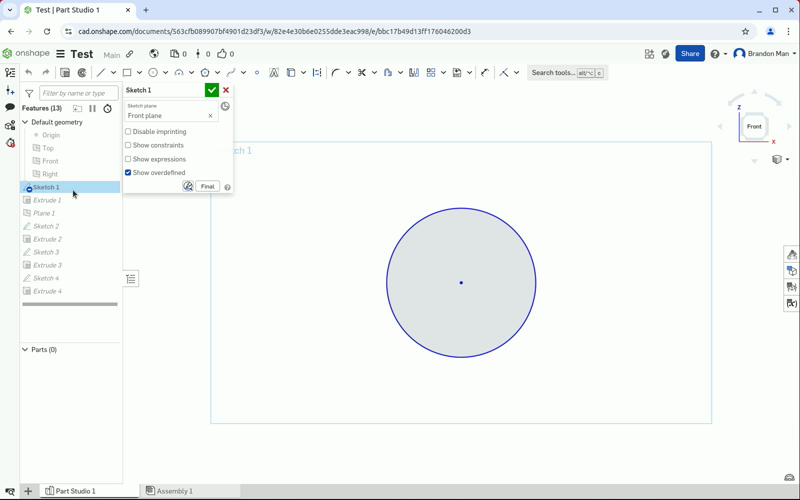
mouse_move(229, 92)
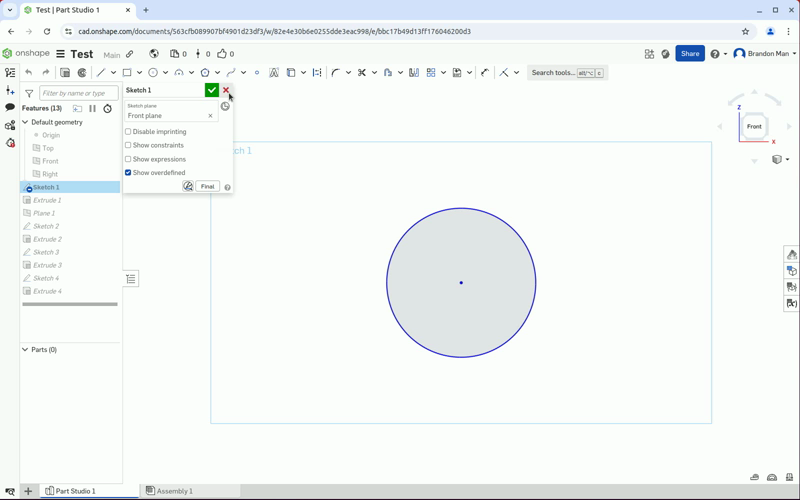
click(229, 92)
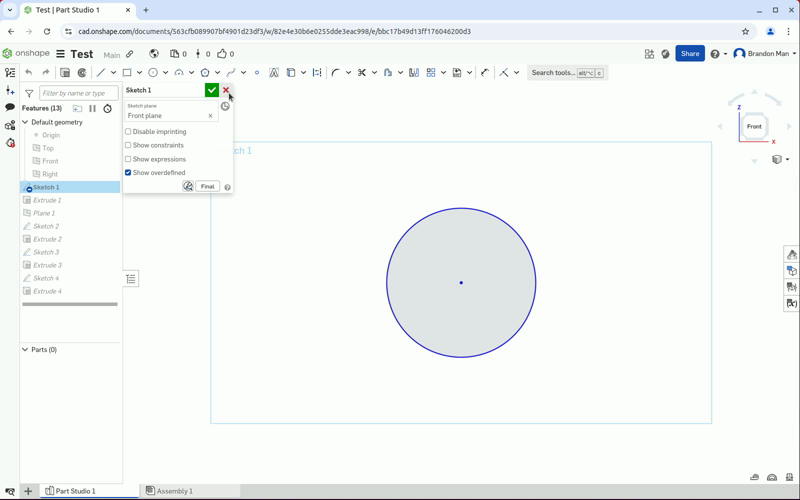
key(shift+s)
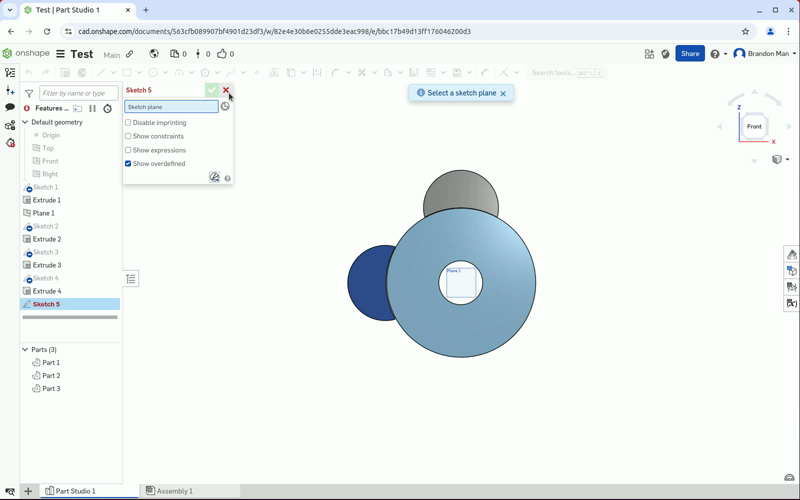
mouse_move(73, 215)
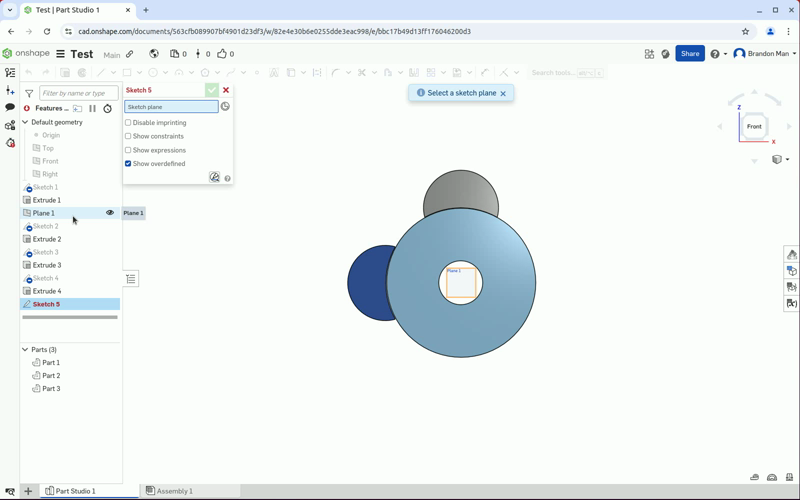
click(73, 215)
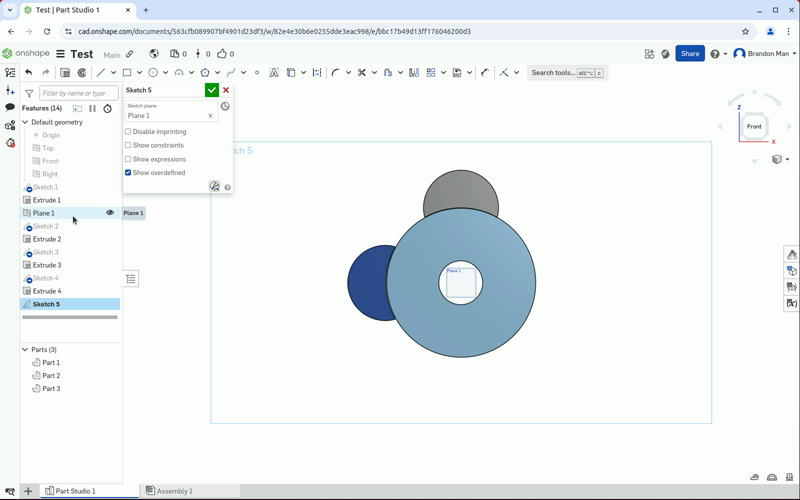
mouse_move(73, 352)
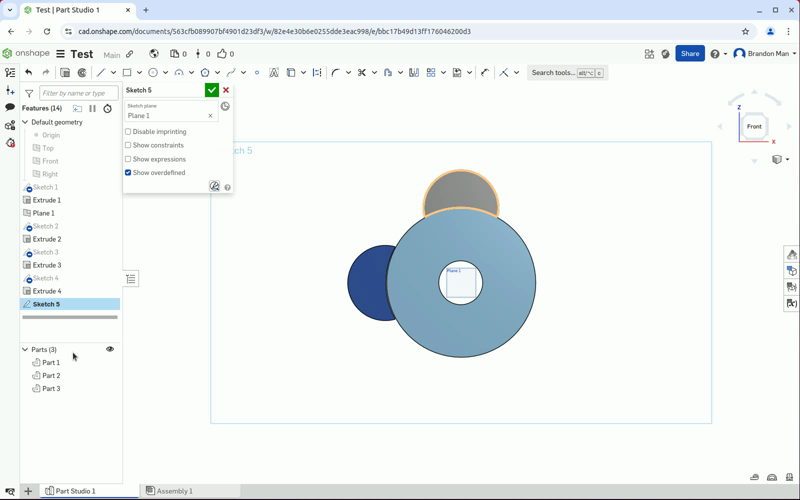
key(y)
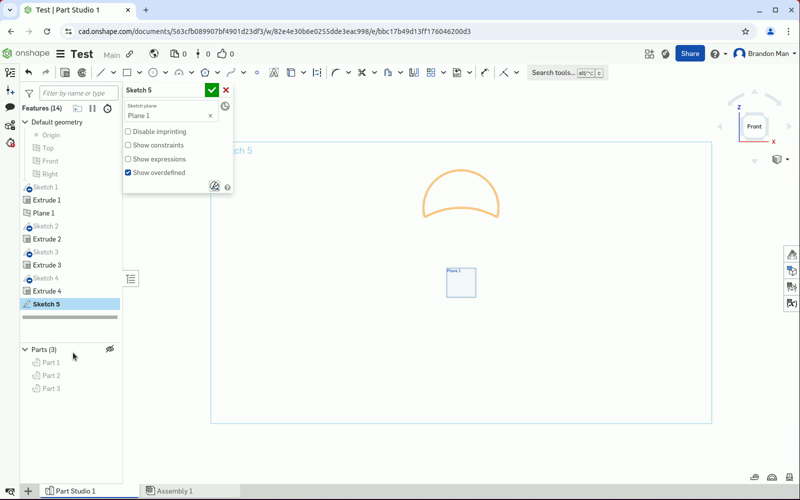
key(a)
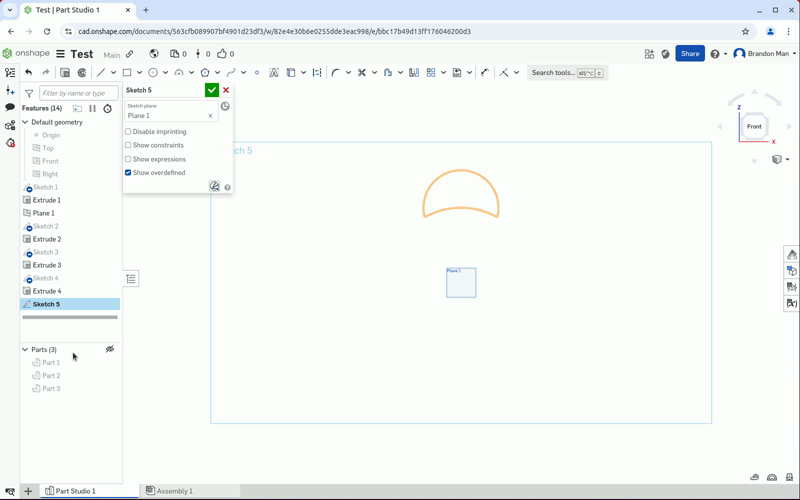
key_down(shift)
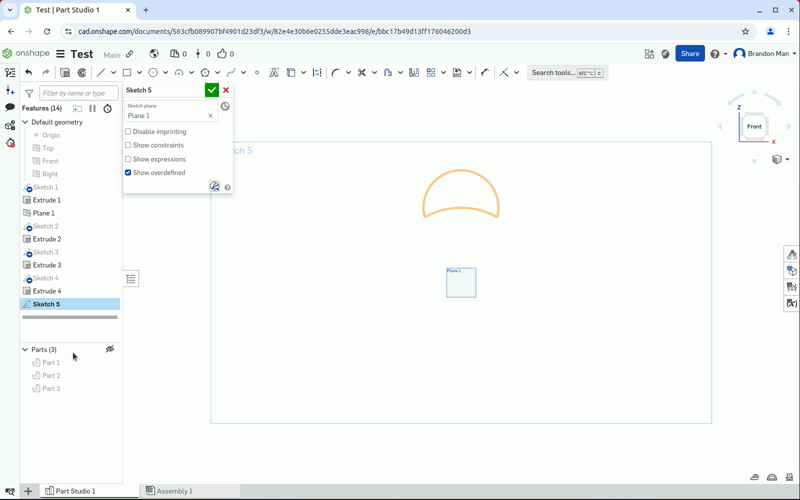
mouse_move(424, 348)
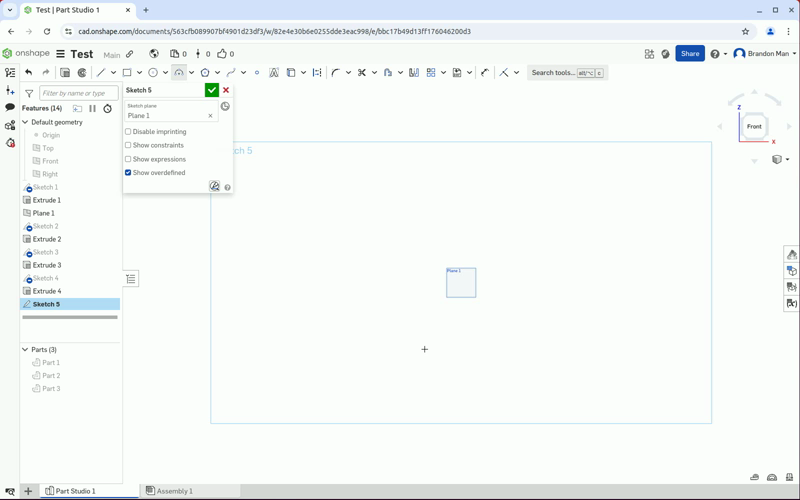
click(424, 348)
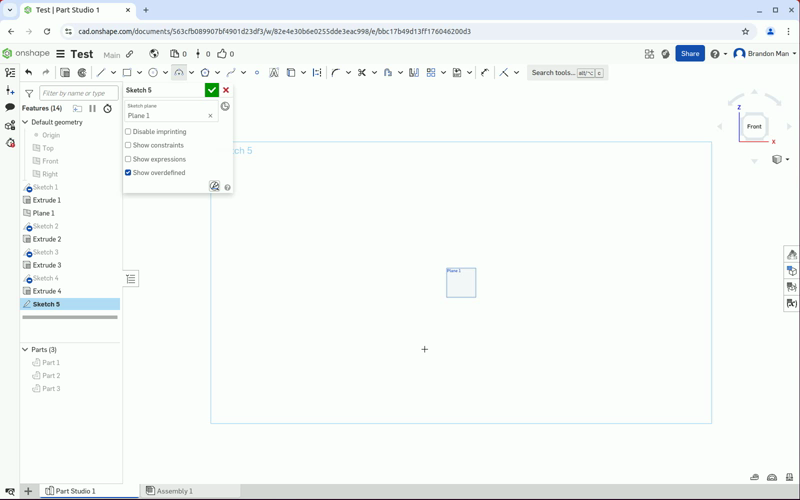
key_up(shift)
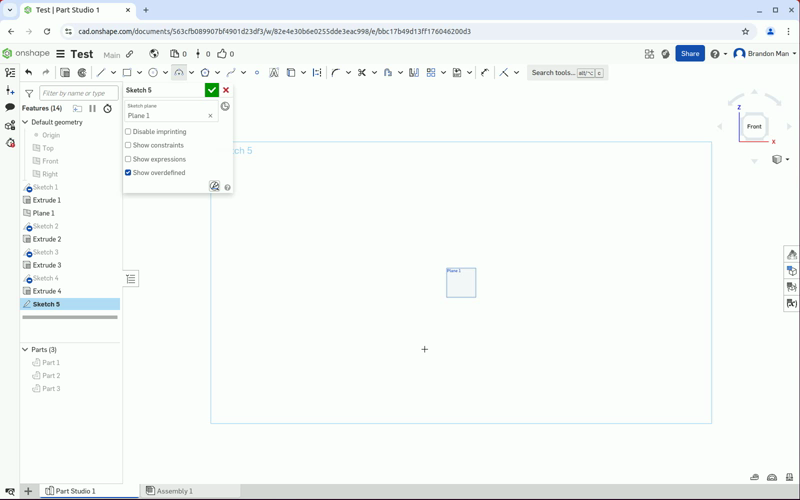
key_down(shift)
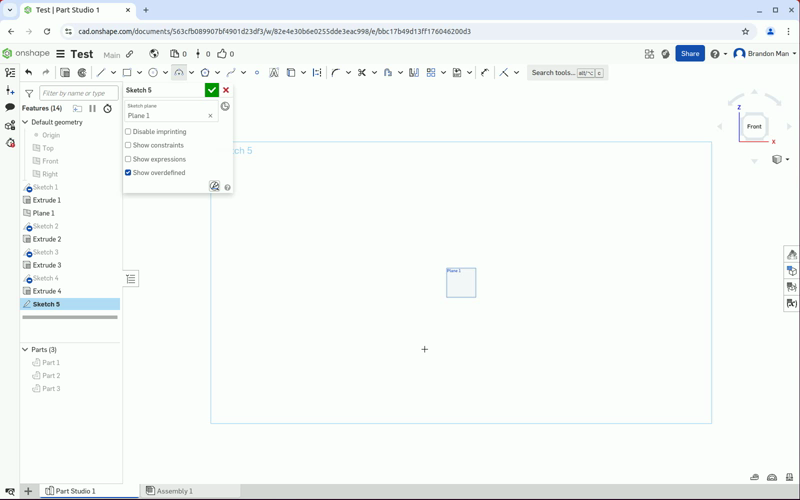
mouse_move(497, 348)
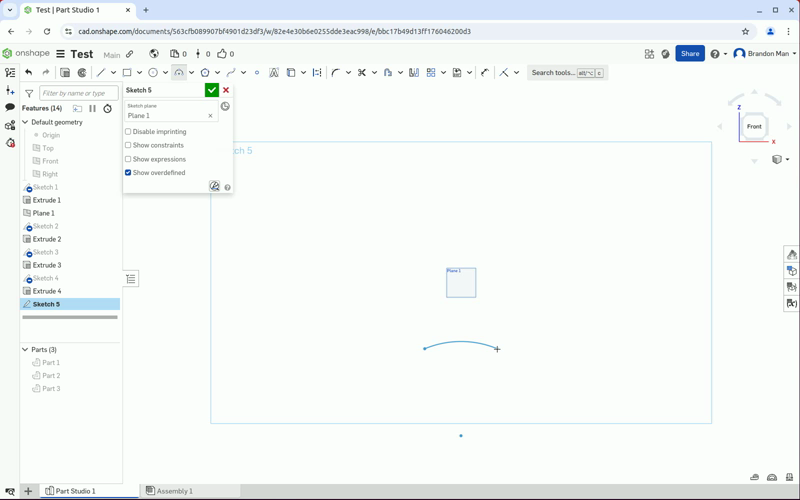
click(497, 348)
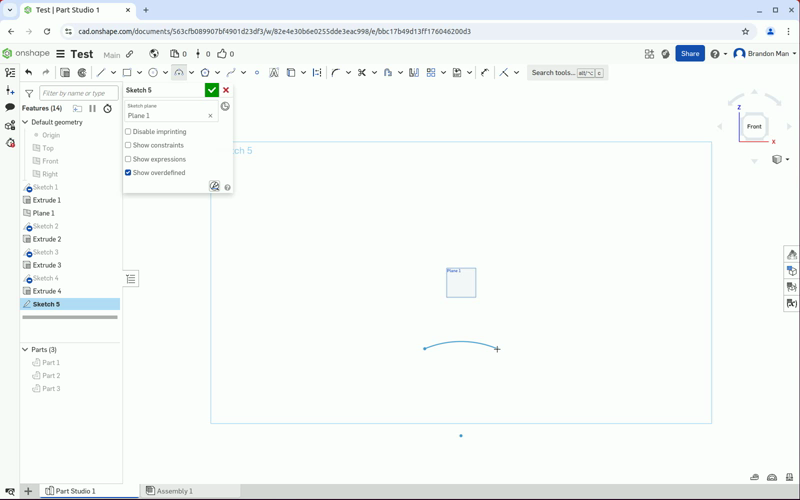
mouse_move(460, 395)
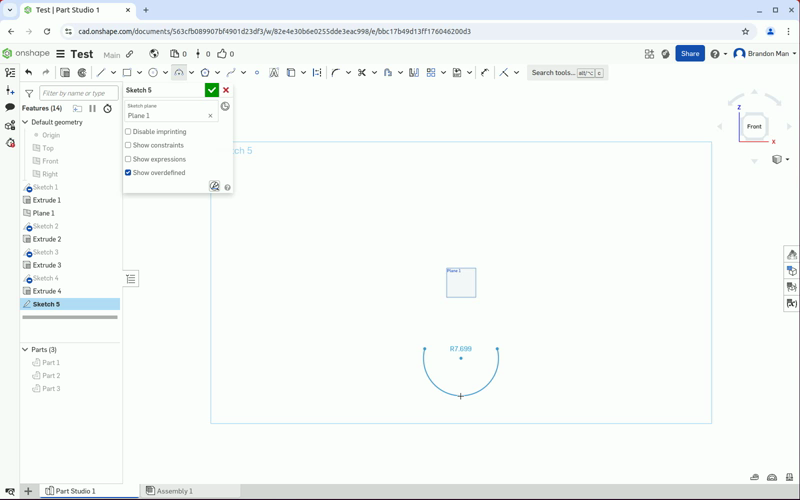
click(460, 395)
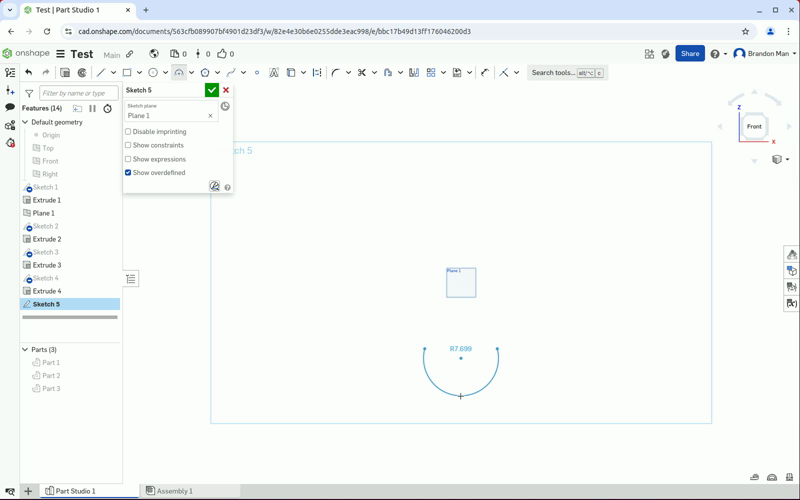
key_up(shift)
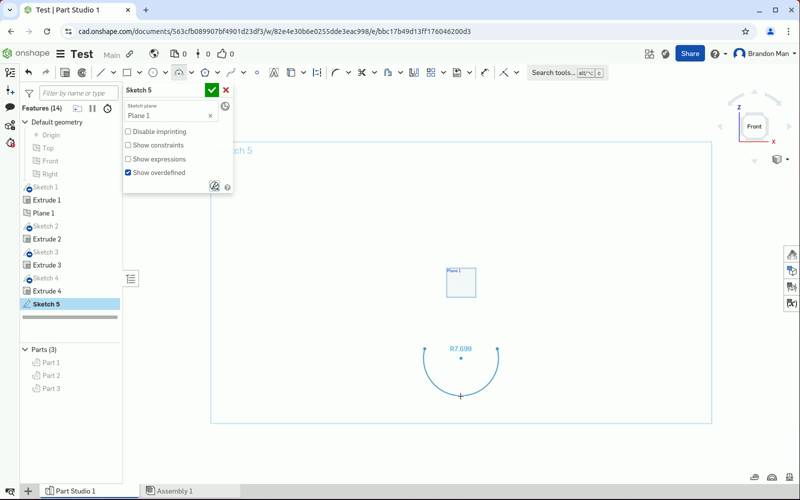
mouse_move(497, 348)
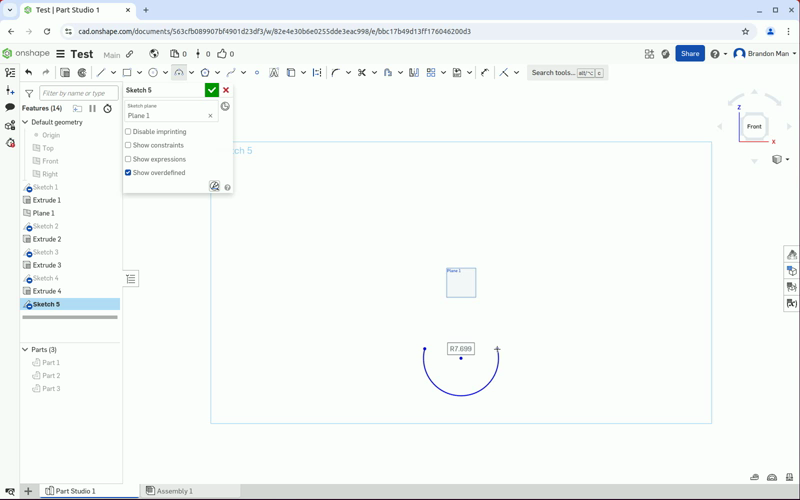
click(497, 348)
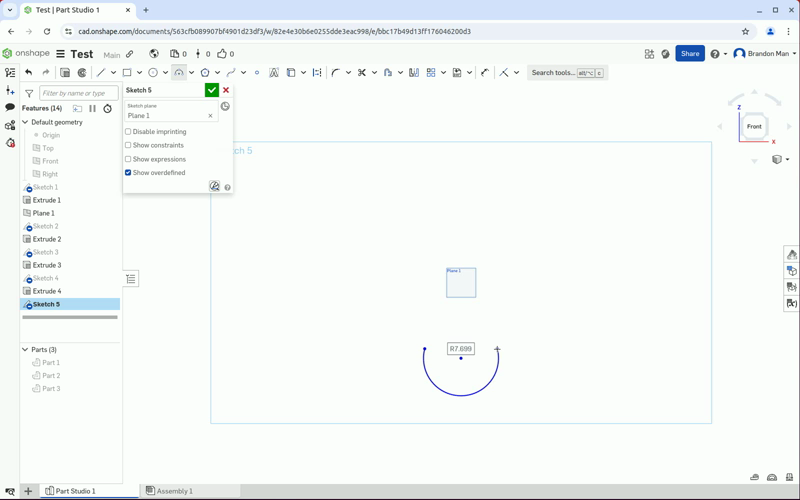
mouse_move(424, 348)
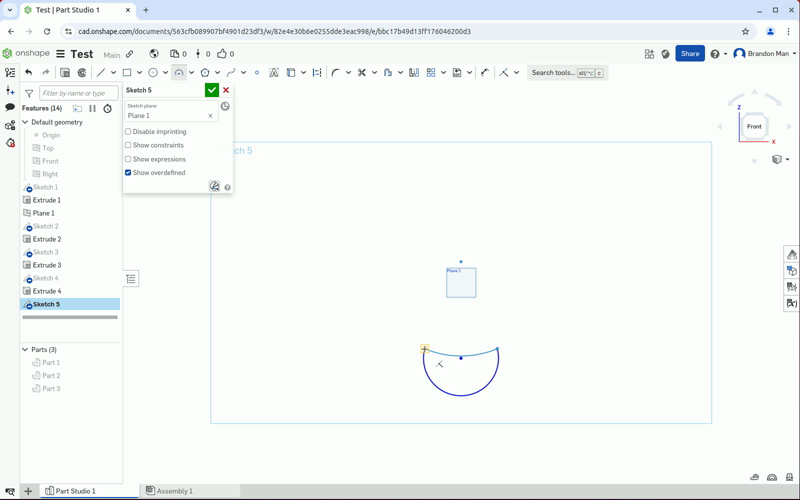
click(424, 348)
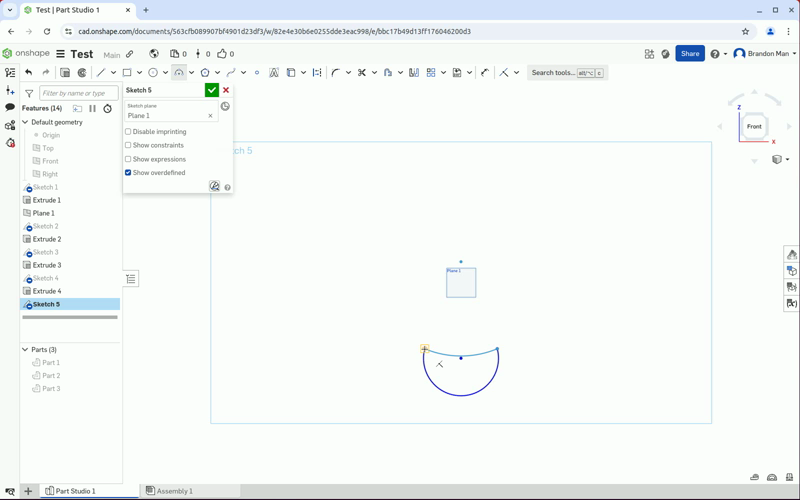
key_down(shift)
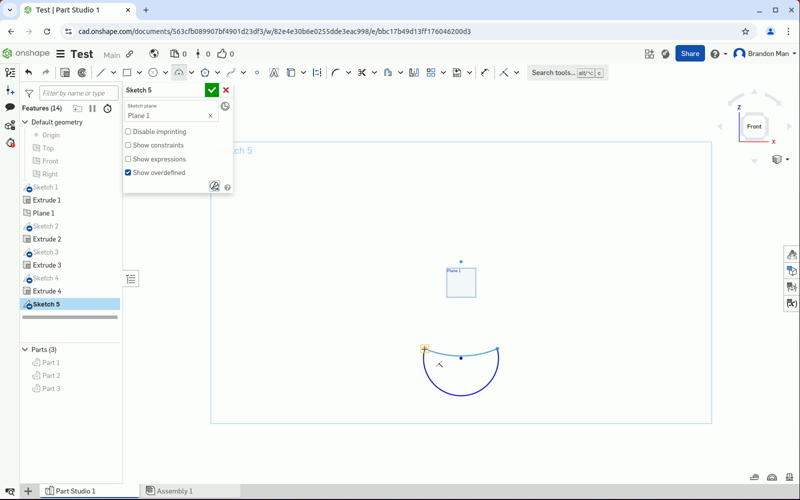
mouse_move(460, 357)
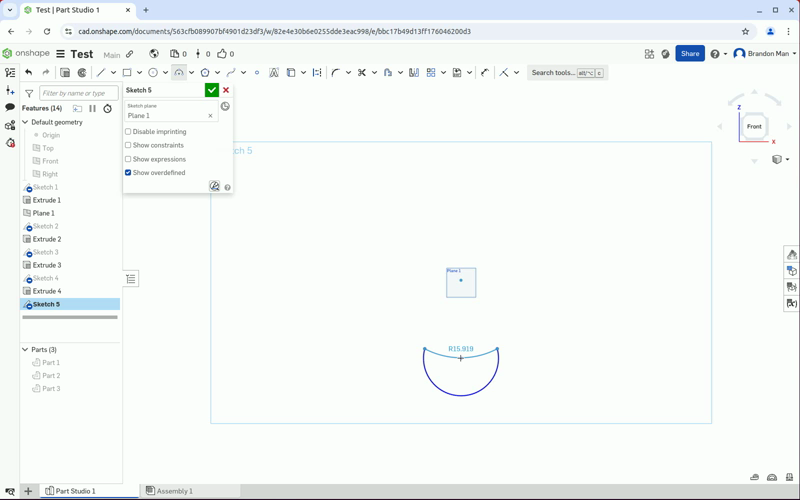
click(460, 357)
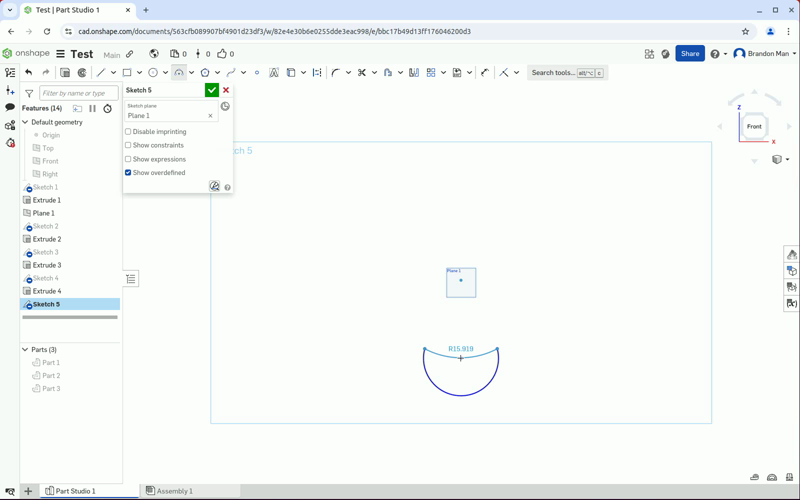
key_up(shift)
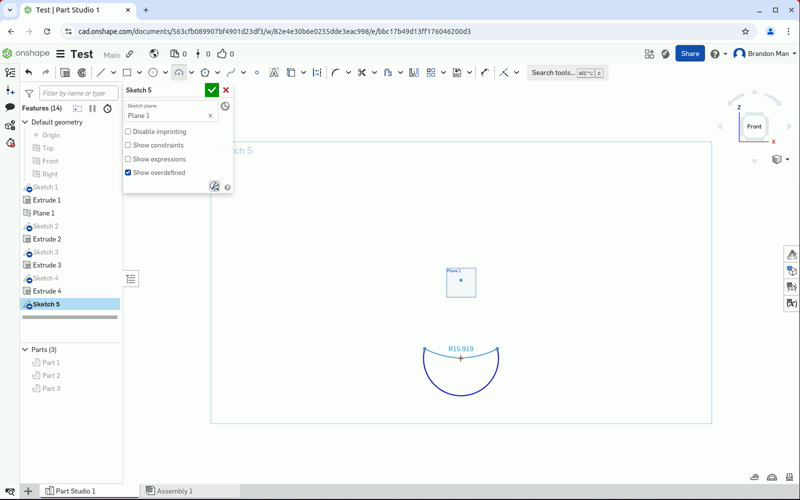
key(esc)
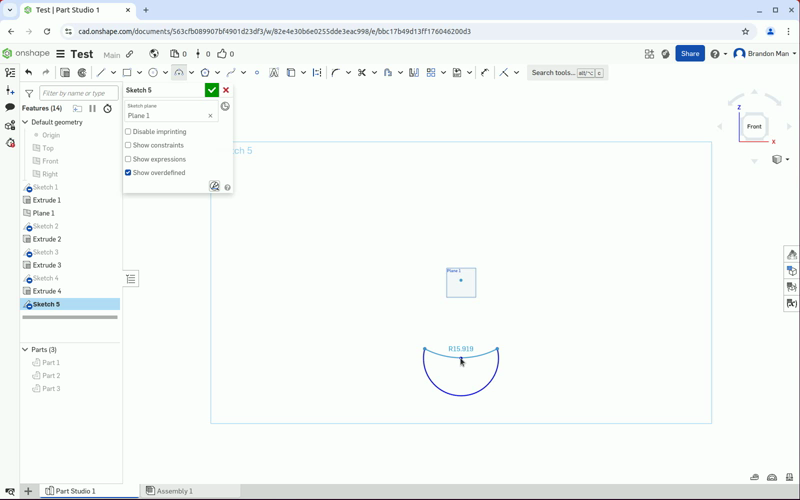
mouse_move(437, 378)
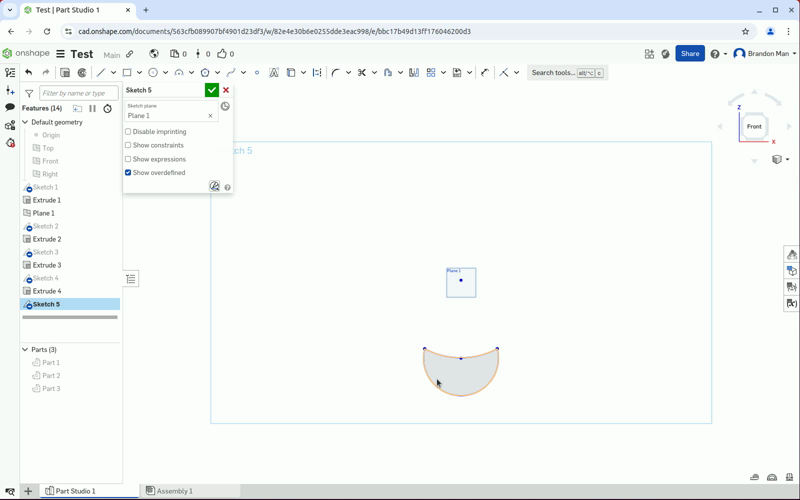
click(437, 378)
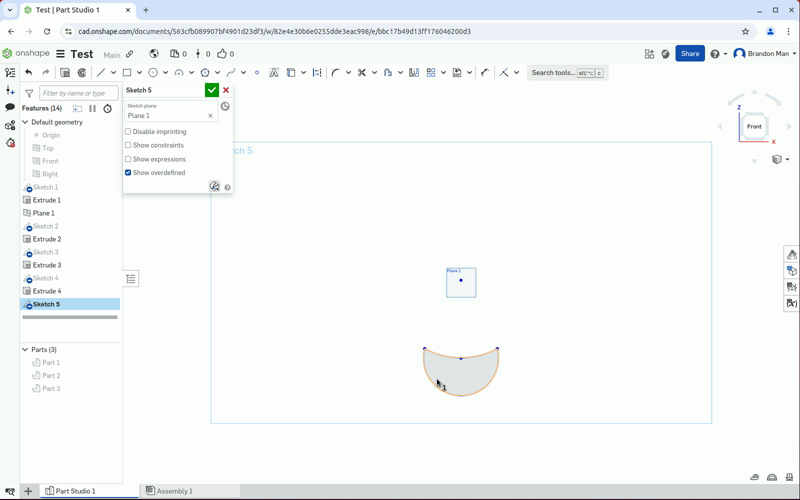
mouse_move(73, 352)
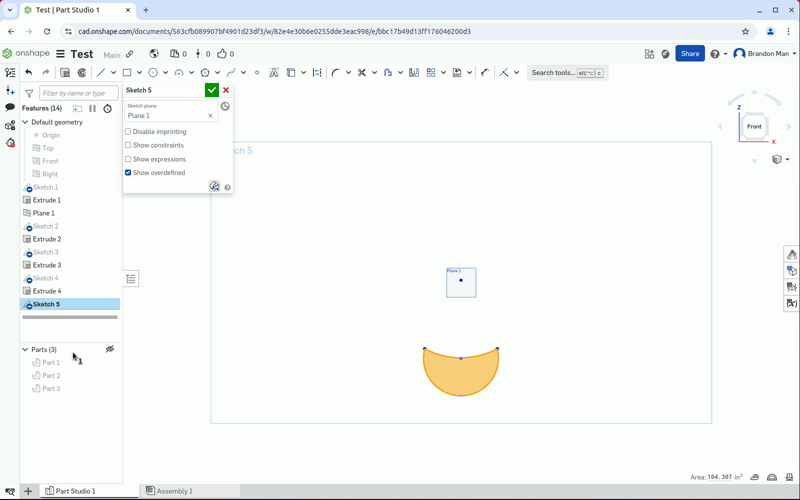
key(shift+y)
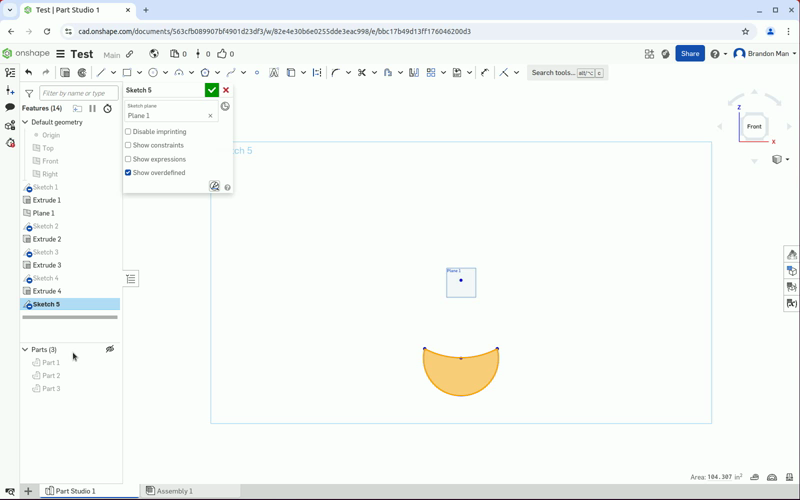
key(shift+e)
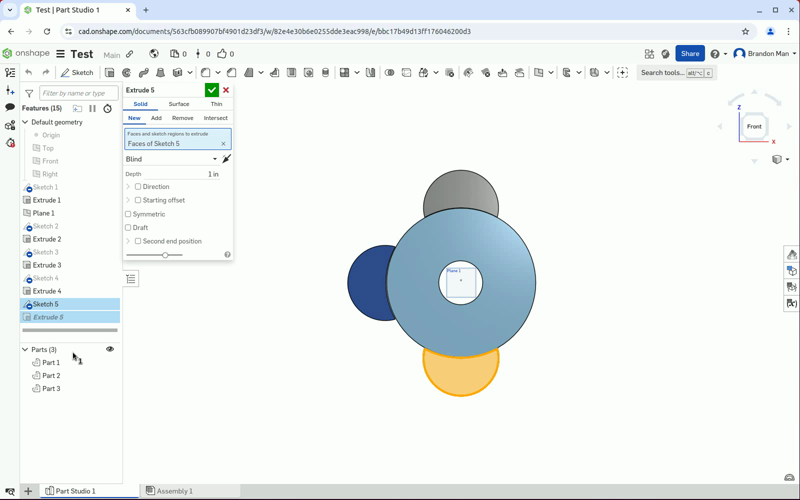
mouse_move(143, 106)
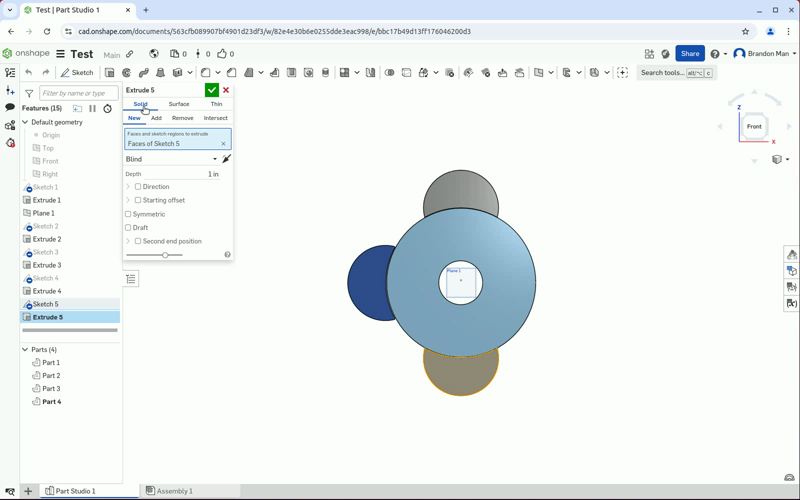
click(143, 106)
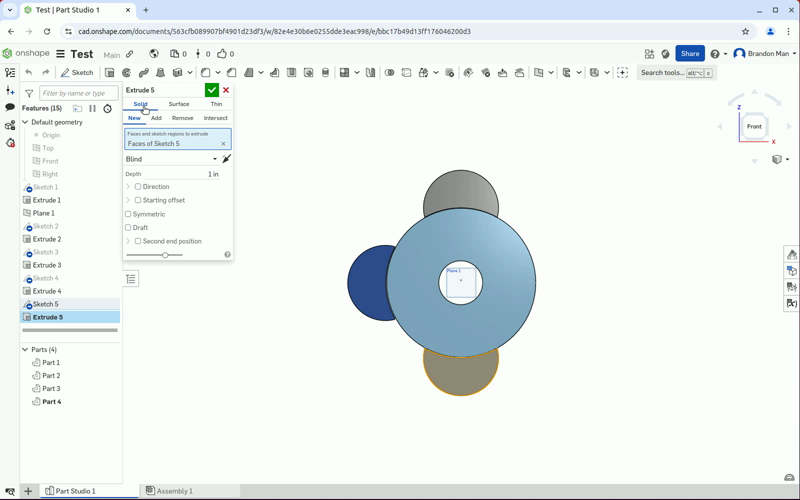
mouse_move(137, 120)
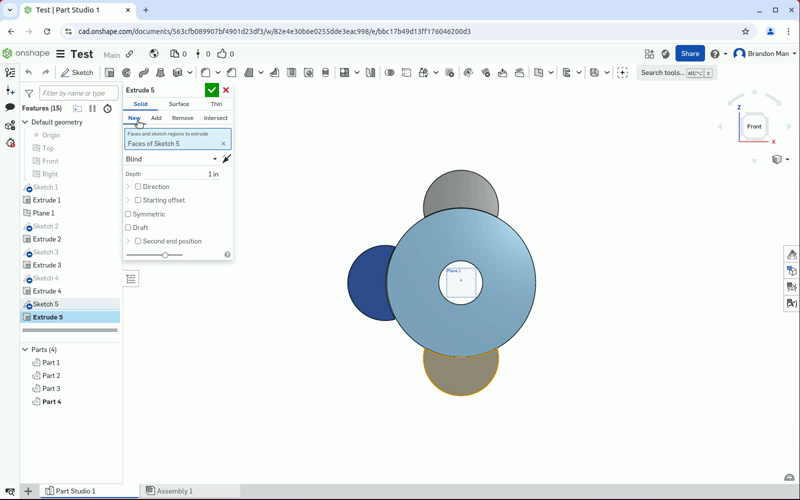
click(137, 120)
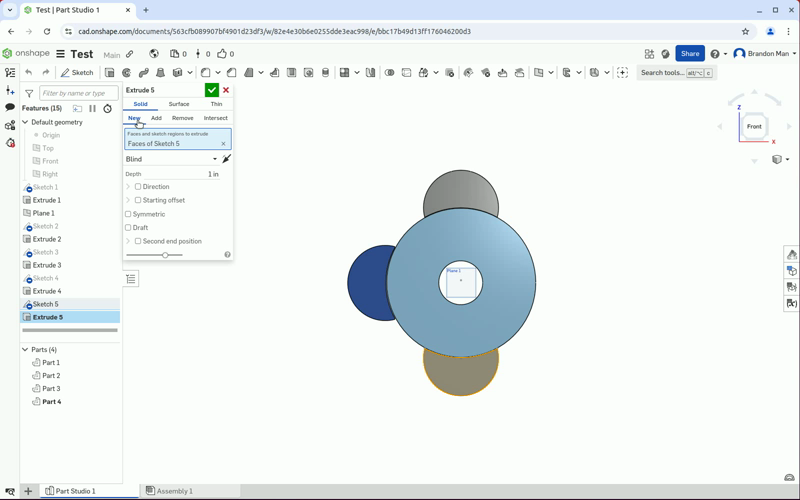
key(tab, 4)
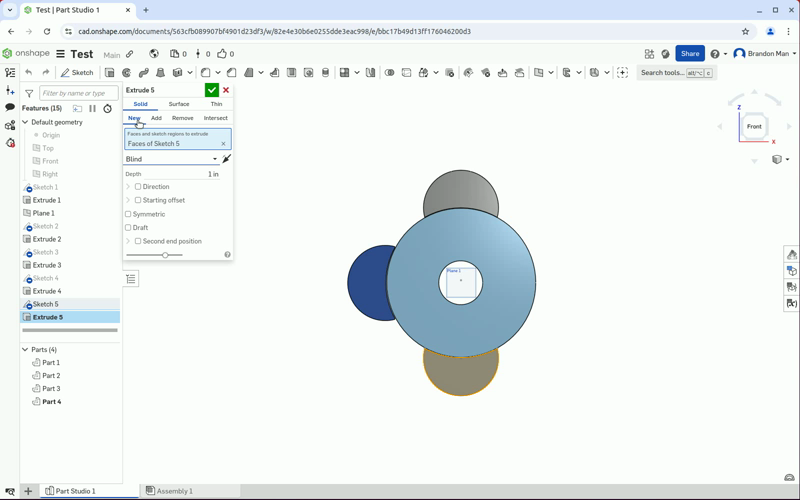
text(-2.889)
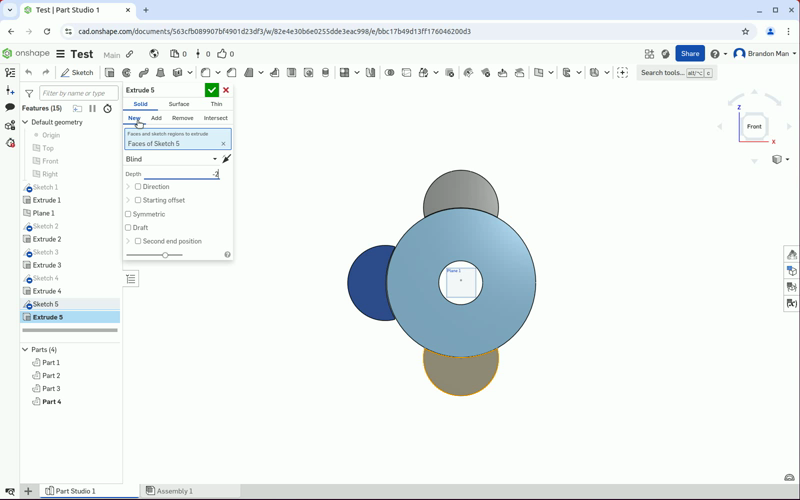
key(enter)
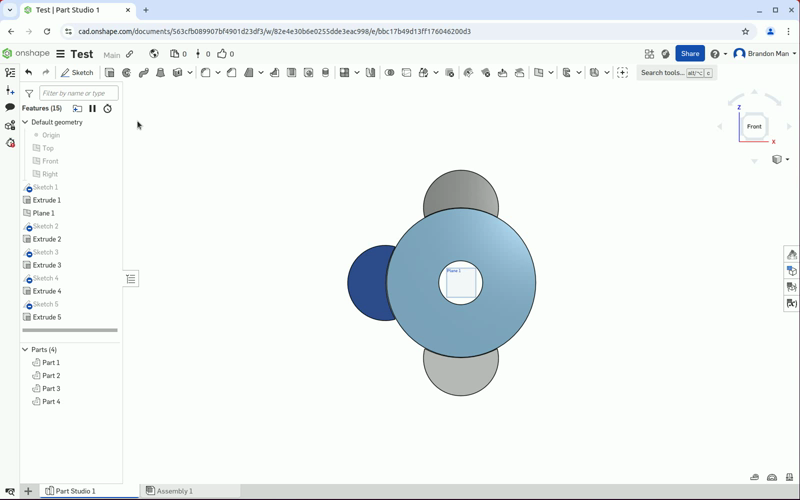
key(shift+h)
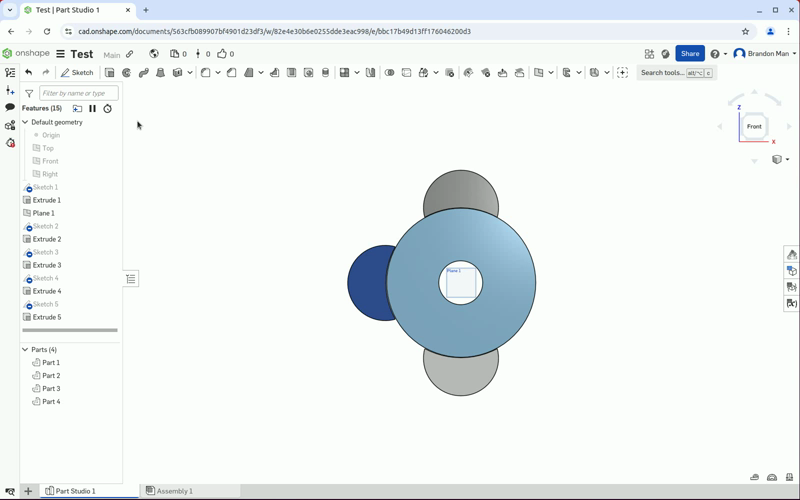
key(shift+h)
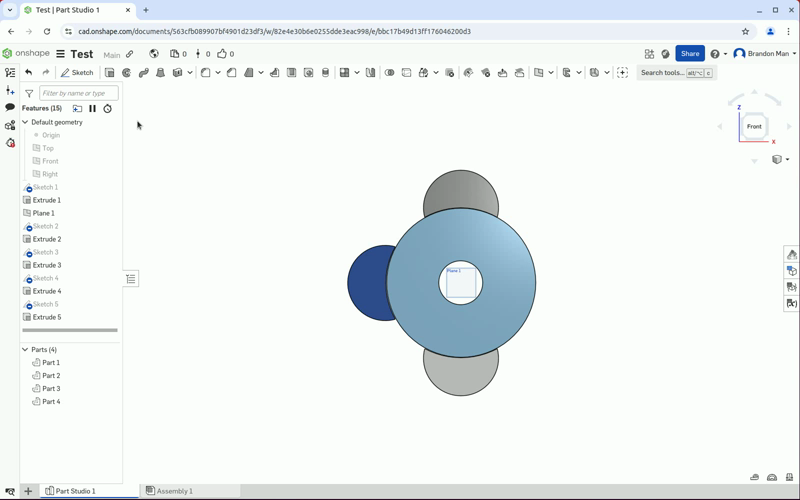
mouse_move(73, 189)
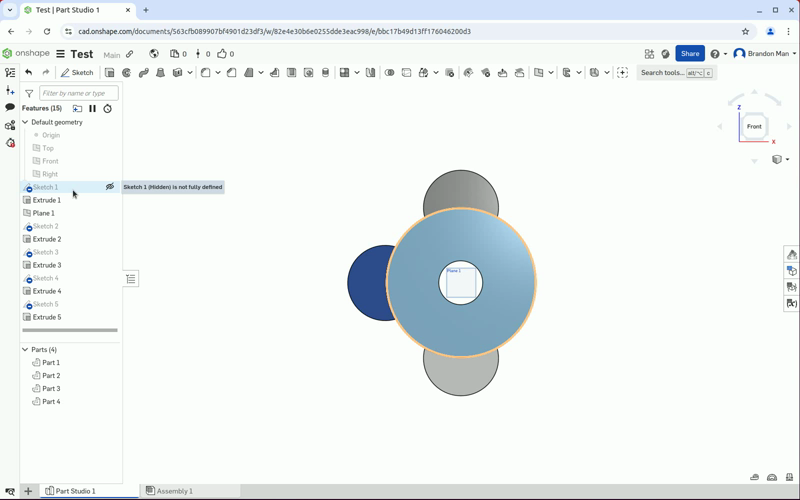
click(73, 189)
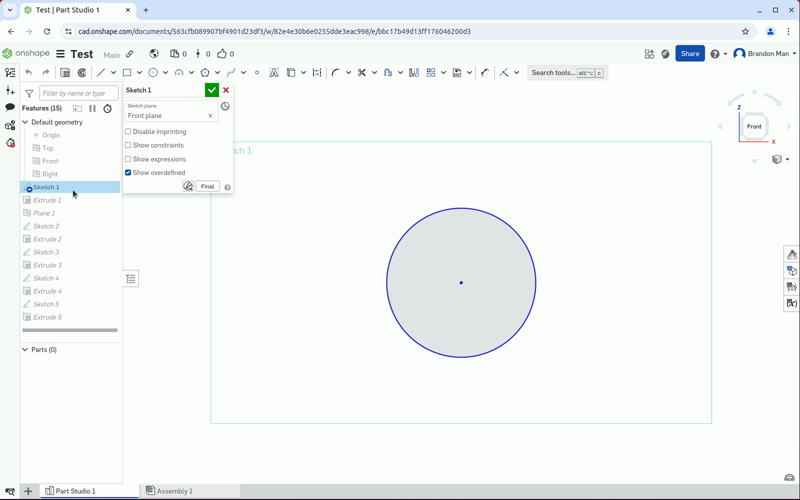
mouse_move(229, 92)
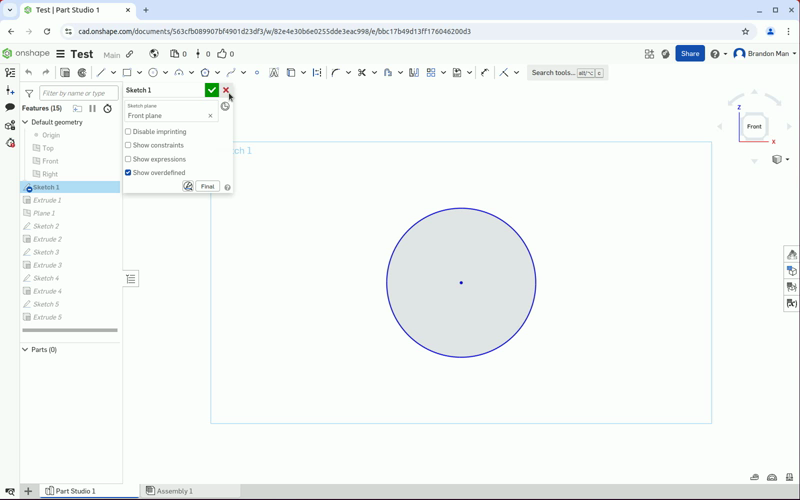
click(229, 92)
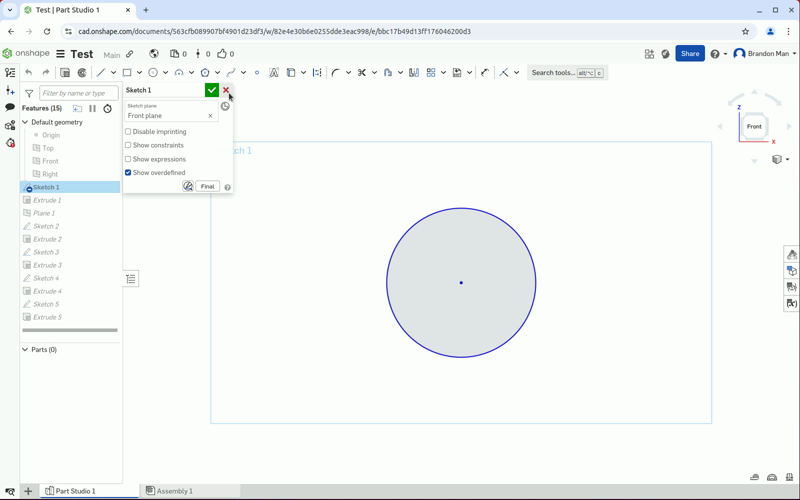
key(shift+s)
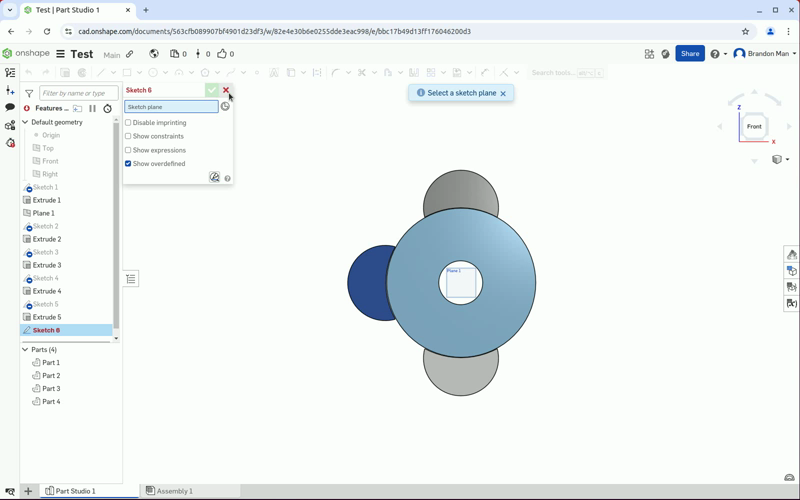
mouse_move(69, 215)
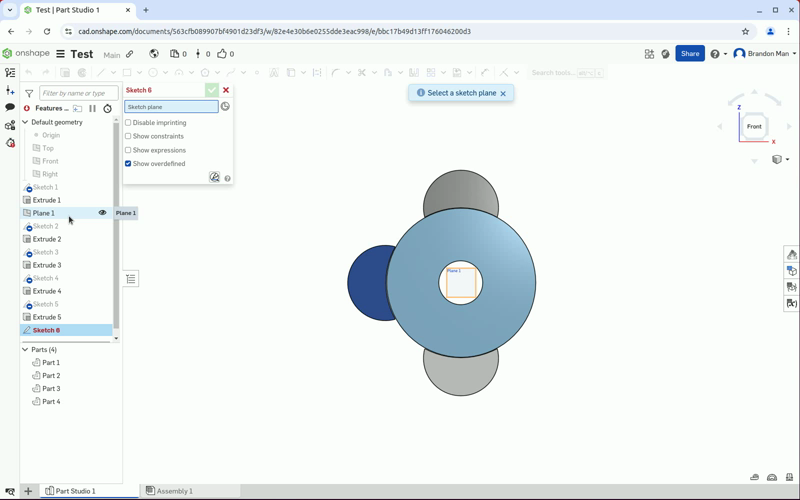
click(69, 215)
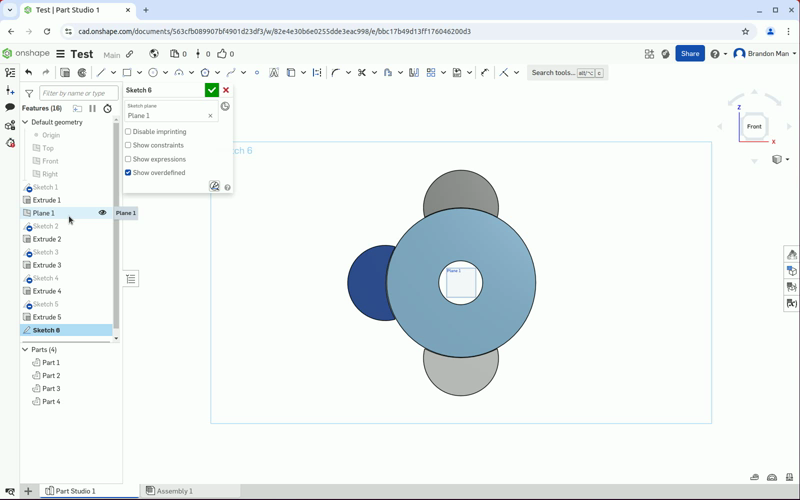
mouse_move(73, 352)
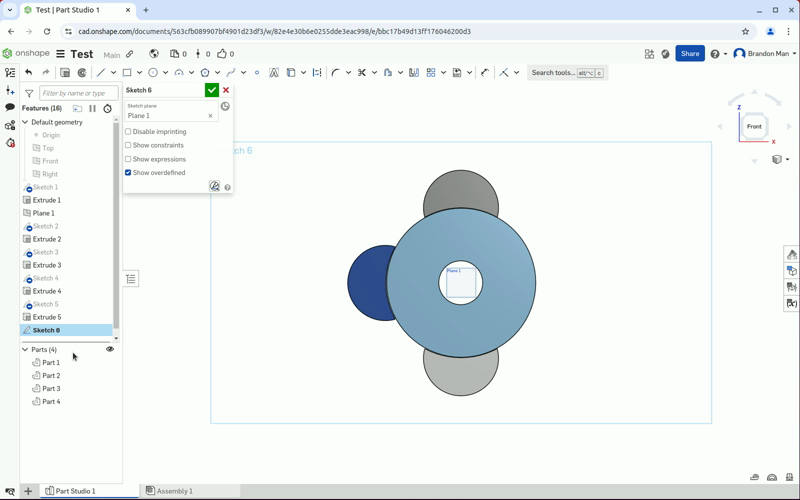
key(y)
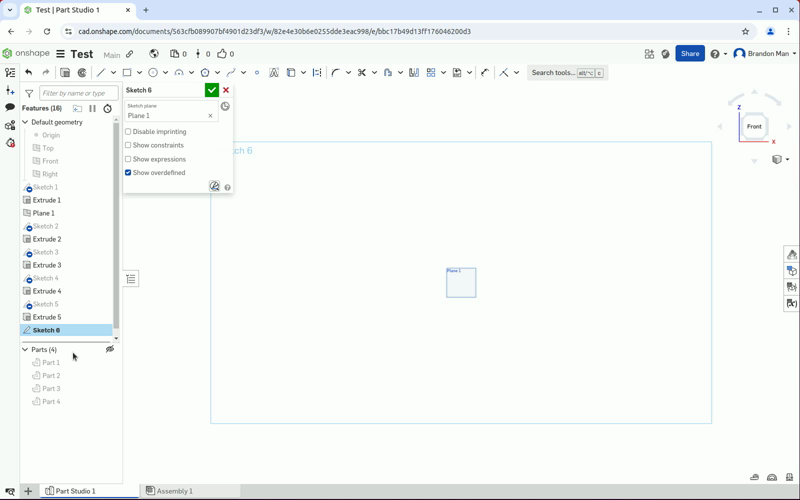
key(a)
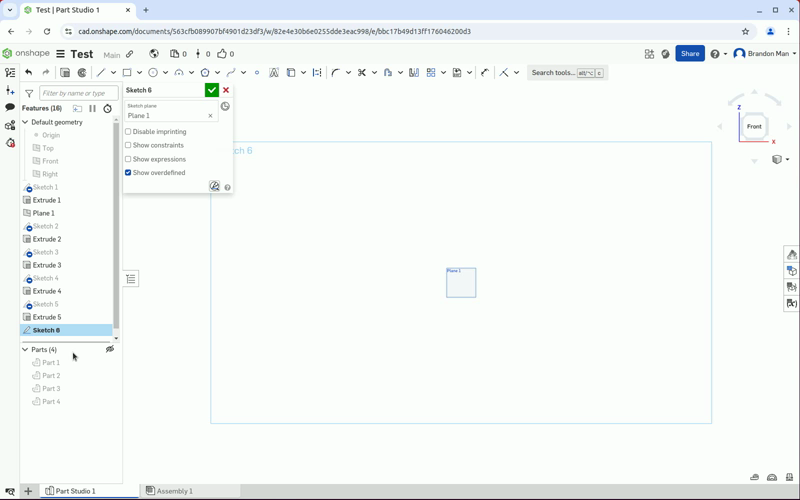
key_down(shift)
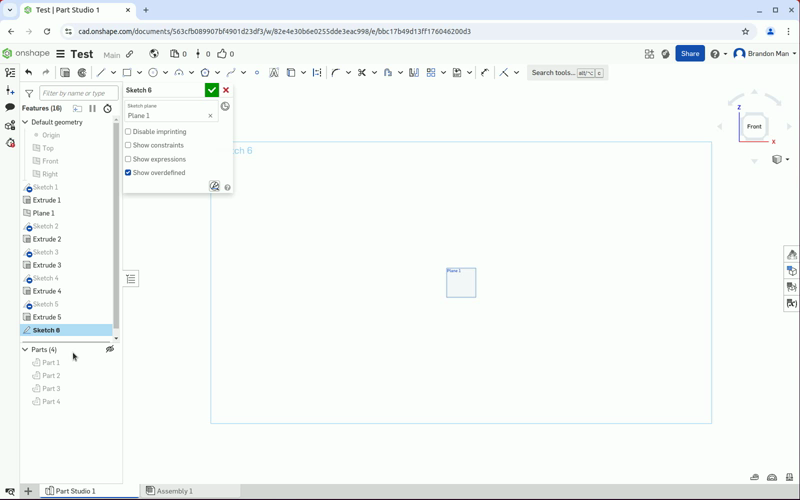
mouse_move(526, 319)
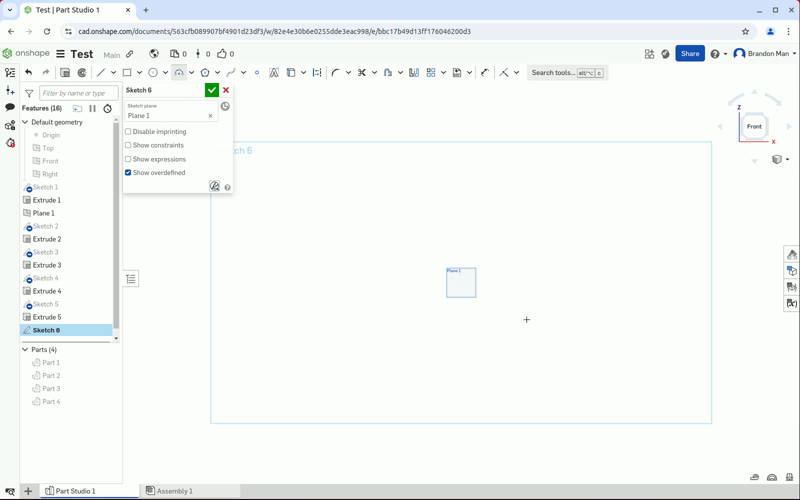
click(526, 319)
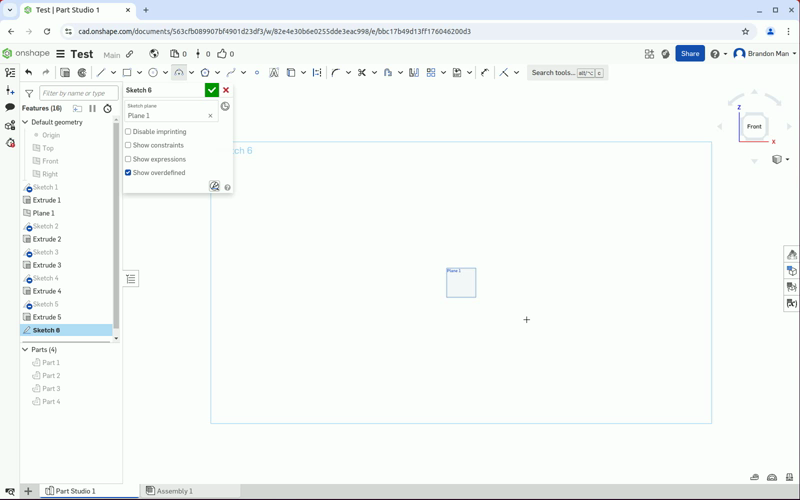
key_up(shift)
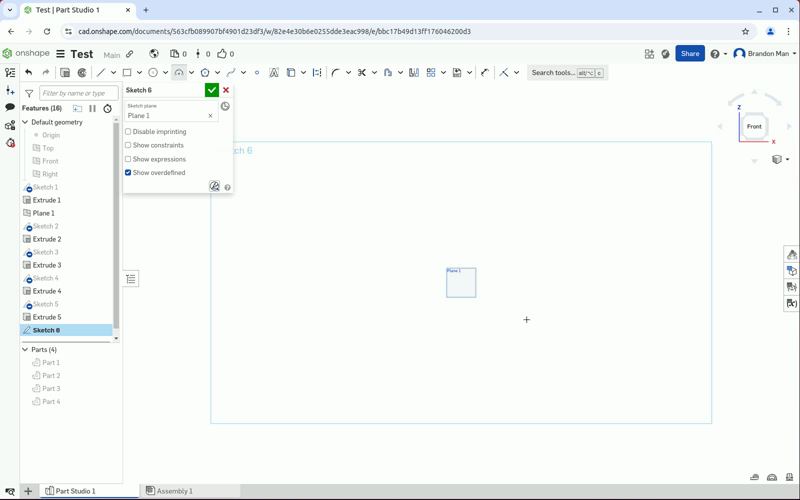
key_down(shift)
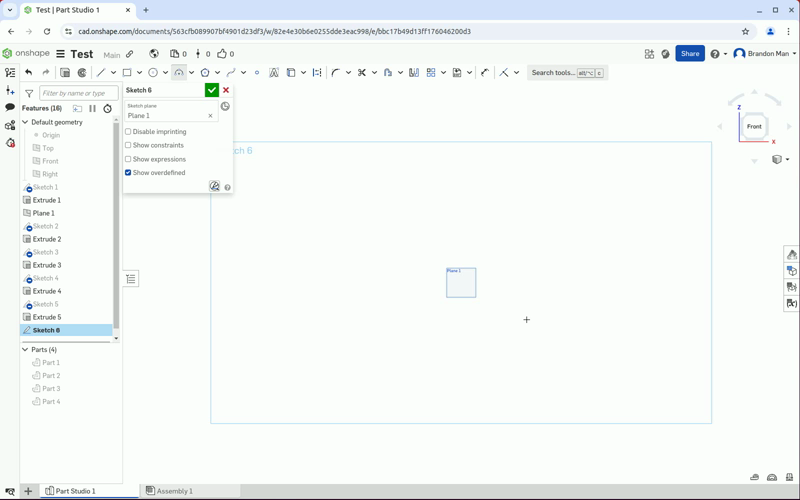
mouse_move(526, 246)
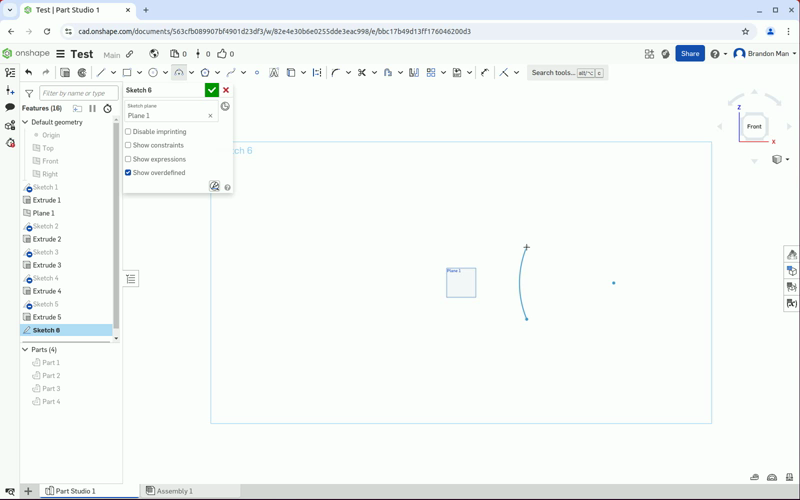
click(526, 246)
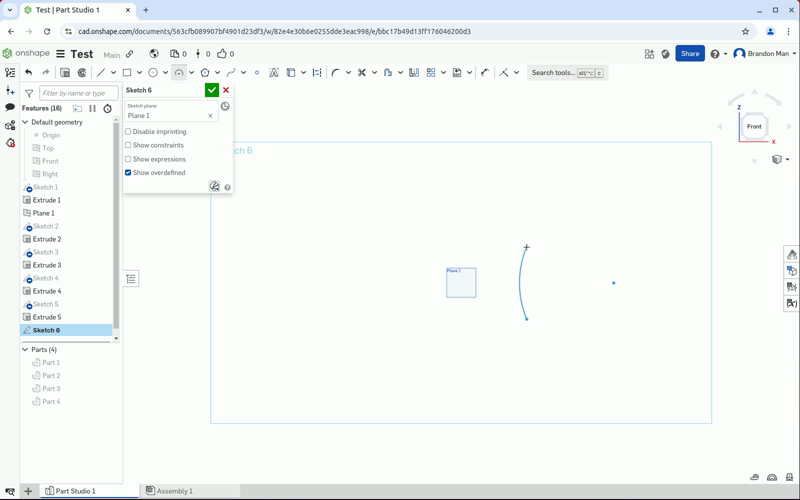
mouse_move(573, 282)
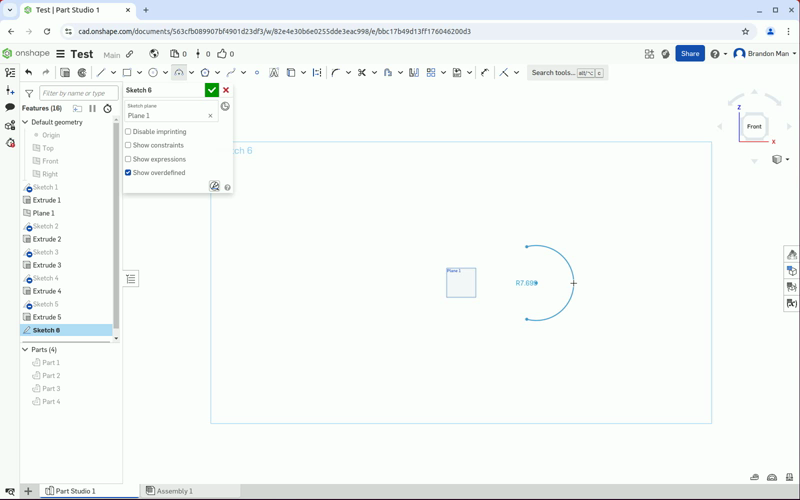
click(573, 282)
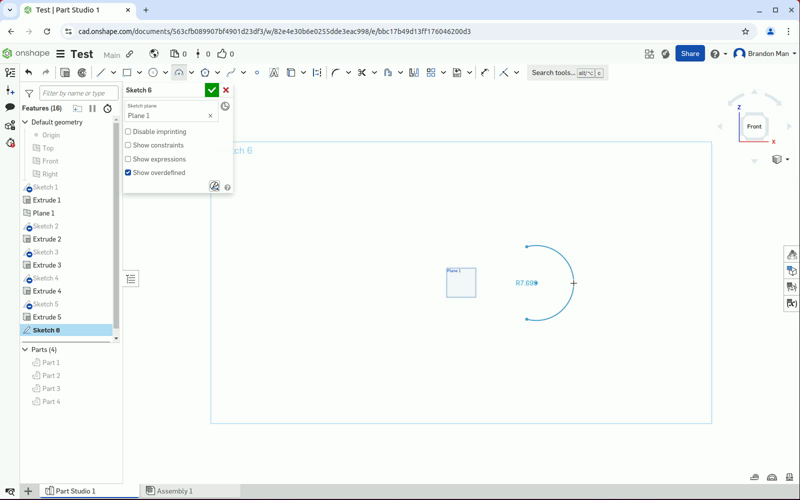
key_up(shift)
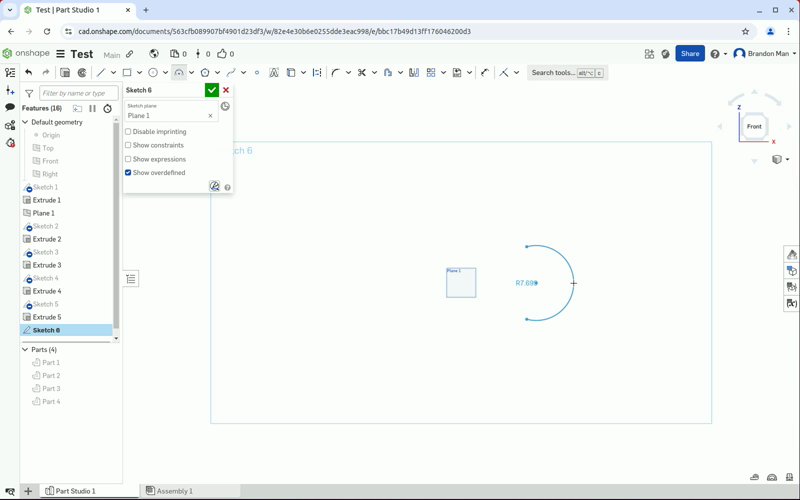
mouse_move(526, 246)
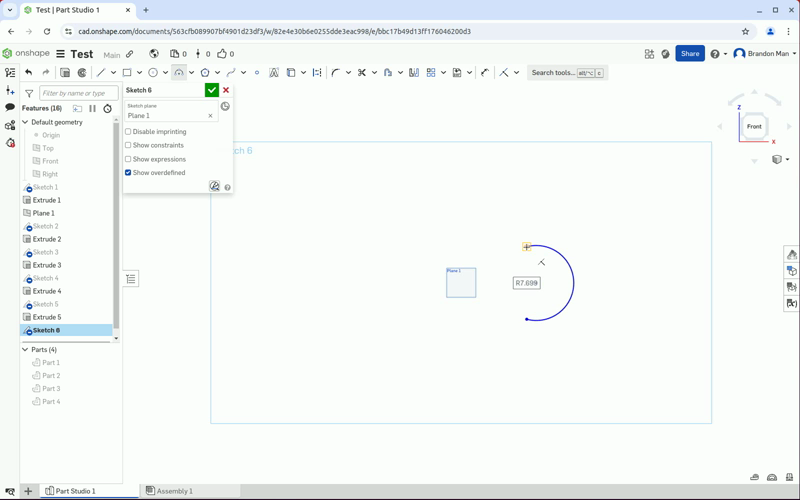
click(526, 246)
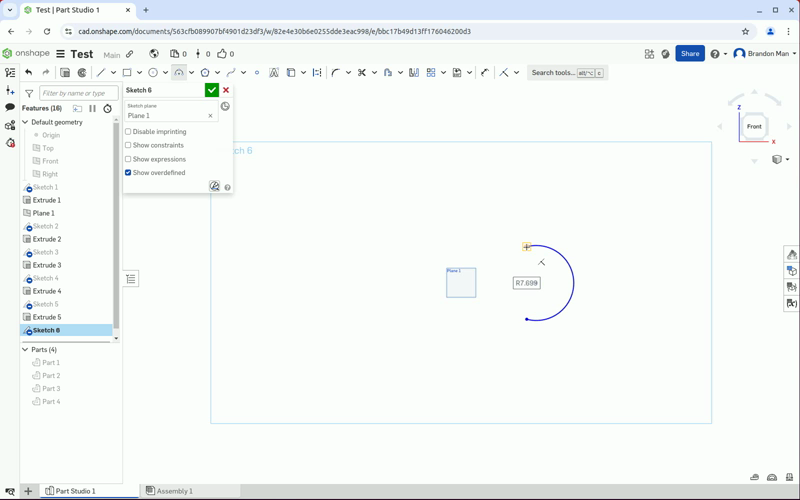
mouse_move(526, 319)
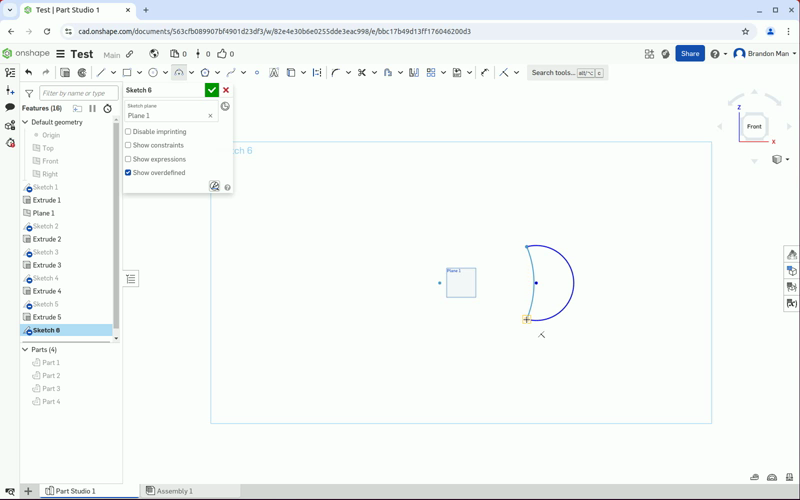
click(526, 319)
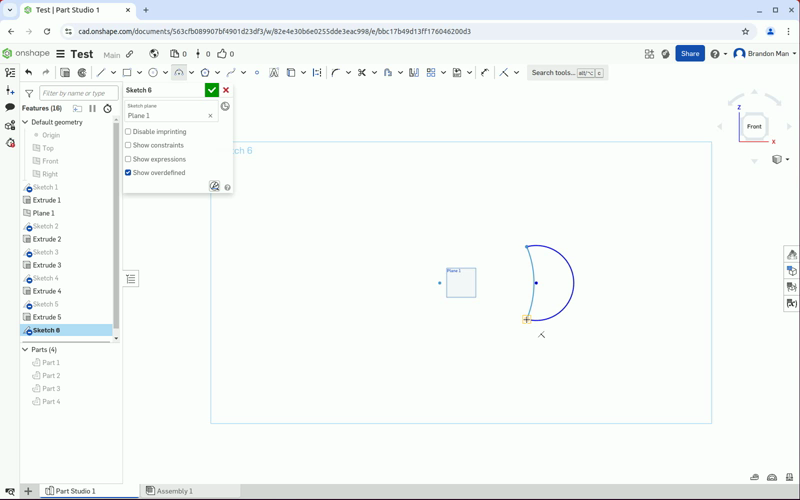
key_down(shift)
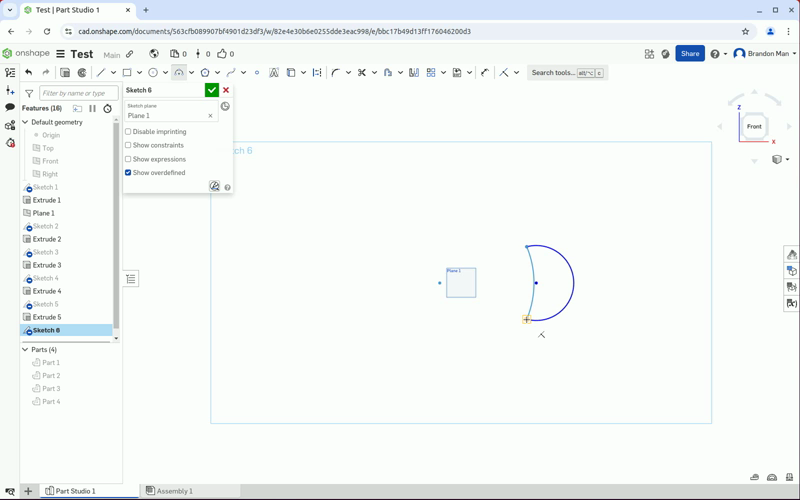
mouse_move(535, 282)
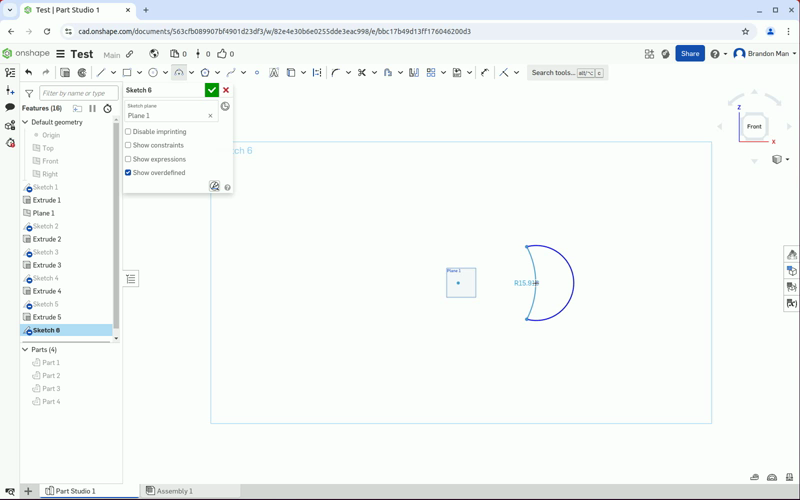
click(535, 282)
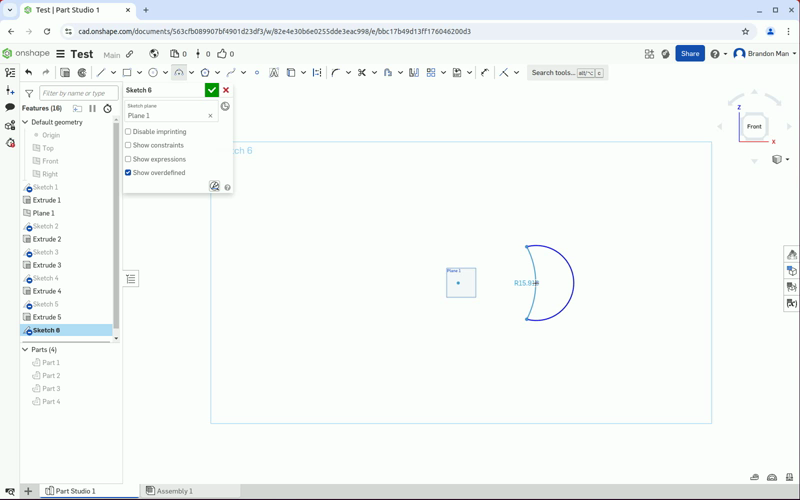
key_up(shift)
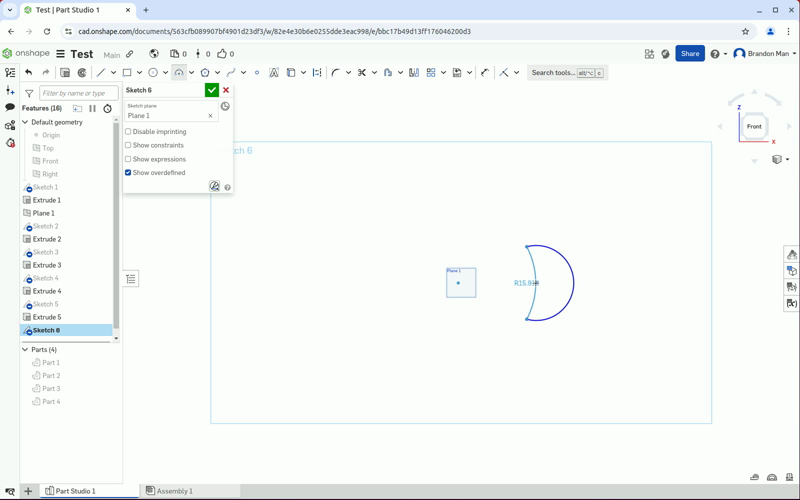
key(esc)
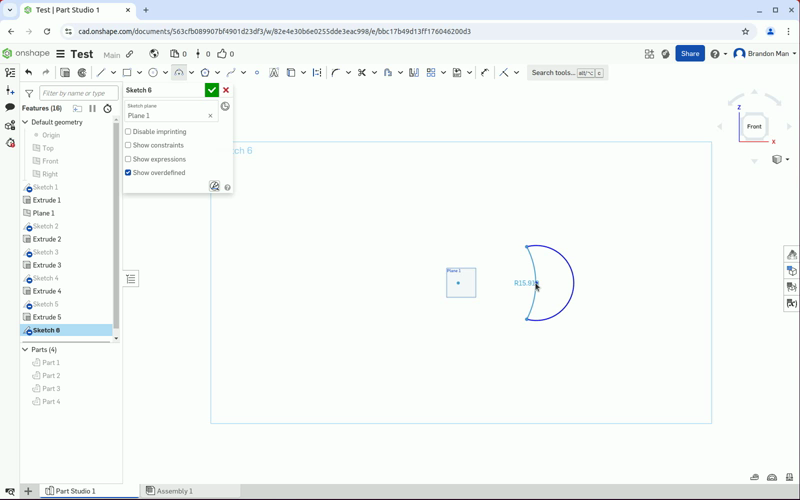
mouse_move(549, 262)
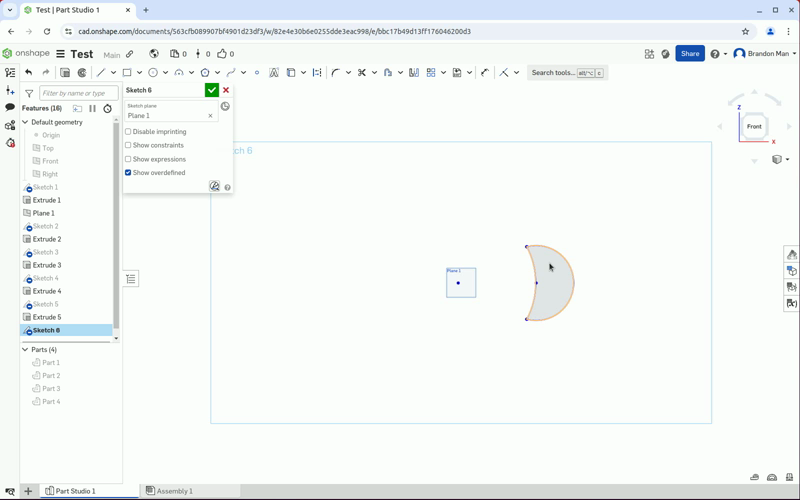
click(549, 262)
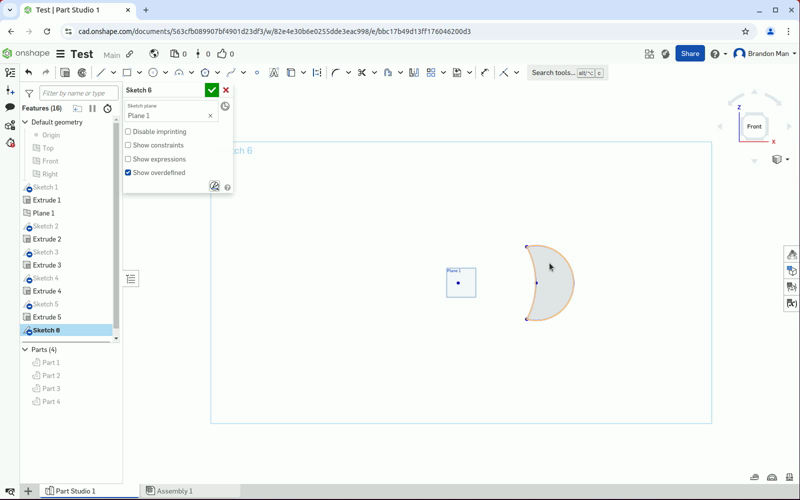
mouse_move(73, 352)
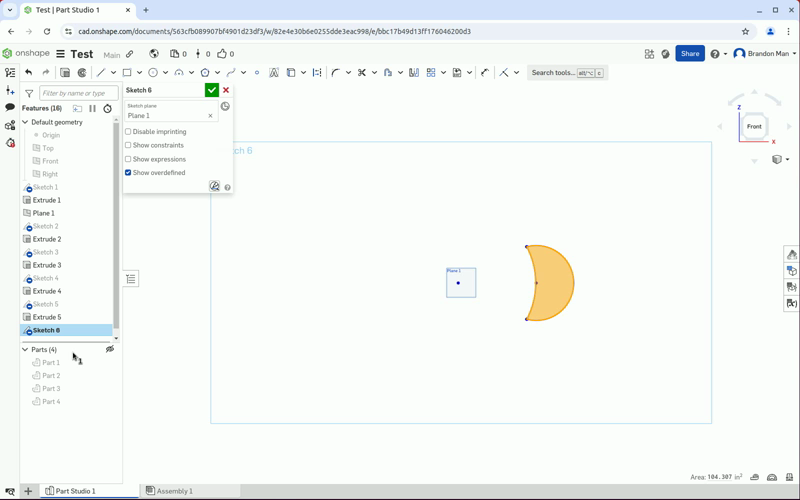
key(shift+y)
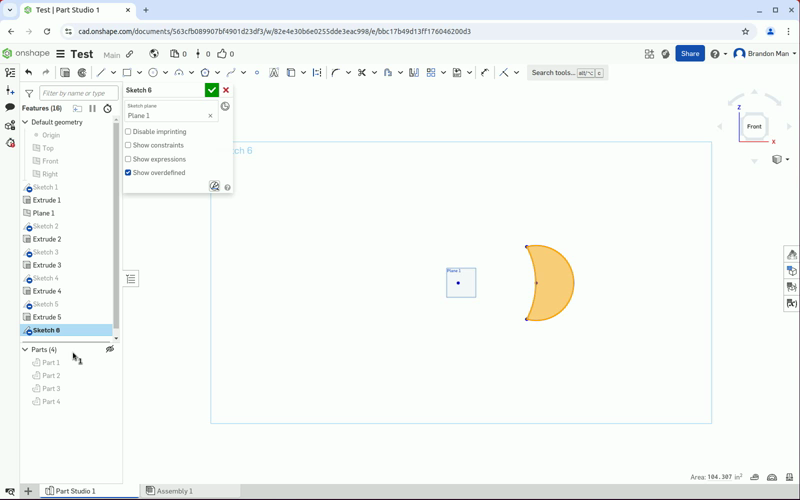
key(shift+e)
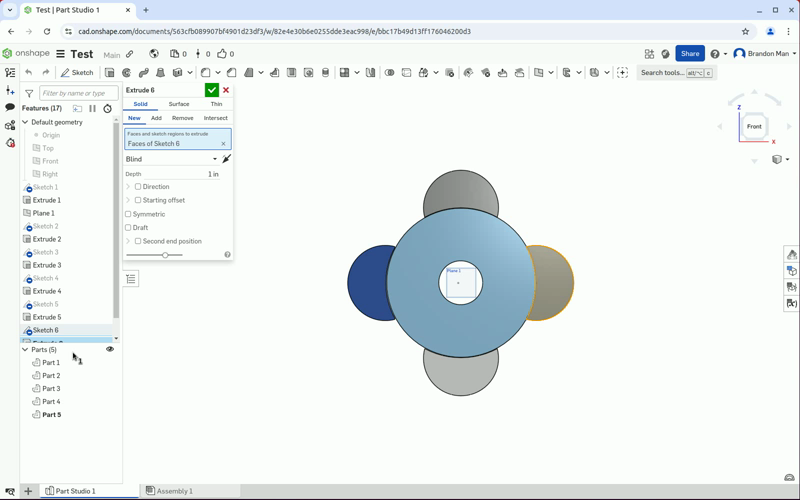
mouse_move(143, 106)
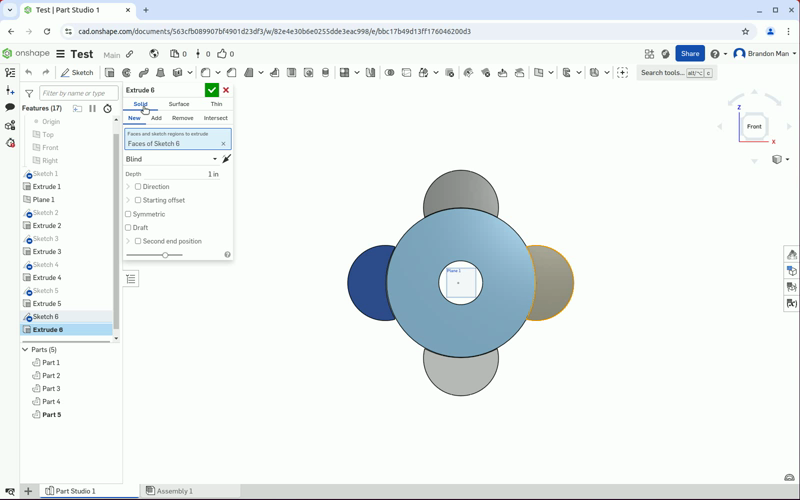
click(143, 106)
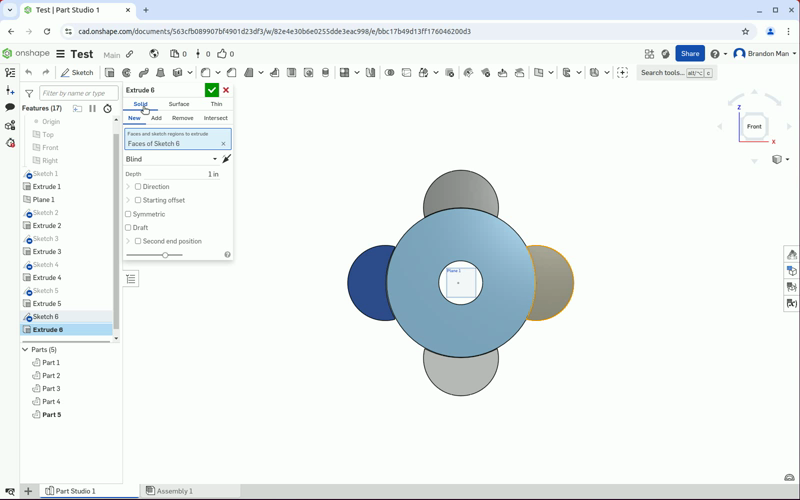
mouse_move(137, 120)
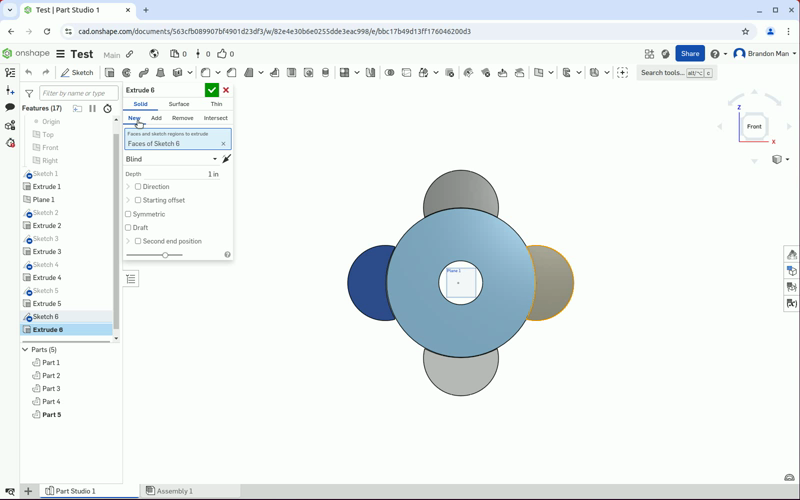
click(137, 120)
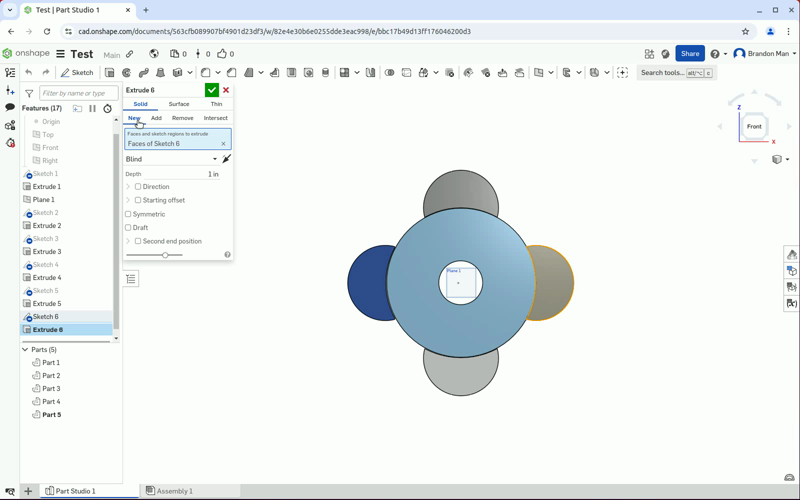
key(tab, 4)
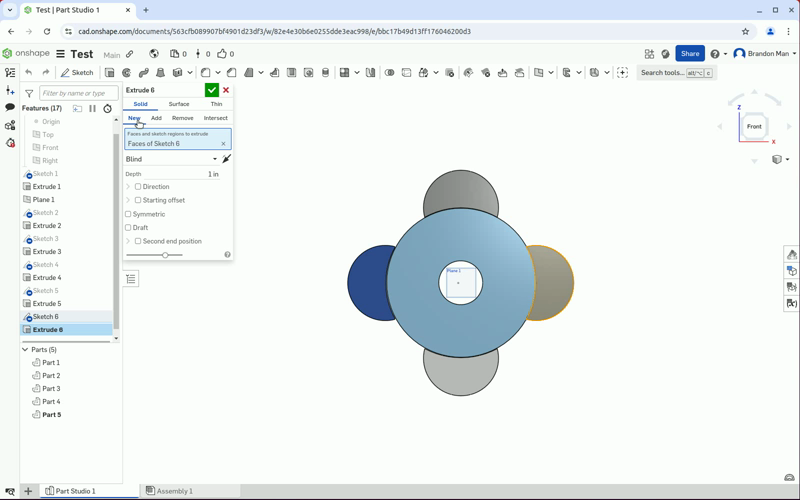
text(-2.889)
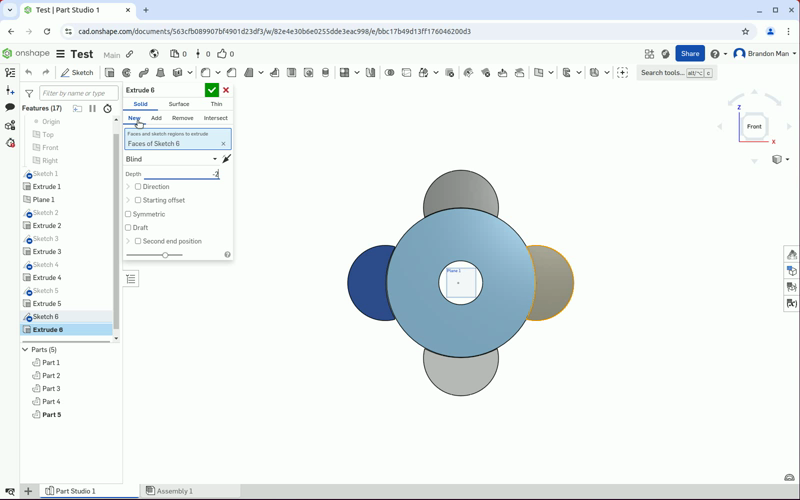
key(enter)
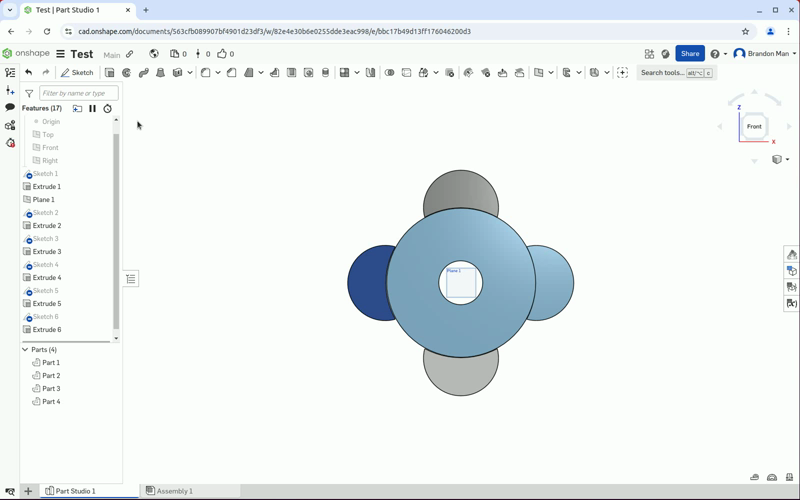
key(shift+h)
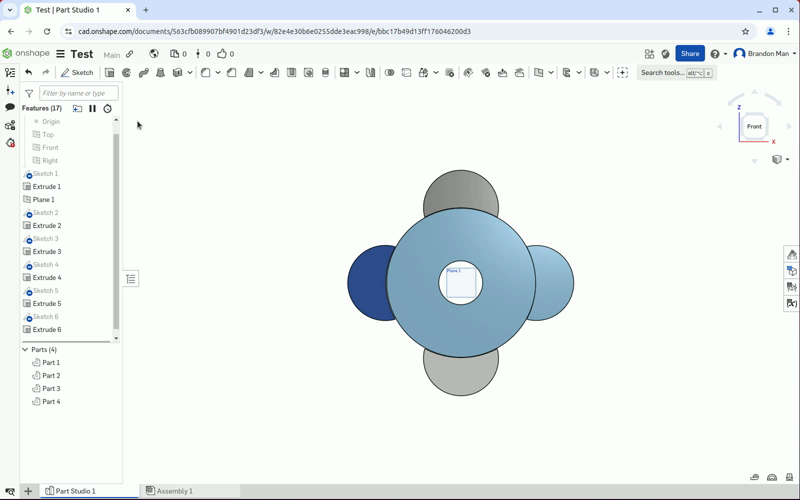
key(shift+h)
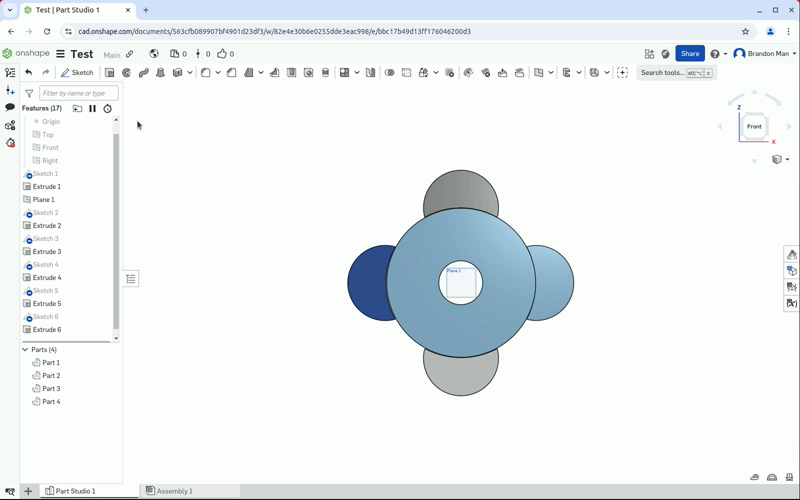
key(shift+7)
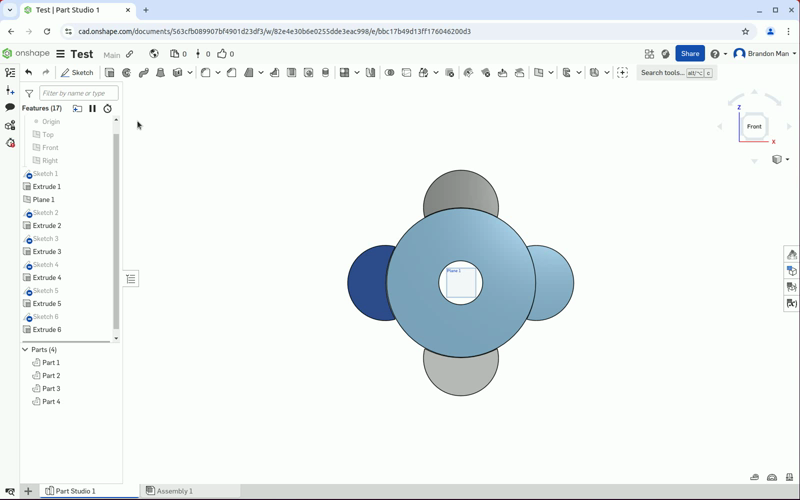
key(left, 2)
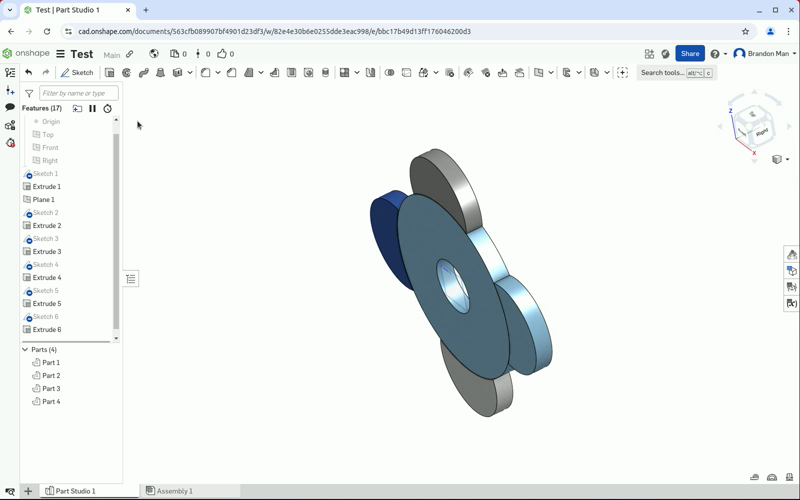
key(down, 2)
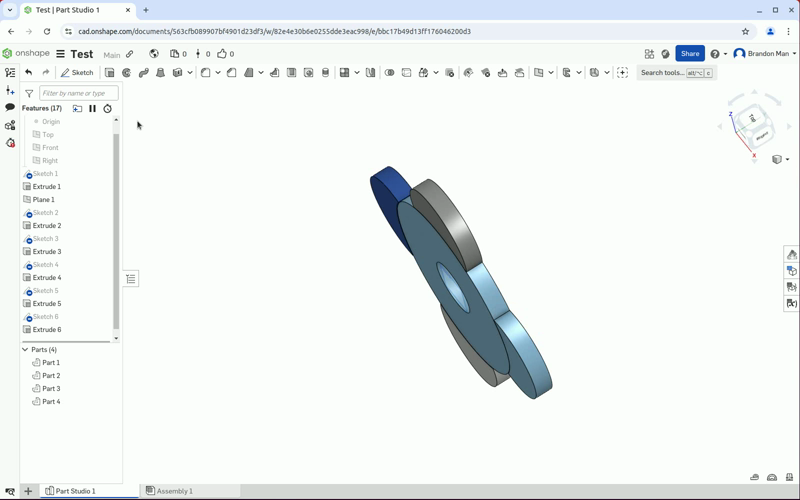
key(up, 2)
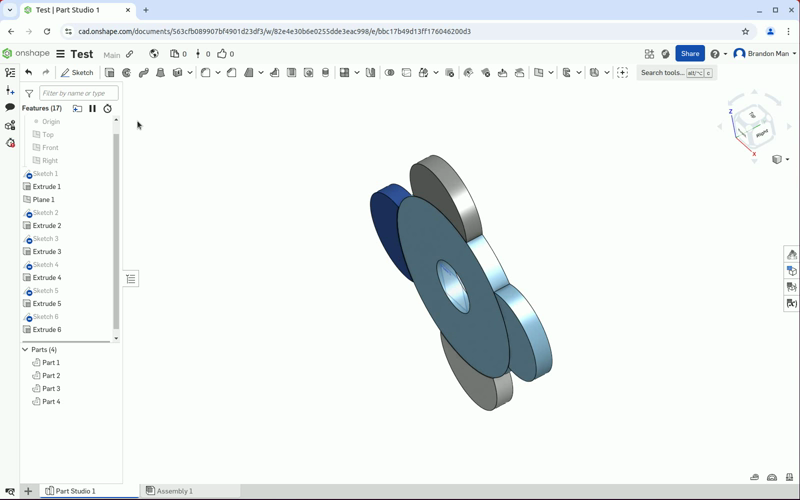
key(right, 2)
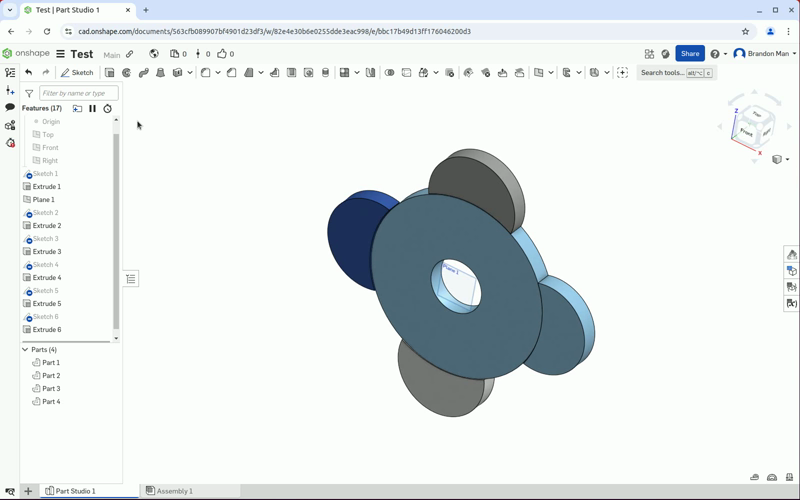
mouse_move(69, 176)
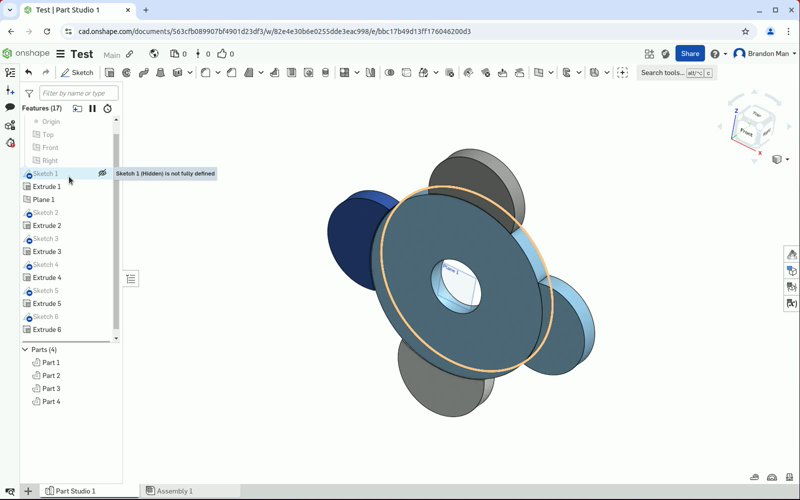
click(69, 176)